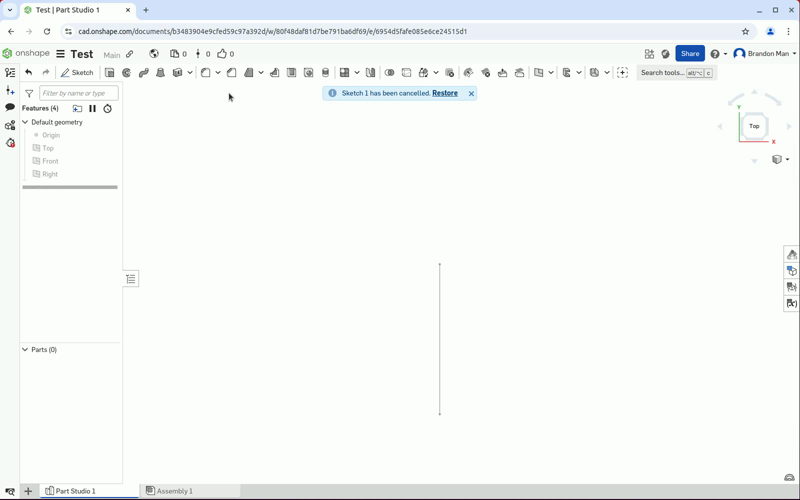
key(shift+h)
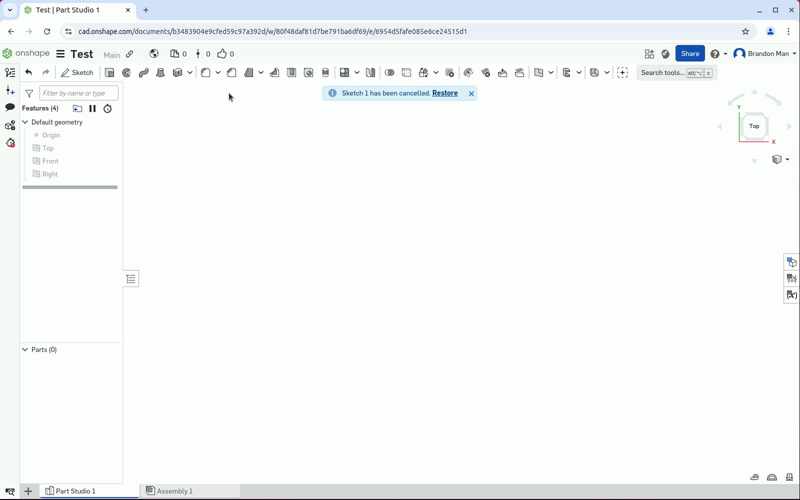
mouse_move(73, 352)
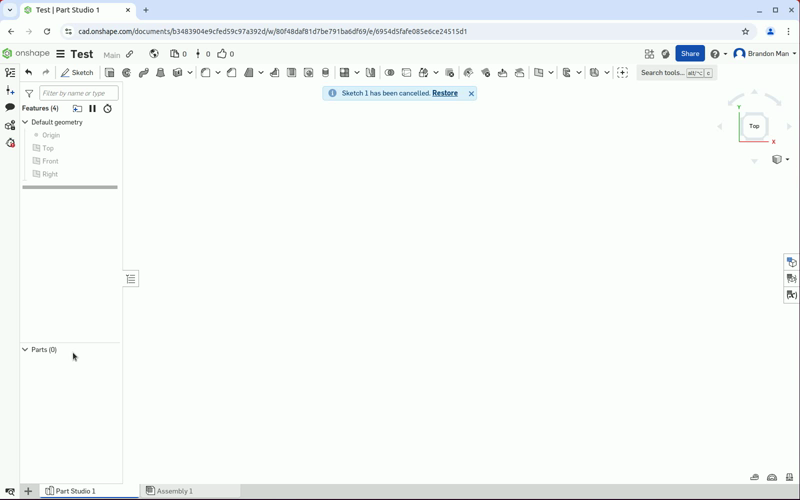
key(y)
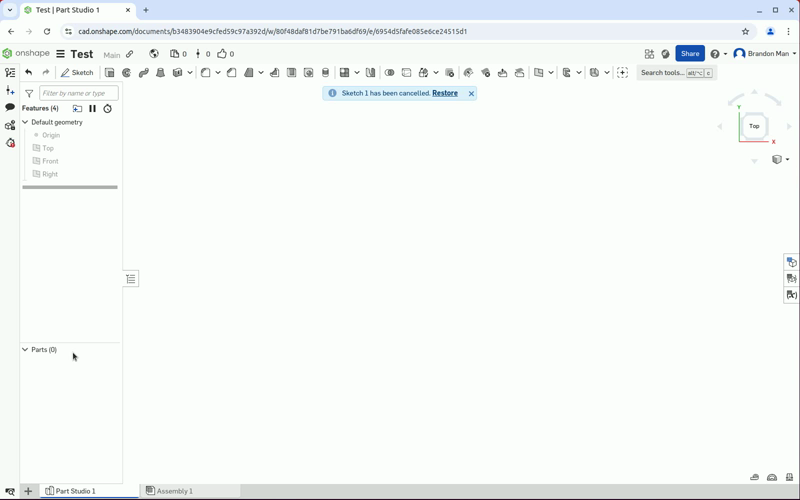
key(shift+p)
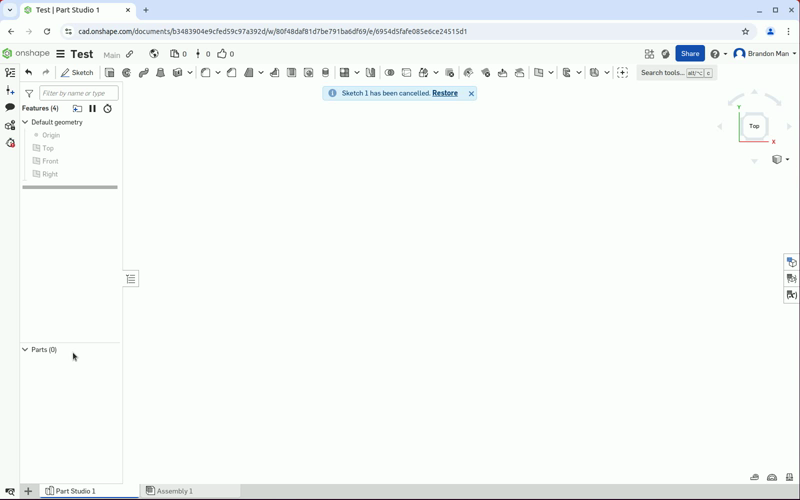
key(space)
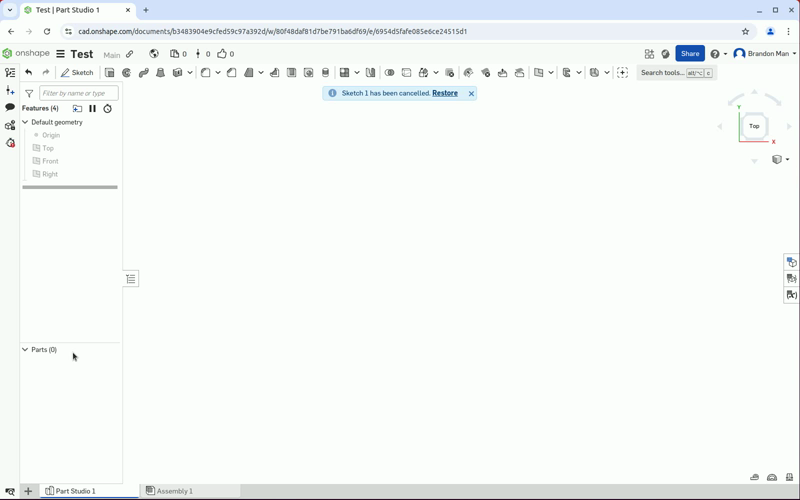
key_down(shift)
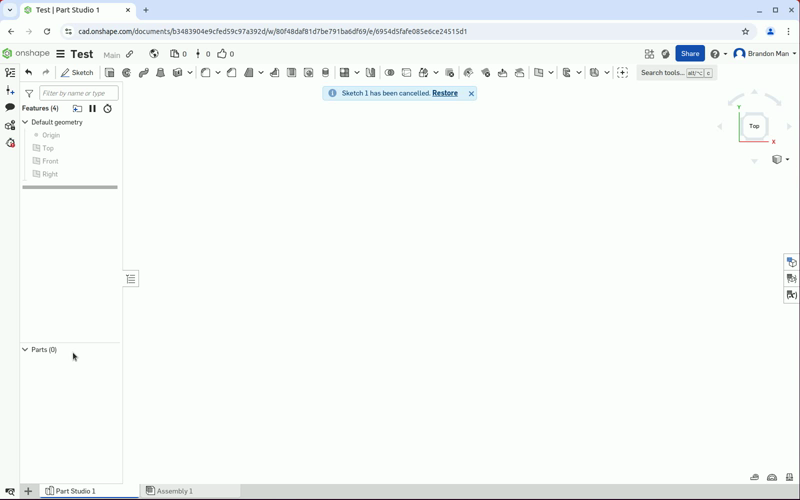
key(up)
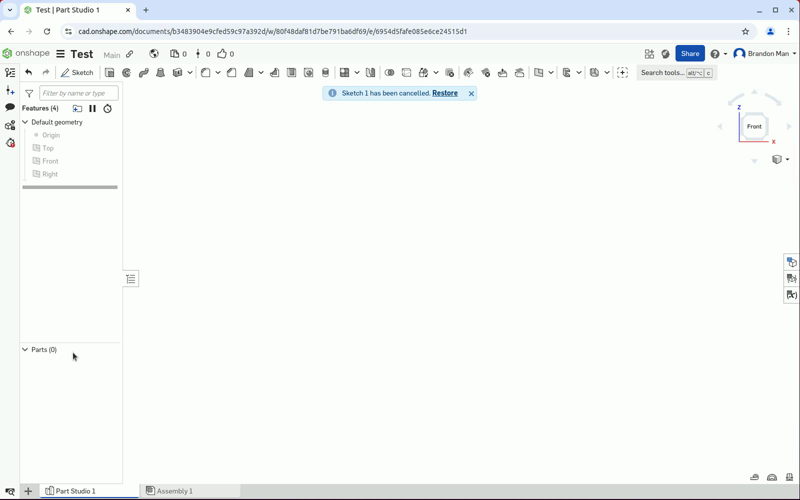
key_up(shift)
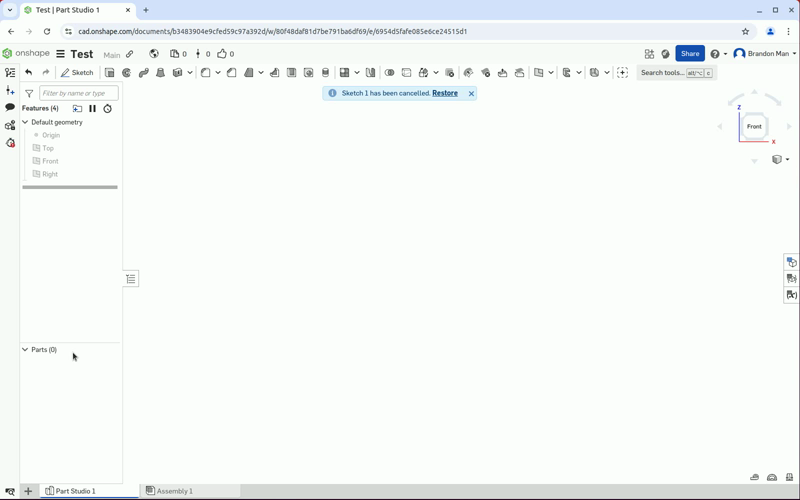
mouse_move(73, 352)
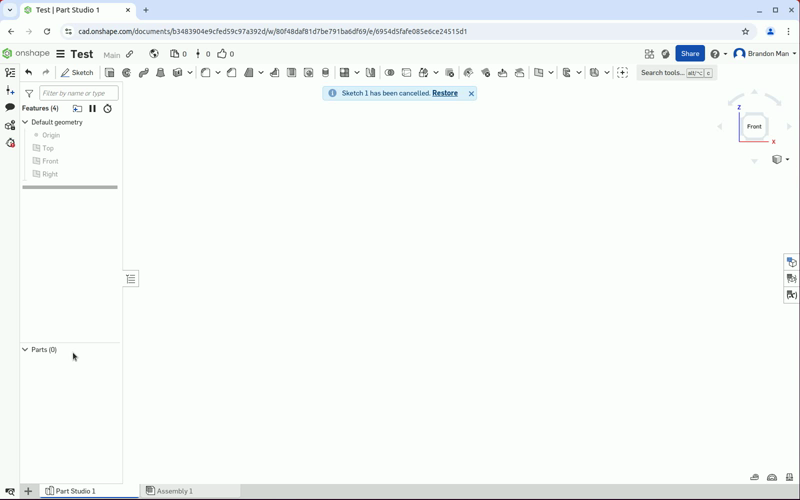
key(shift+y)
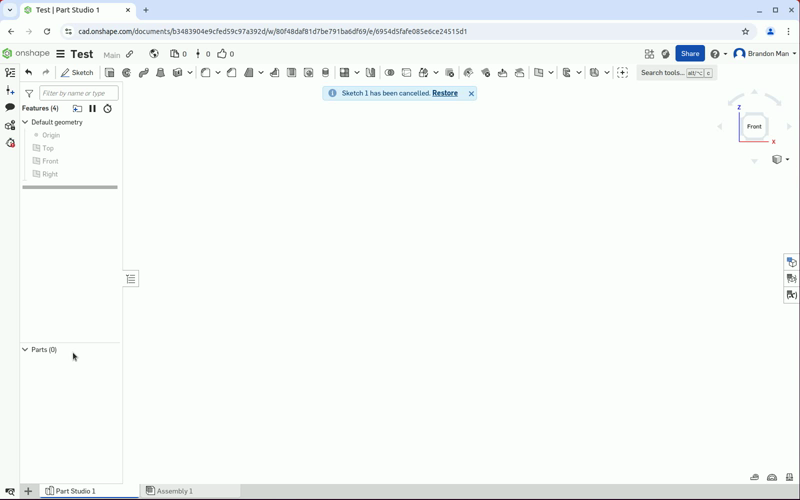
key(shift+s)
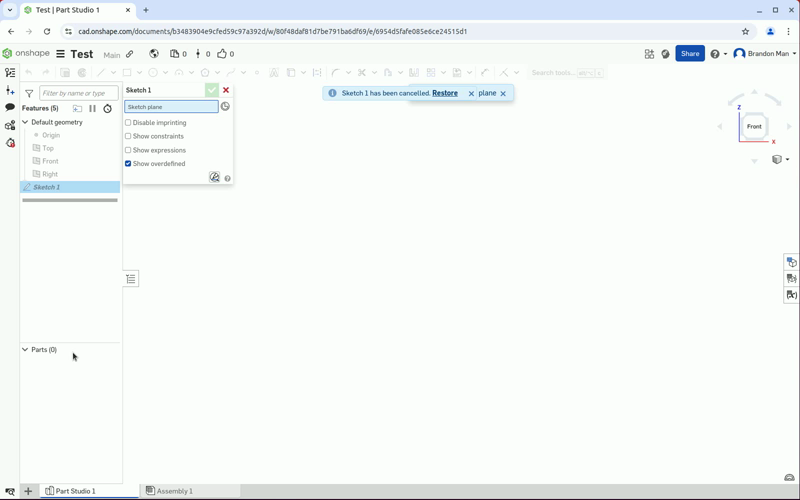
mouse_move(73, 163)
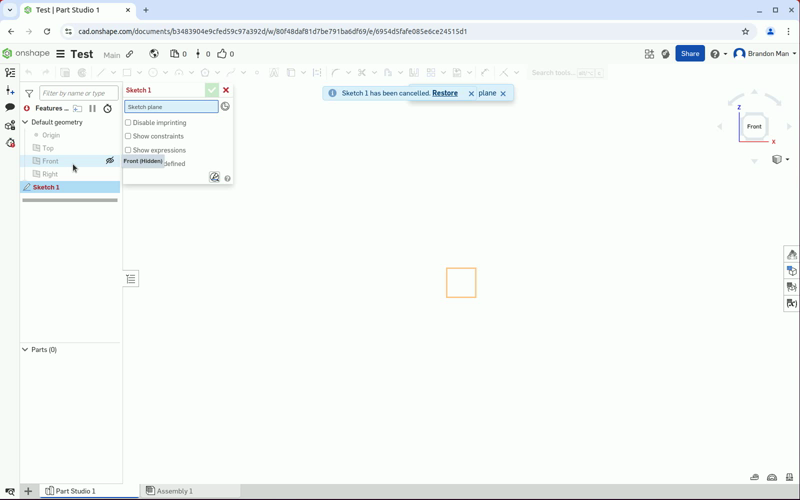
click(73, 163)
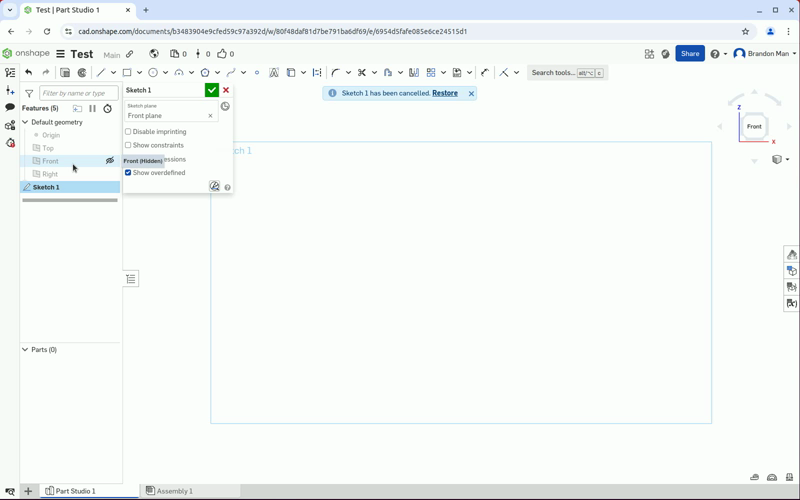
mouse_move(73, 352)
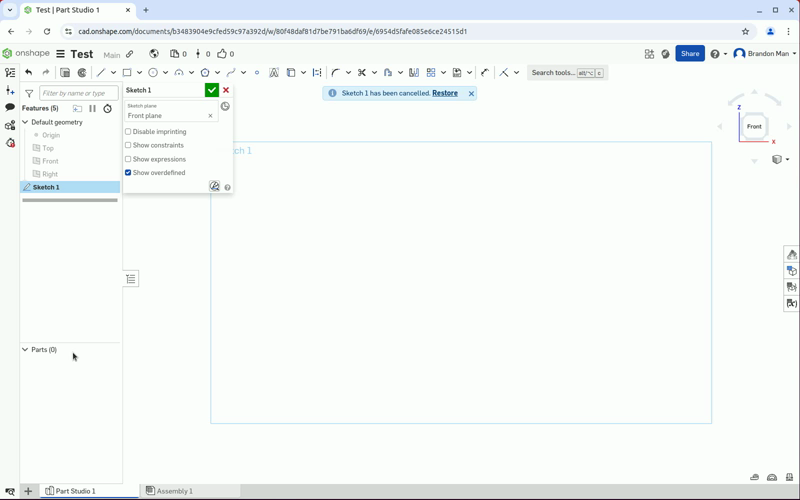
key(y)
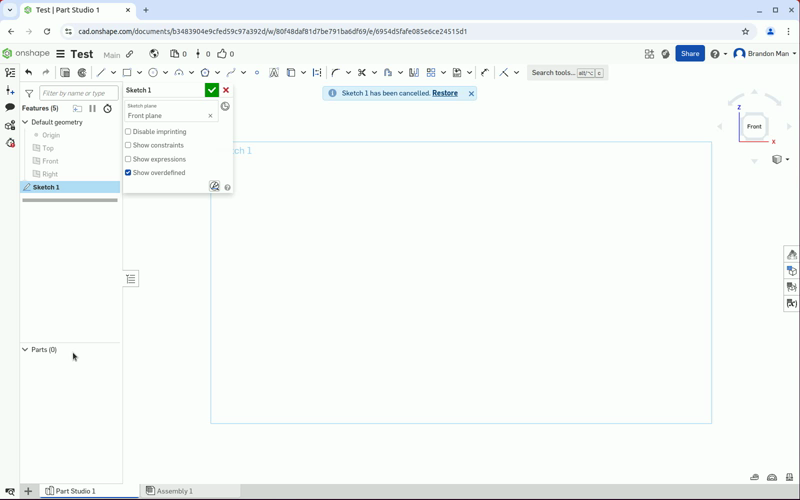
key(l)
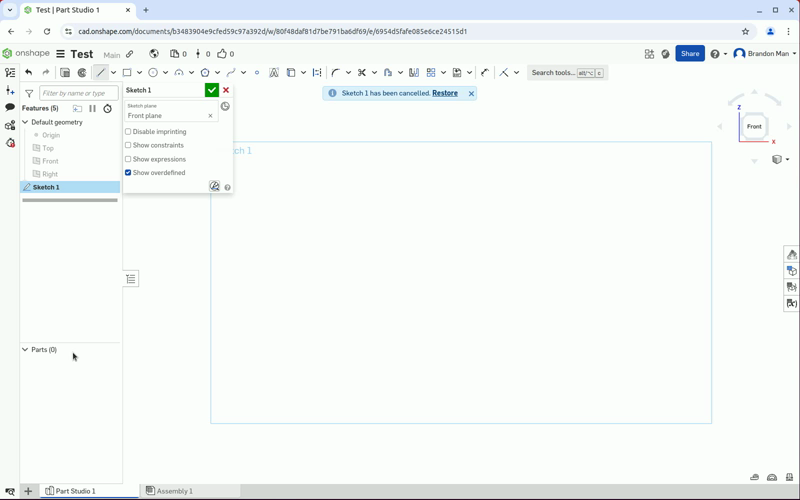
key_down(shift)
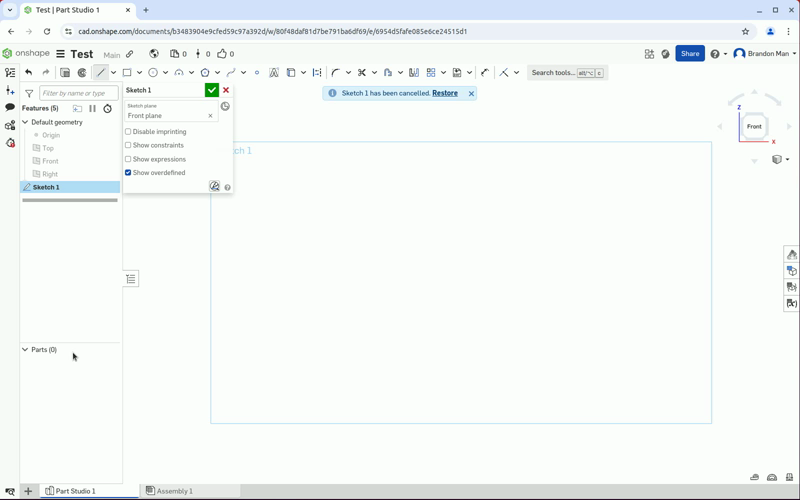
mouse_move(404, 240)
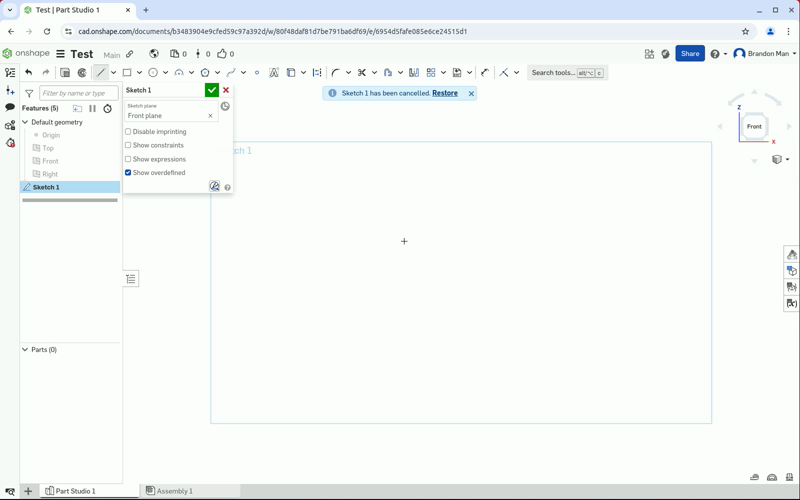
click(404, 240)
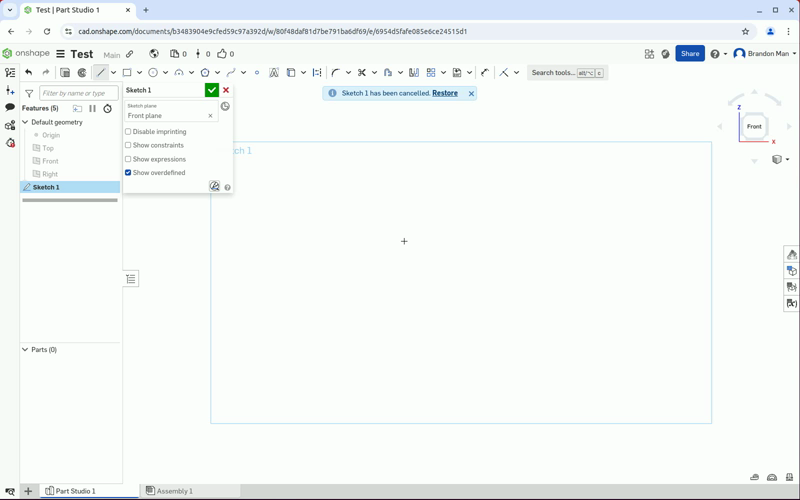
key_up(shift)
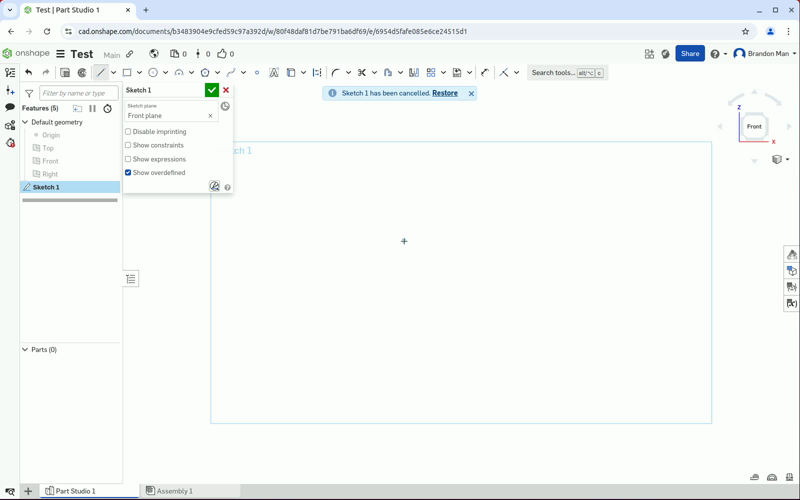
key_down(shift)
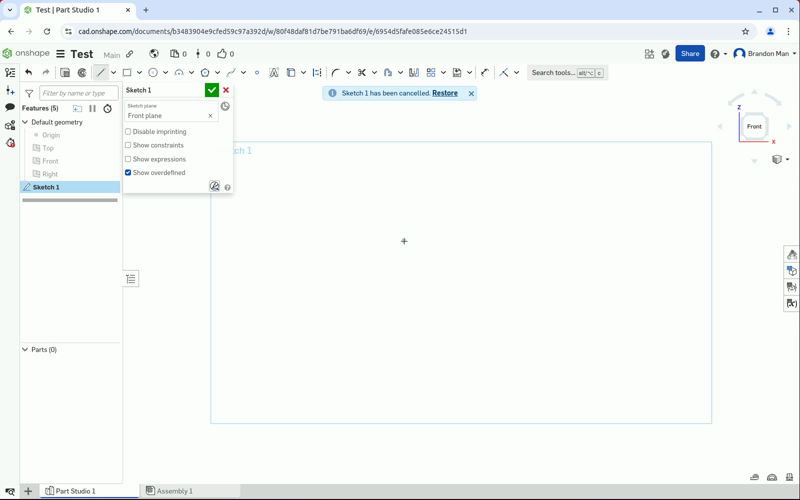
mouse_move(434, 240)
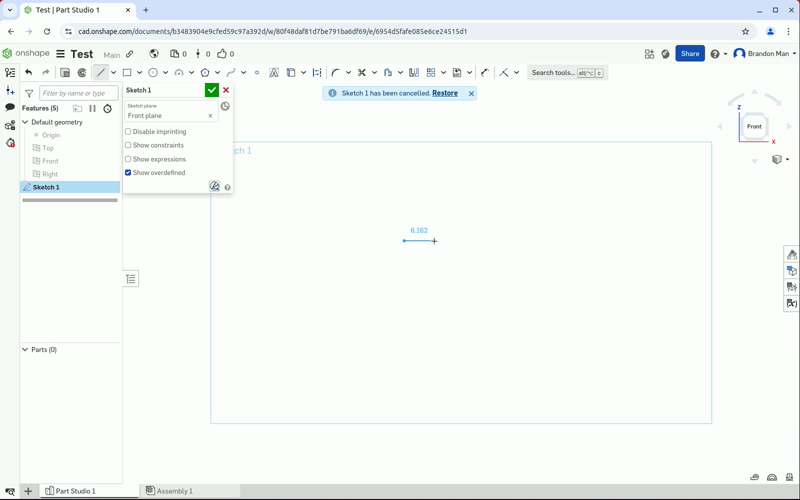
mouse_move(440, 240)
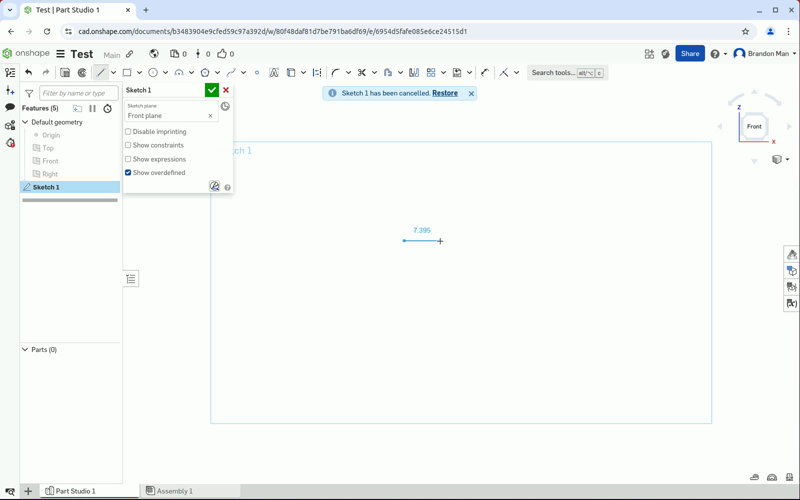
click(440, 240)
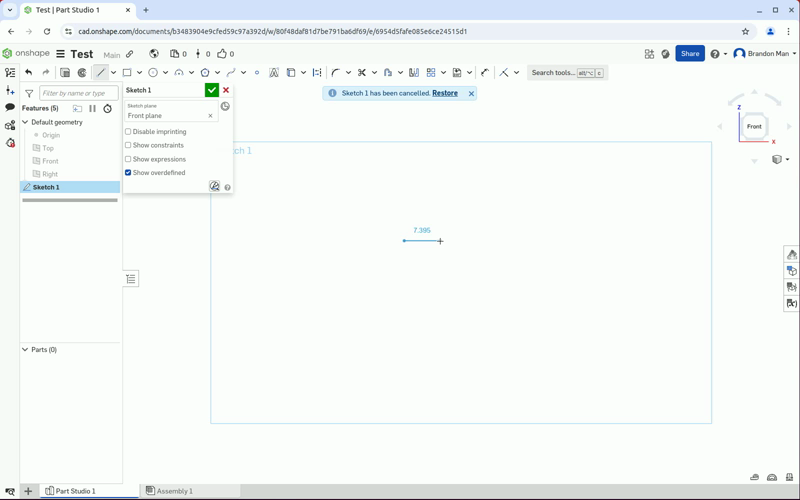
key_up(shift)
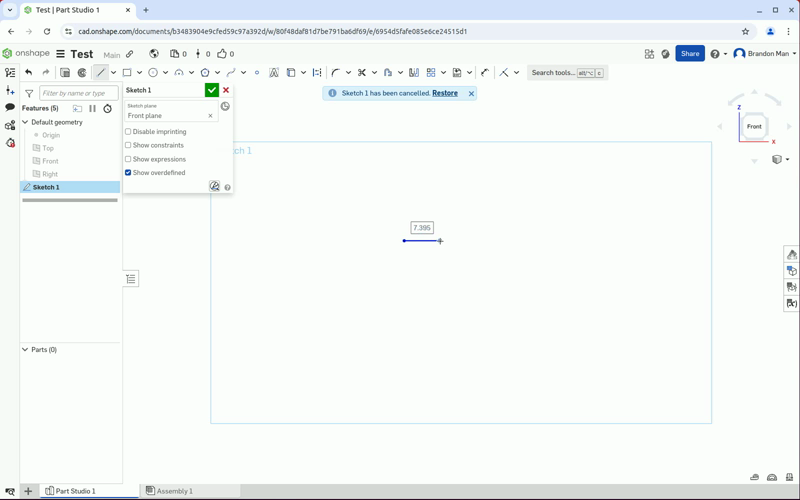
key_down(shift)
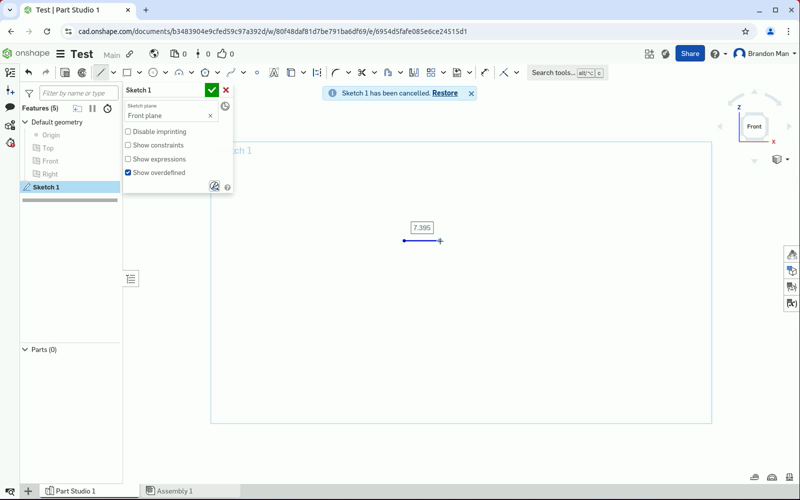
mouse_move(440, 395)
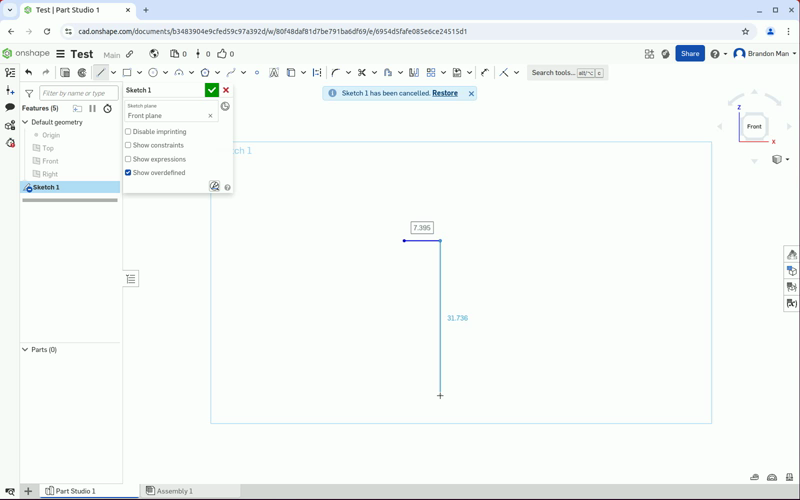
click(440, 395)
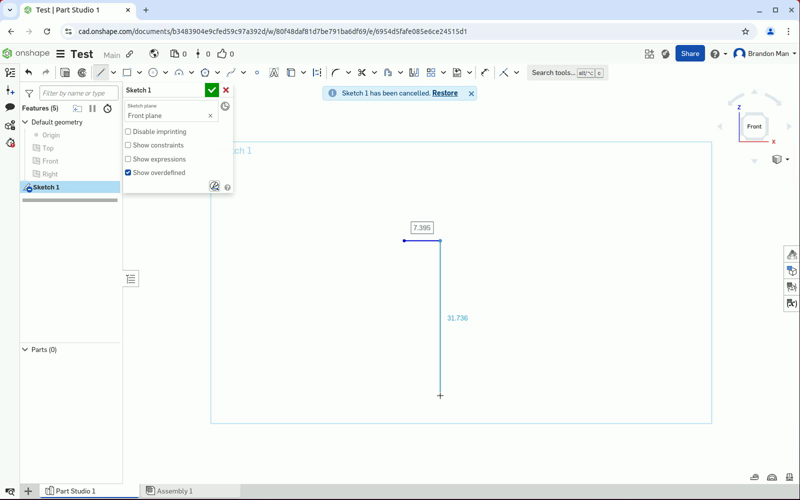
key_up(shift)
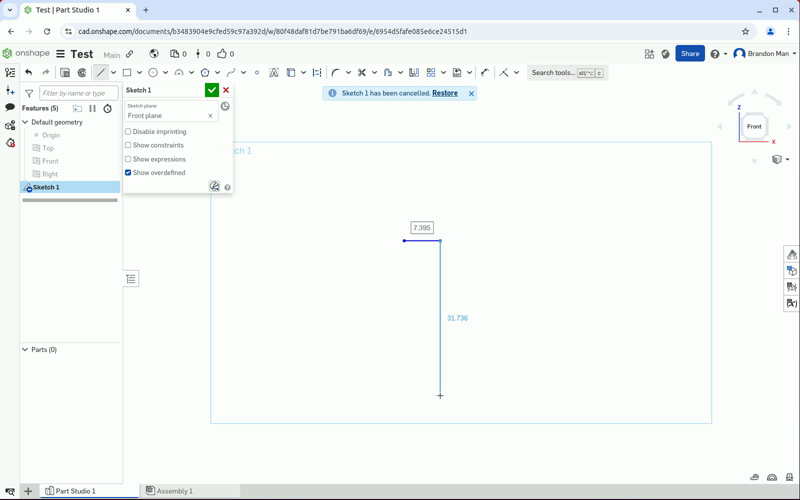
key_down(shift)
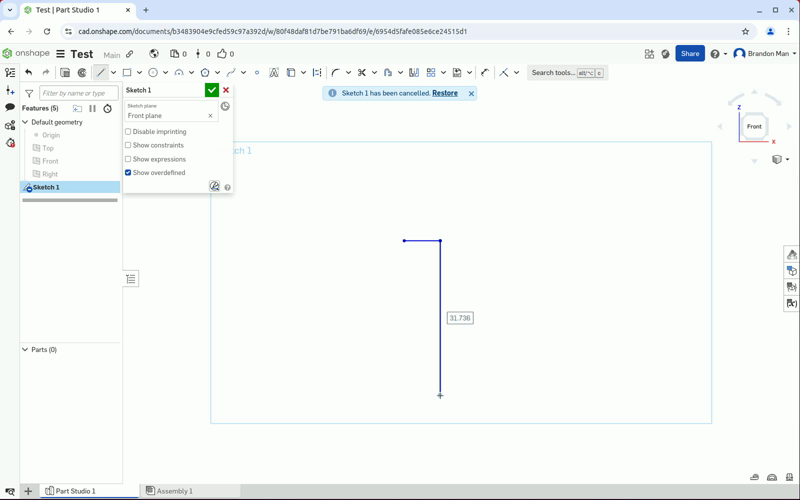
mouse_move(470, 395)
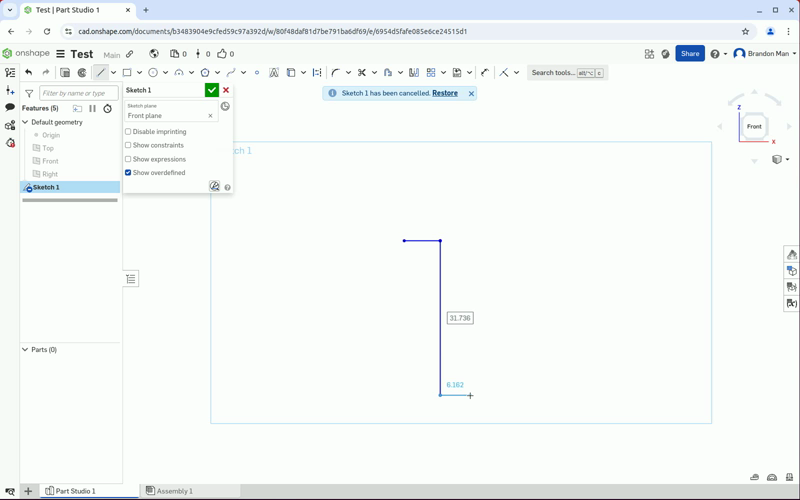
mouse_move(443, 395)
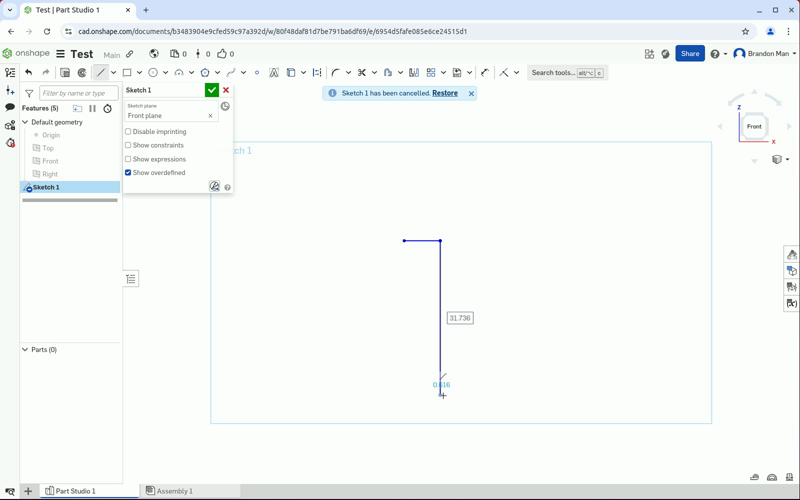
scroll(6)
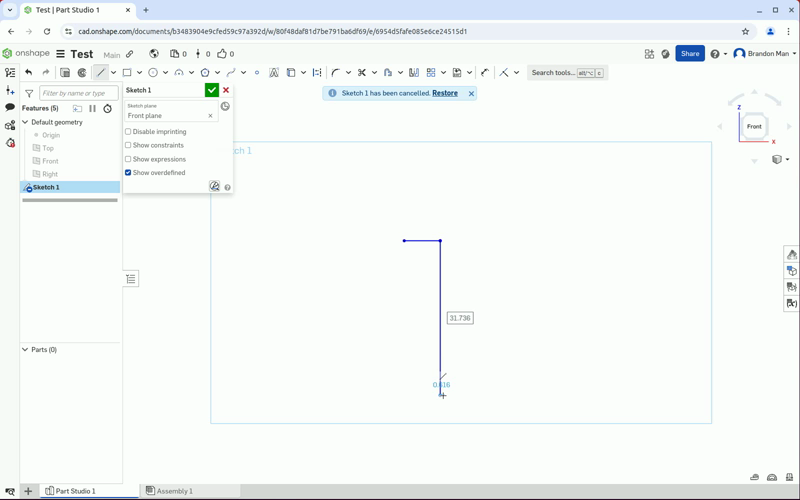
scroll(6)
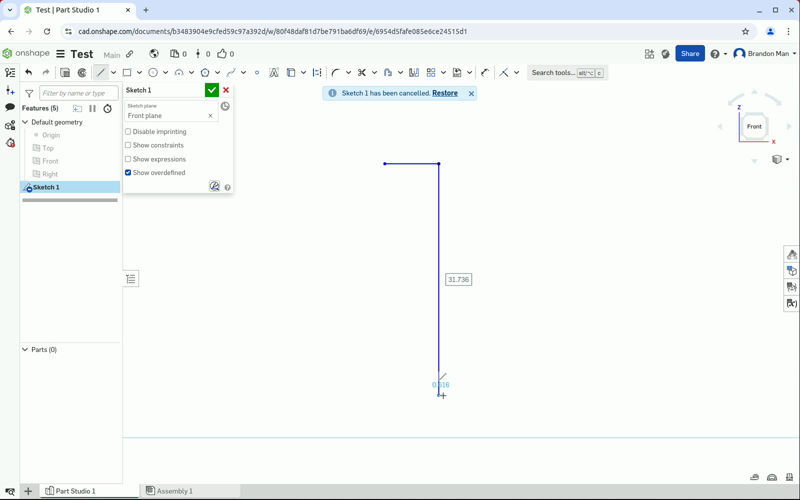
scroll(6)
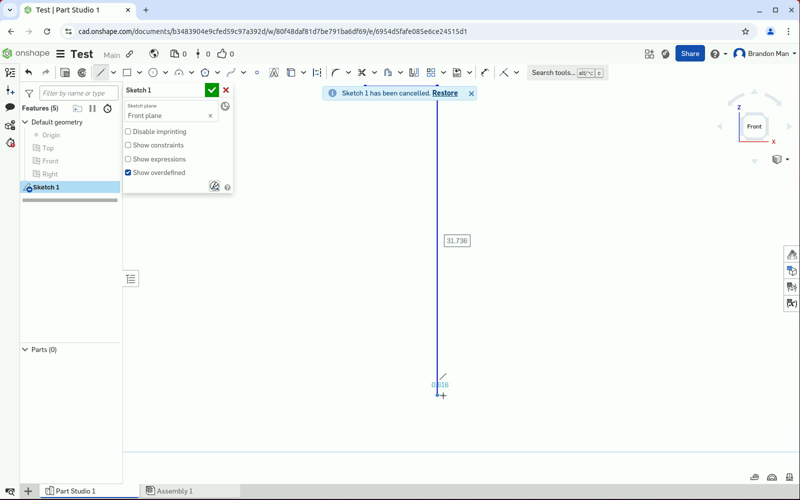
scroll(6)
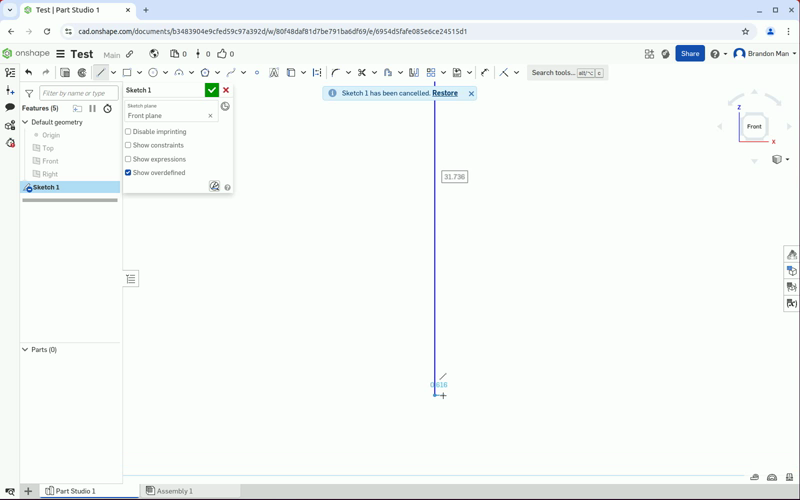
scroll(6)
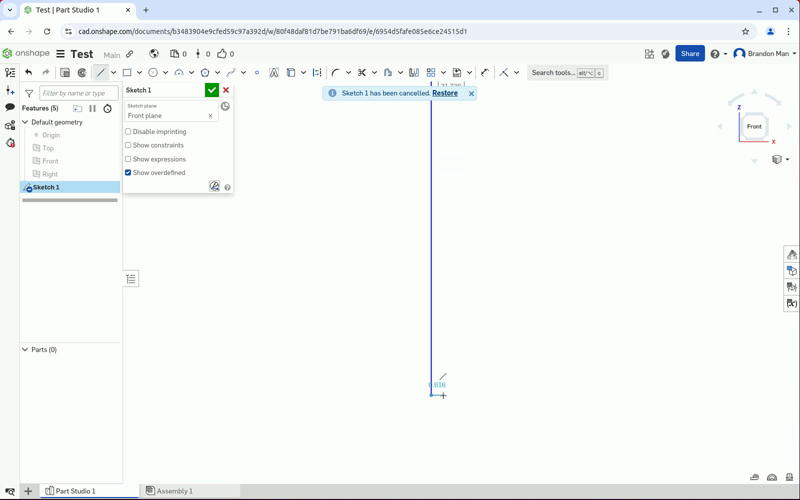
scroll(6)
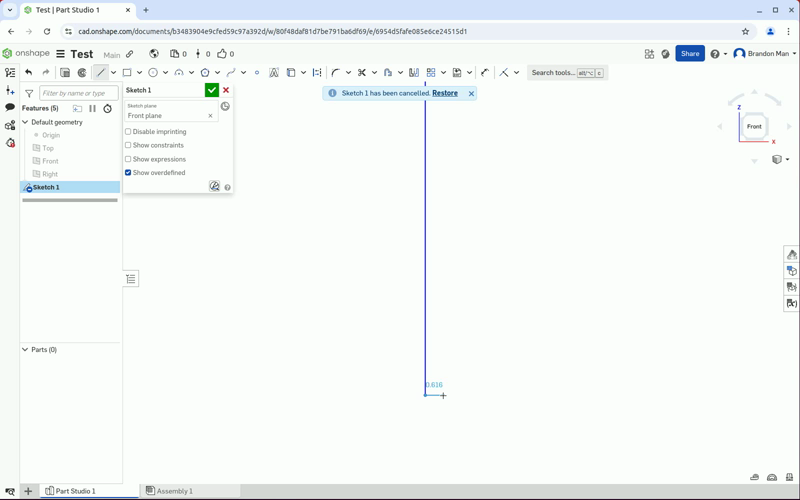
scroll(6)
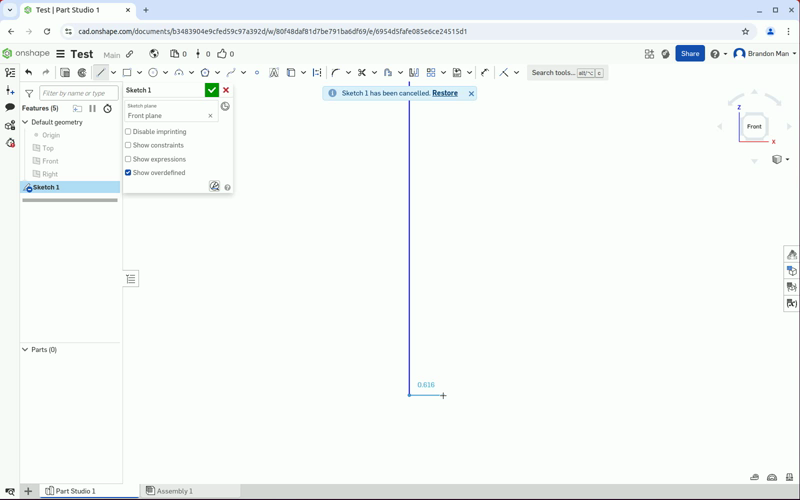
click(443, 395)
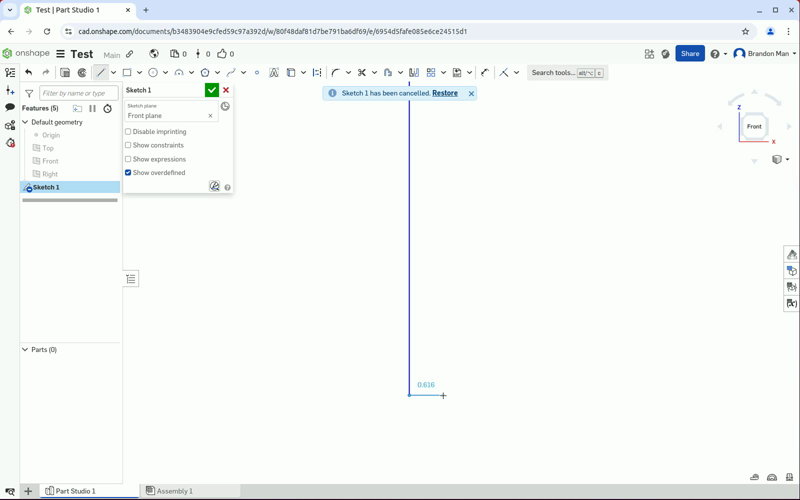
scroll(-6)
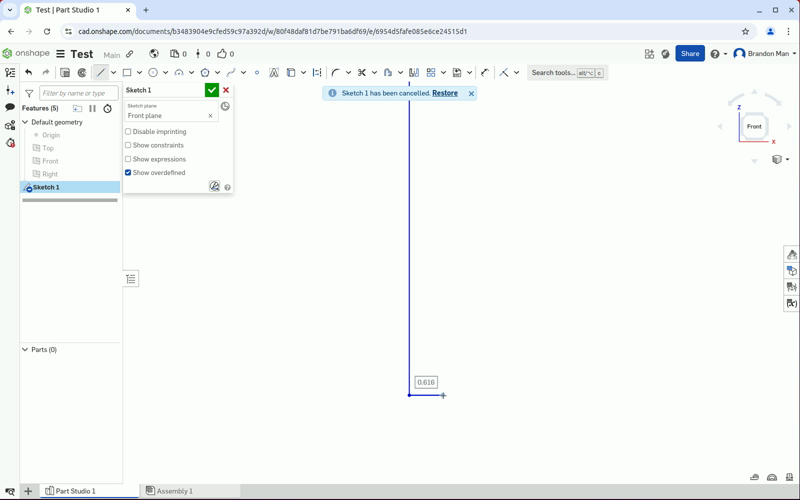
scroll(-6)
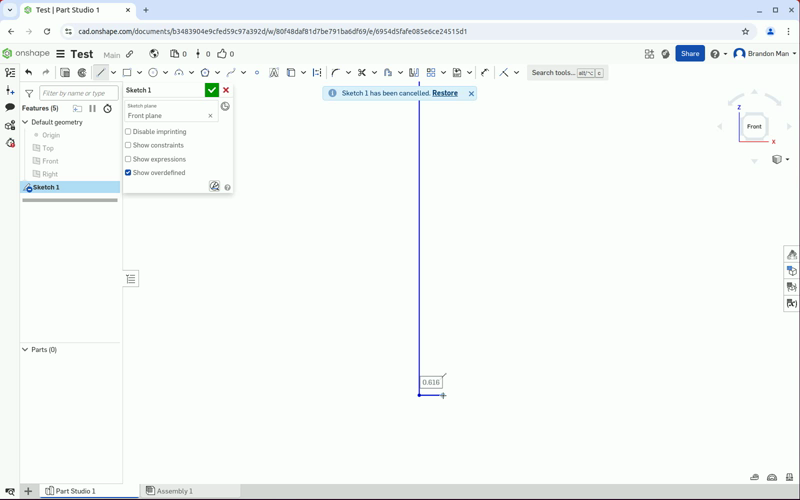
scroll(-6)
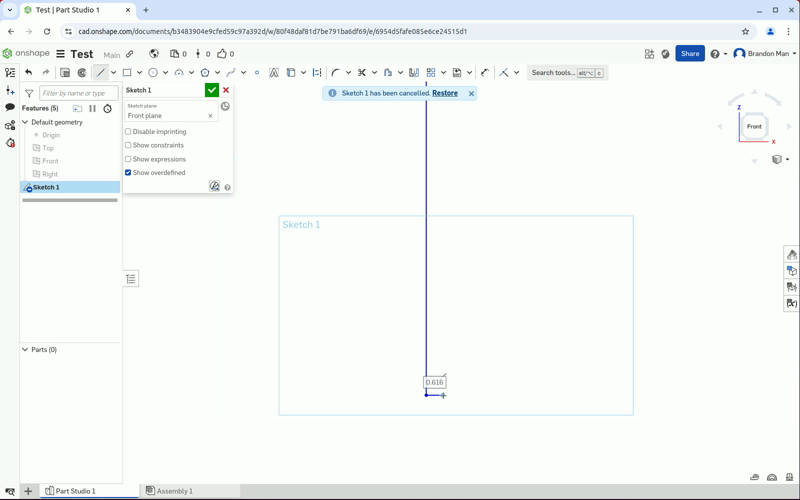
scroll(-6)
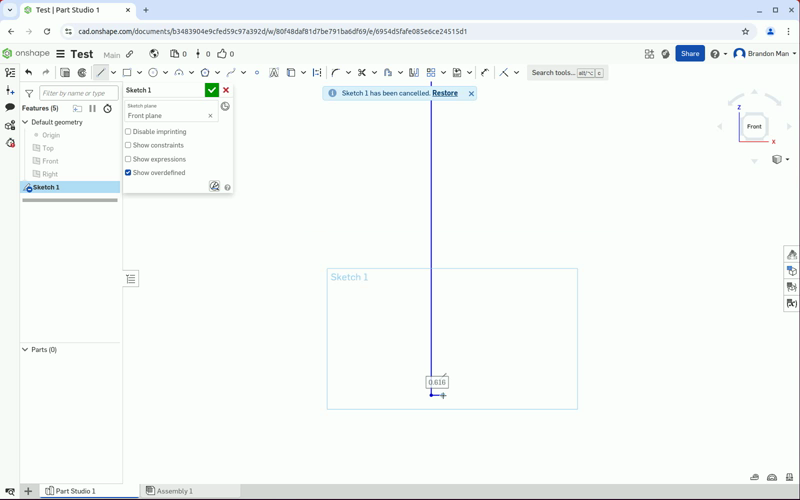
scroll(-6)
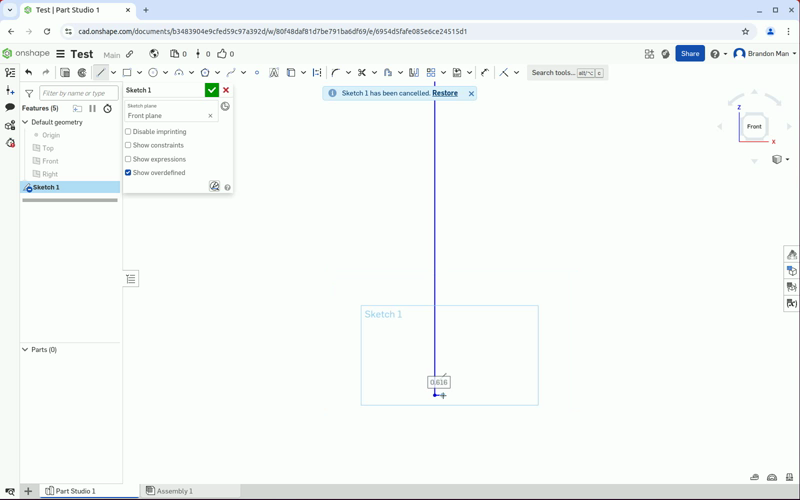
scroll(-6)
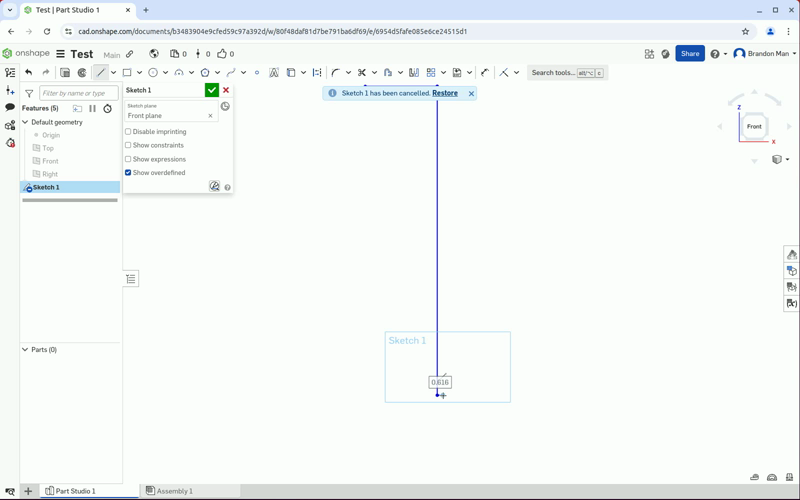
scroll(-6)
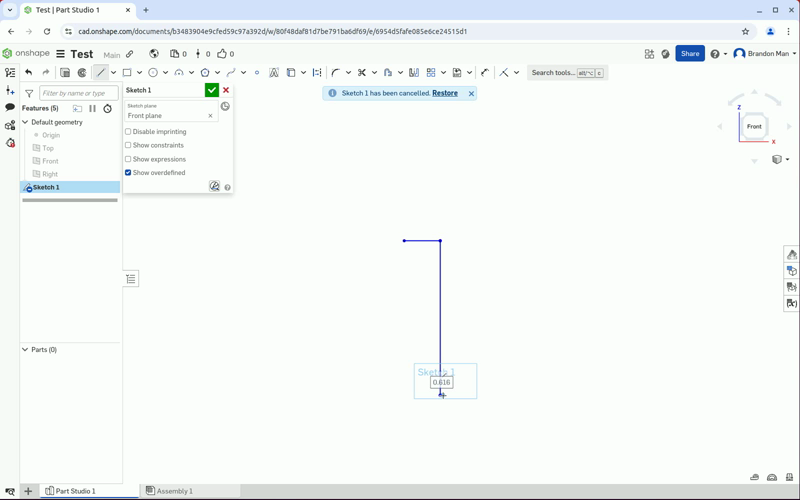
key_up(shift)
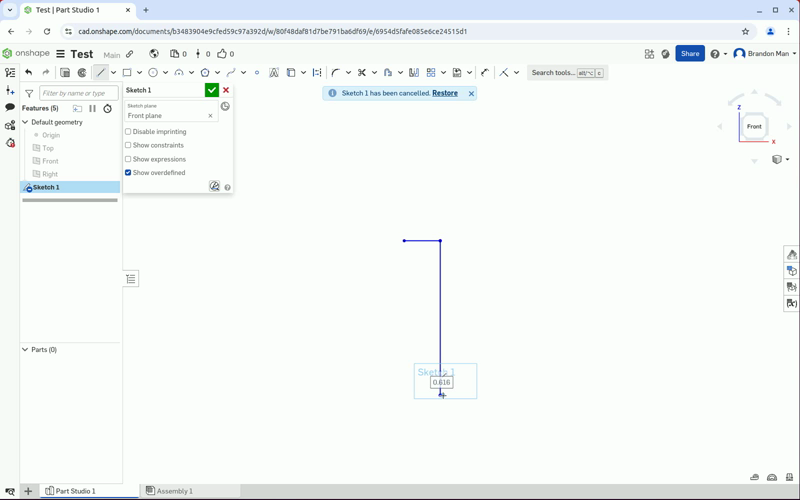
key_down(shift)
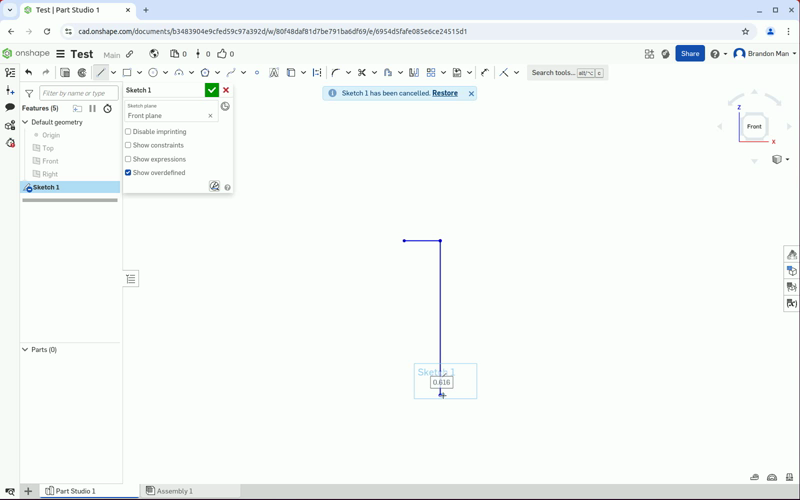
mouse_move(443, 237)
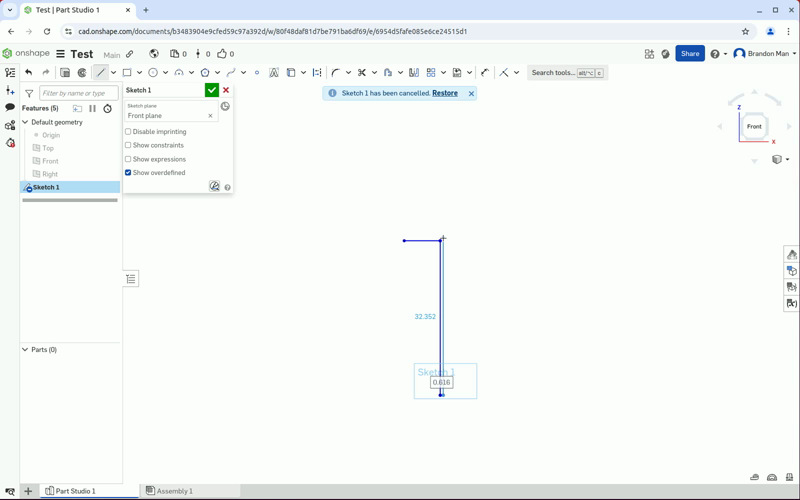
scroll(6)
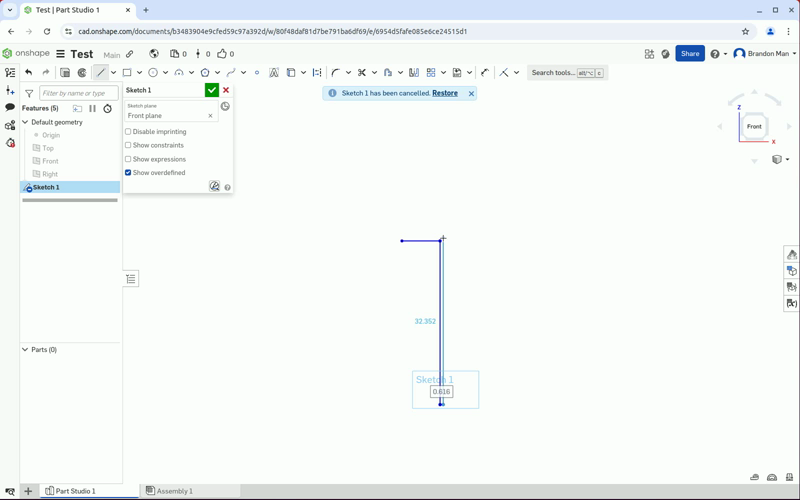
scroll(6)
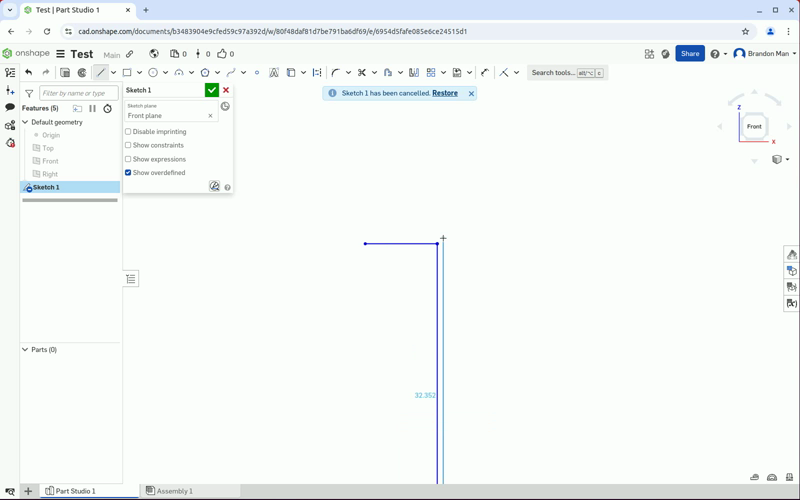
scroll(6)
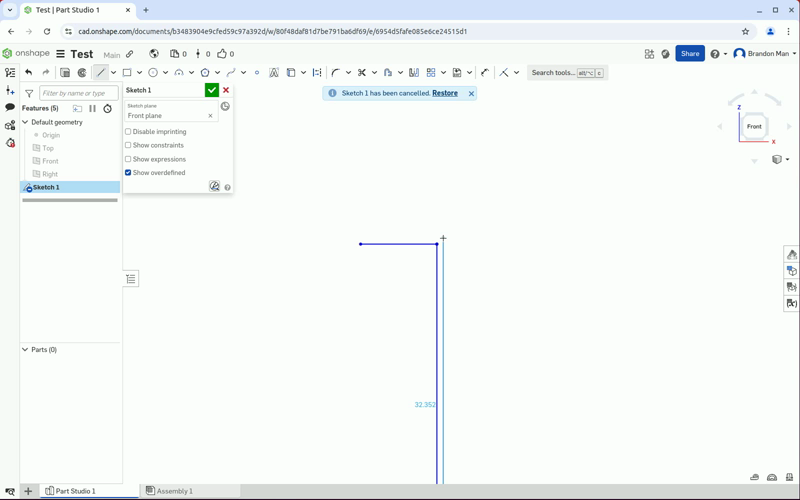
scroll(6)
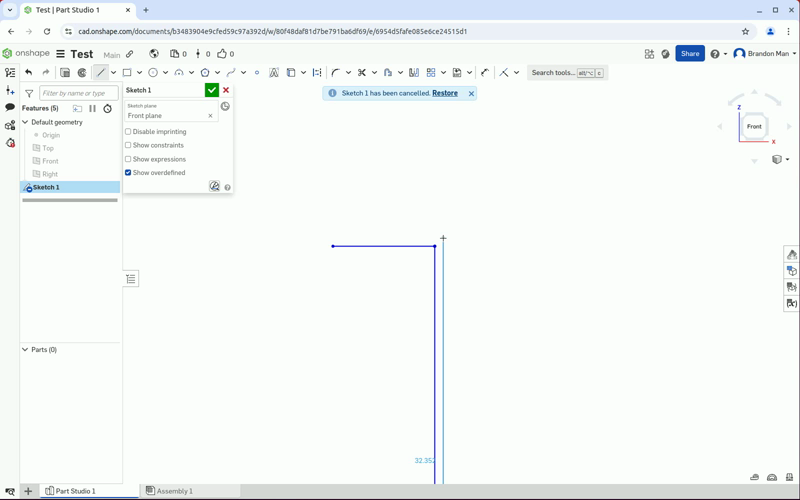
scroll(6)
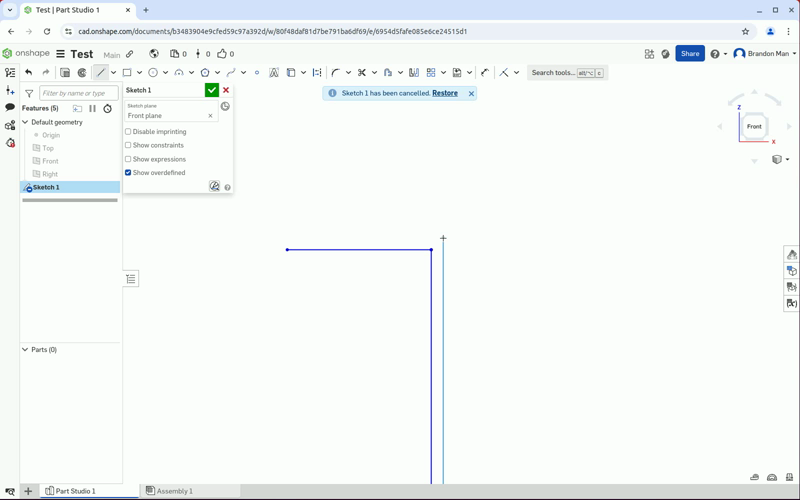
scroll(6)
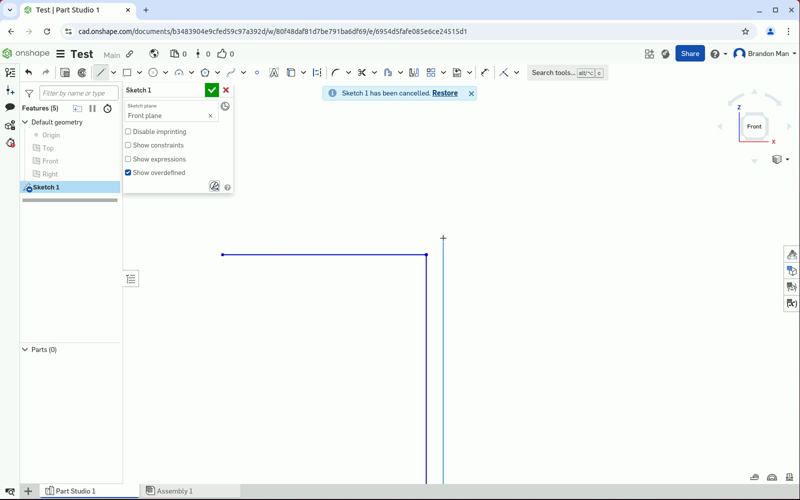
scroll(6)
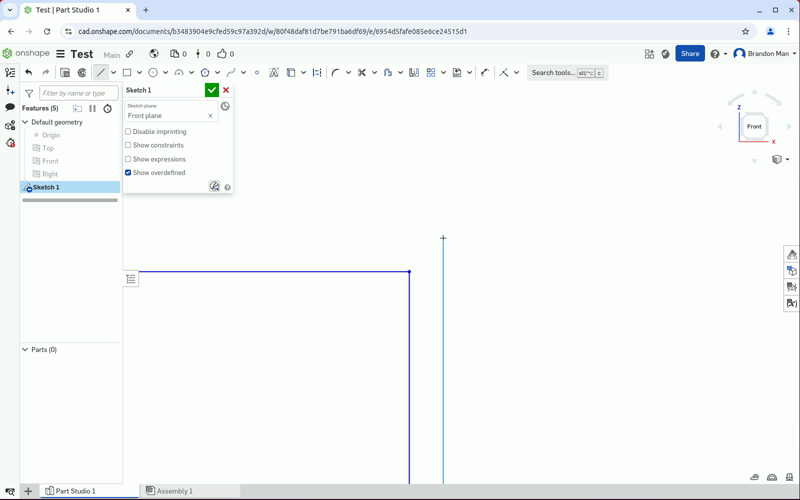
click(443, 237)
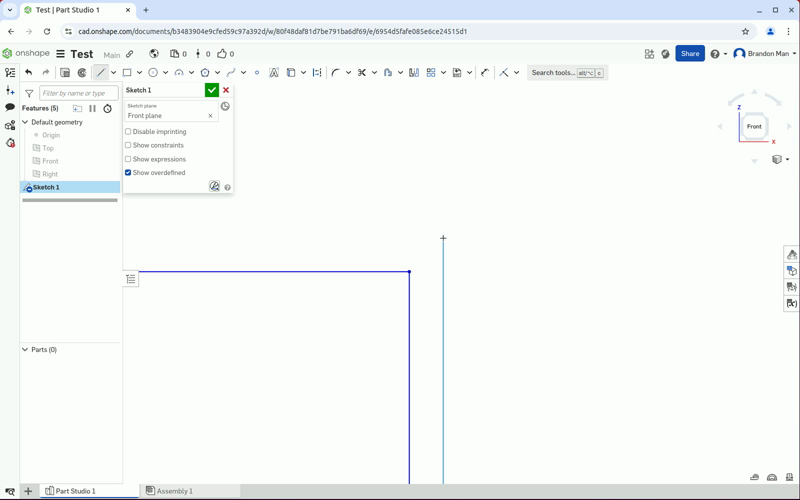
scroll(-6)
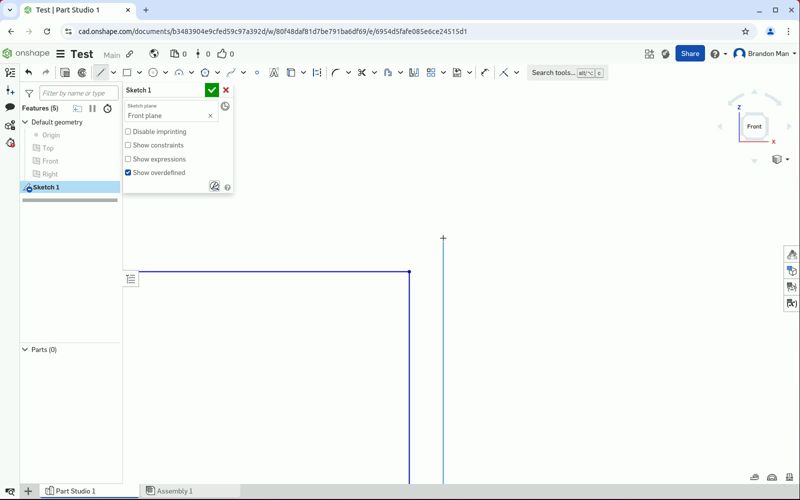
scroll(-6)
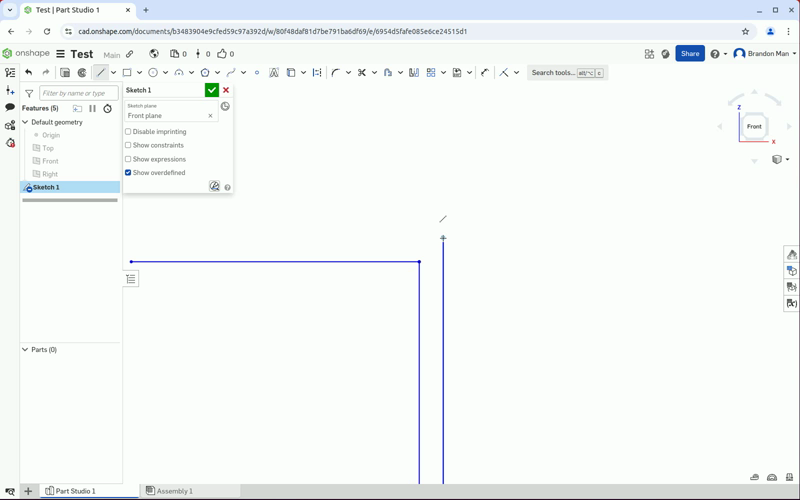
scroll(-6)
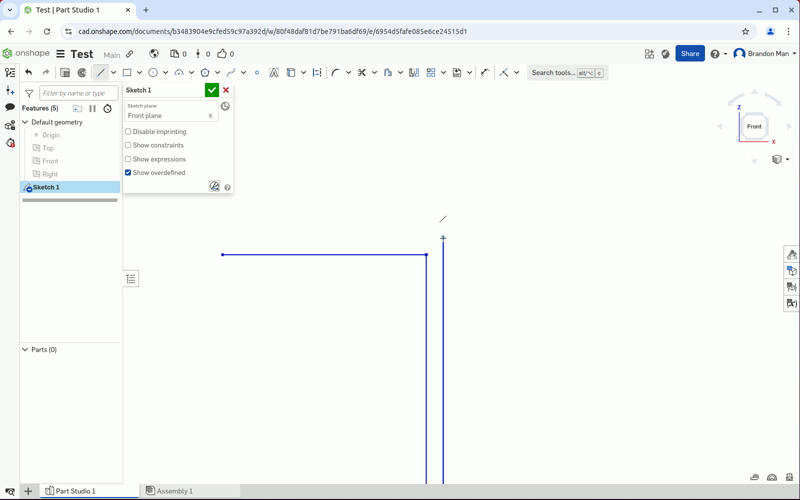
scroll(-6)
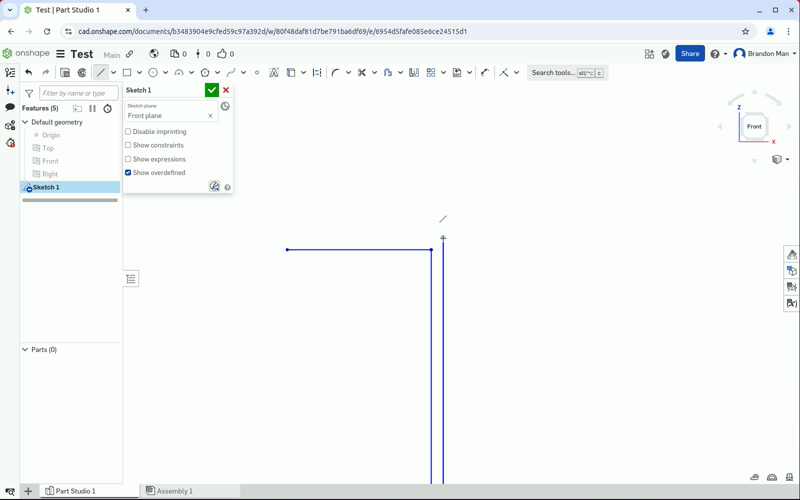
scroll(-6)
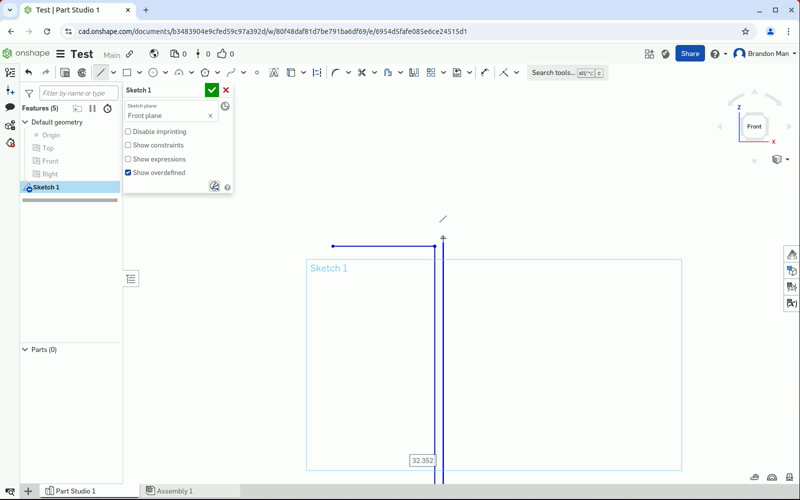
scroll(-6)
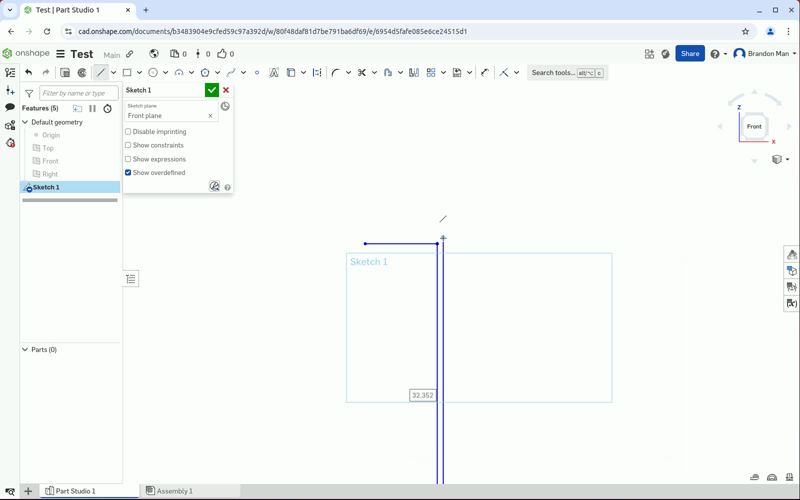
scroll(-6)
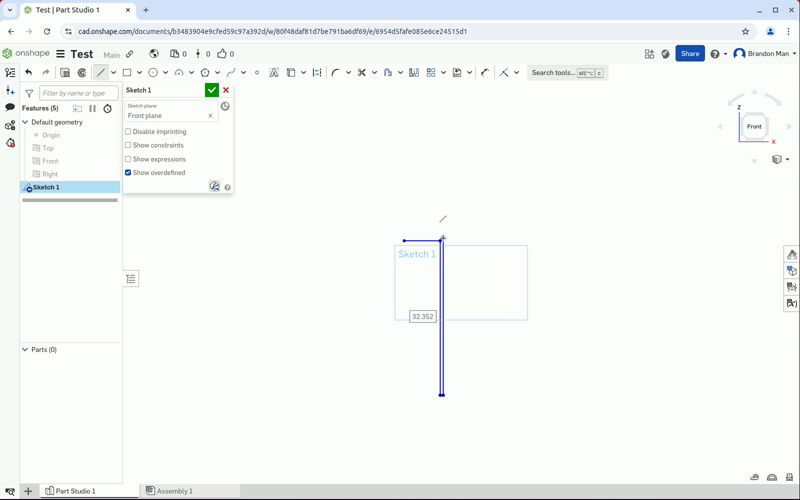
key_up(shift)
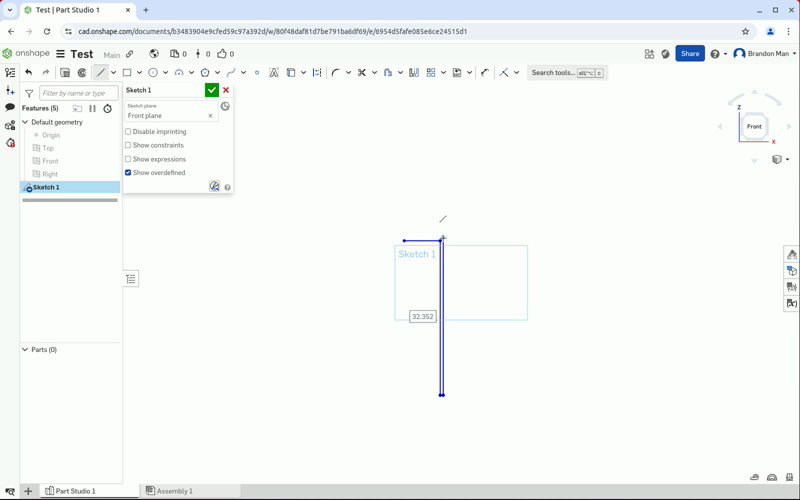
key_down(shift)
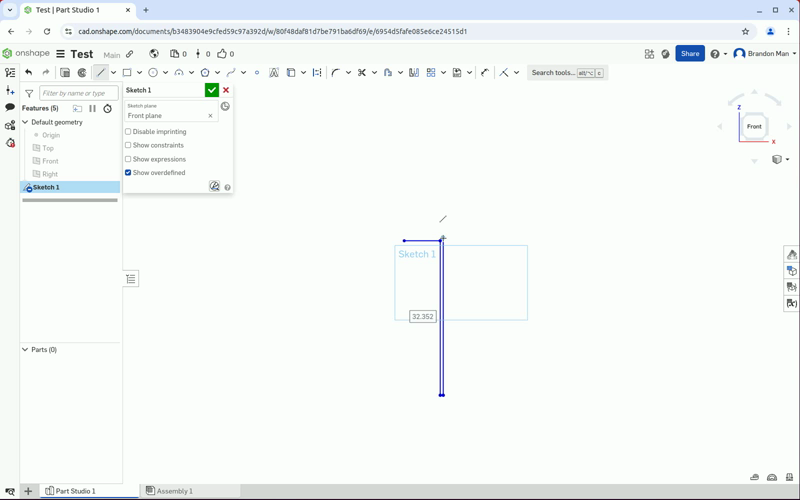
mouse_move(473, 237)
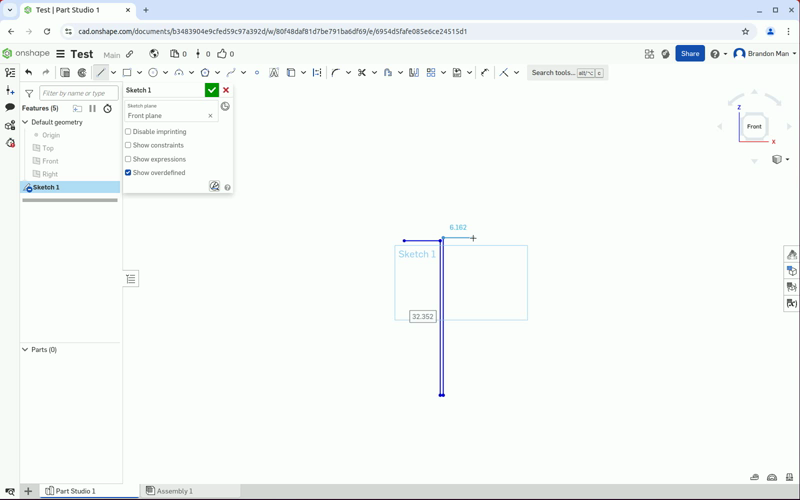
mouse_move(404, 237)
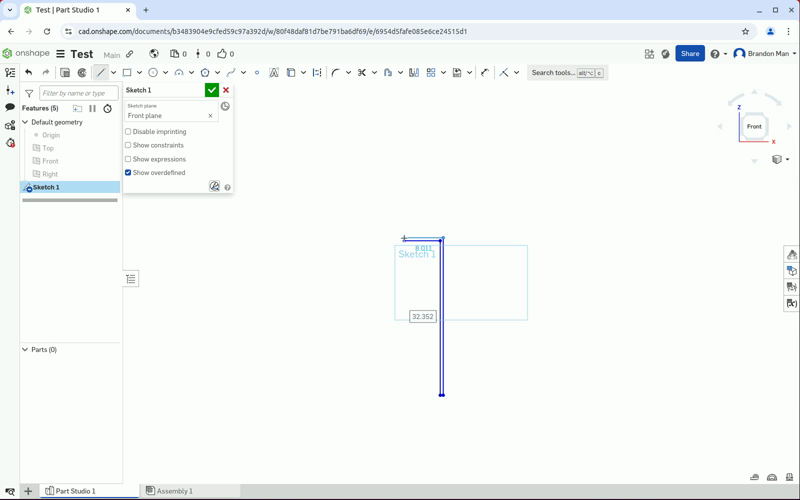
scroll(6)
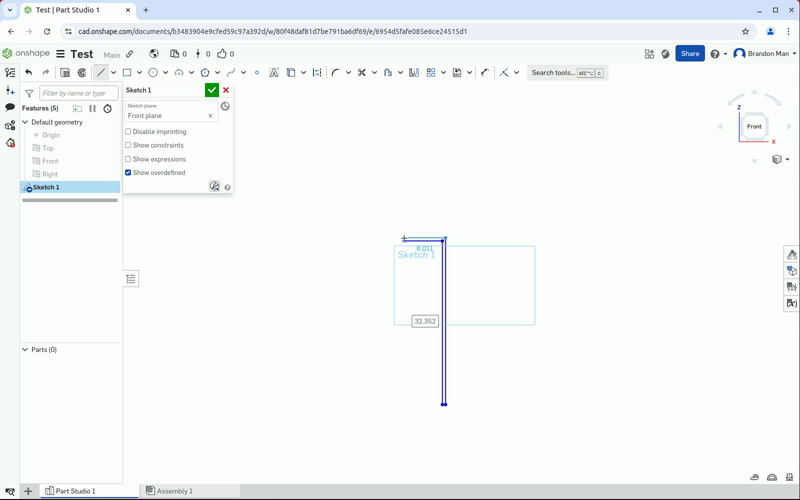
scroll(6)
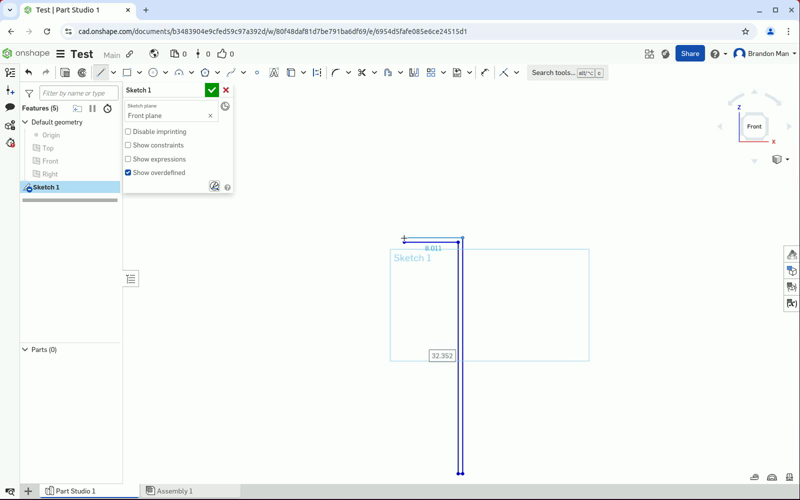
scroll(6)
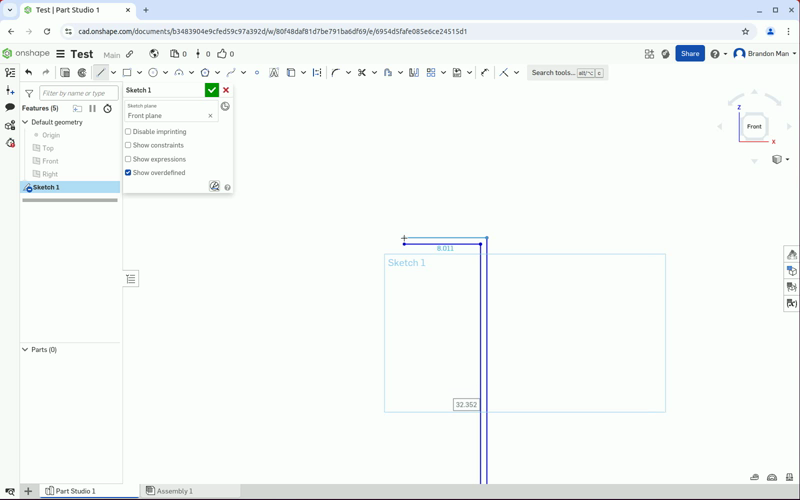
scroll(6)
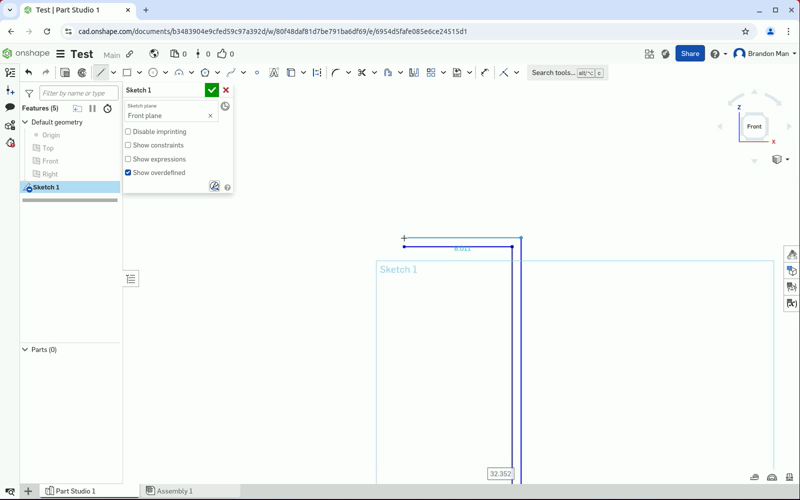
scroll(6)
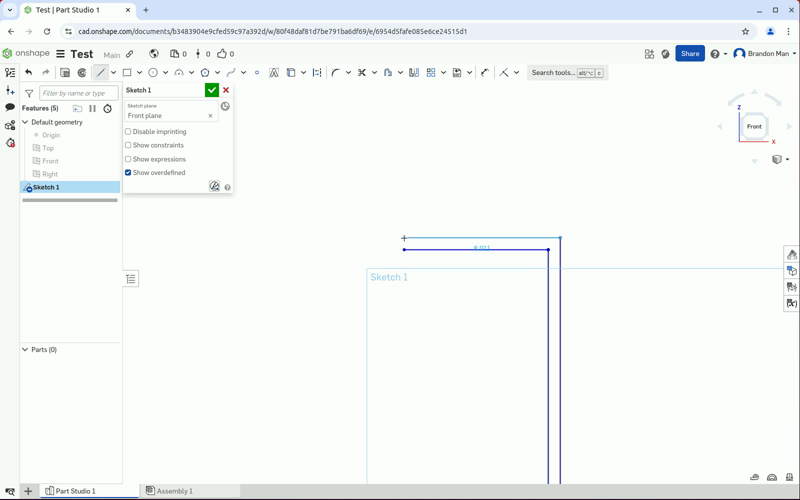
scroll(6)
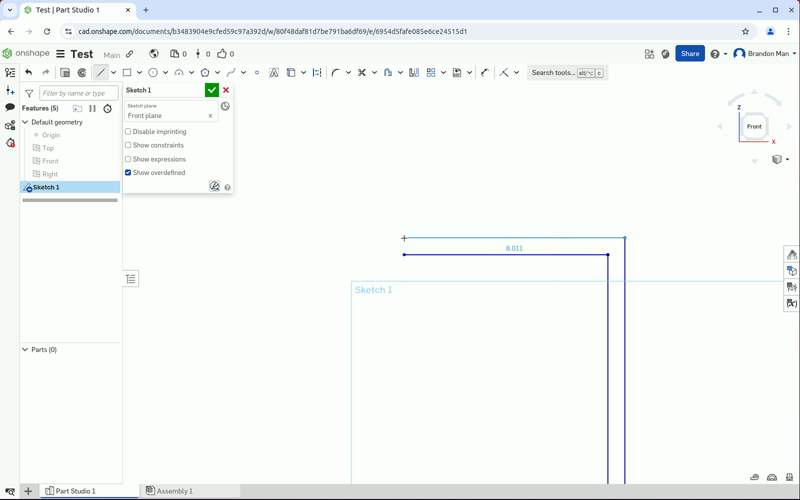
scroll(6)
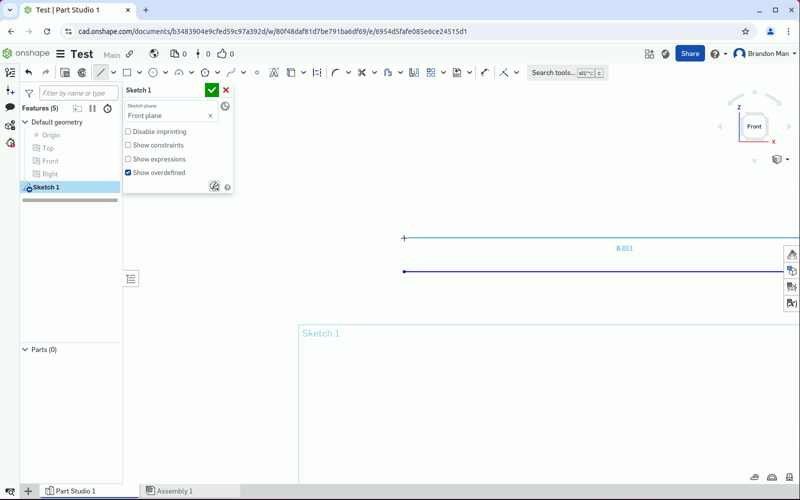
click(404, 237)
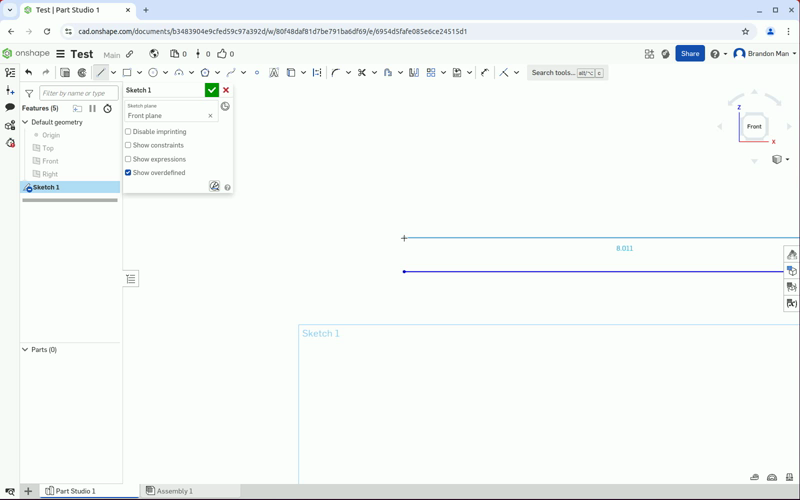
scroll(-6)
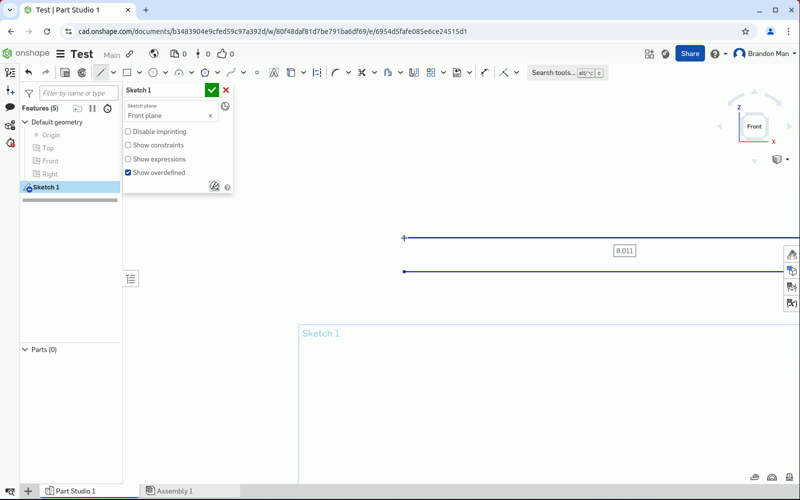
scroll(-6)
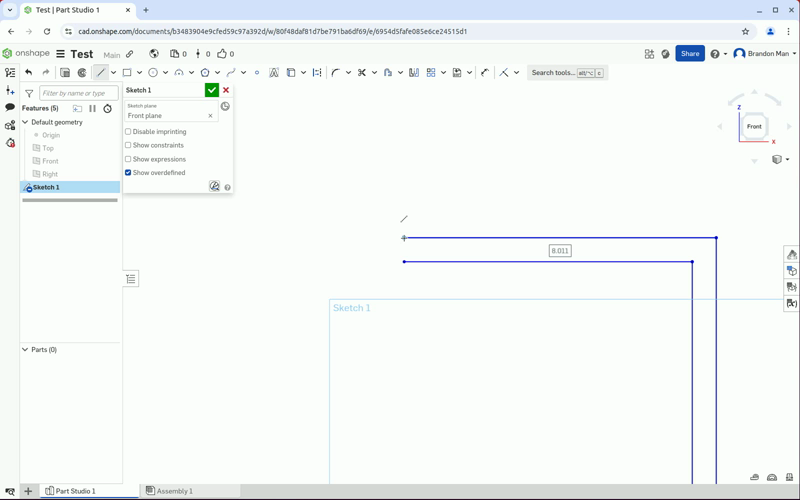
scroll(-6)
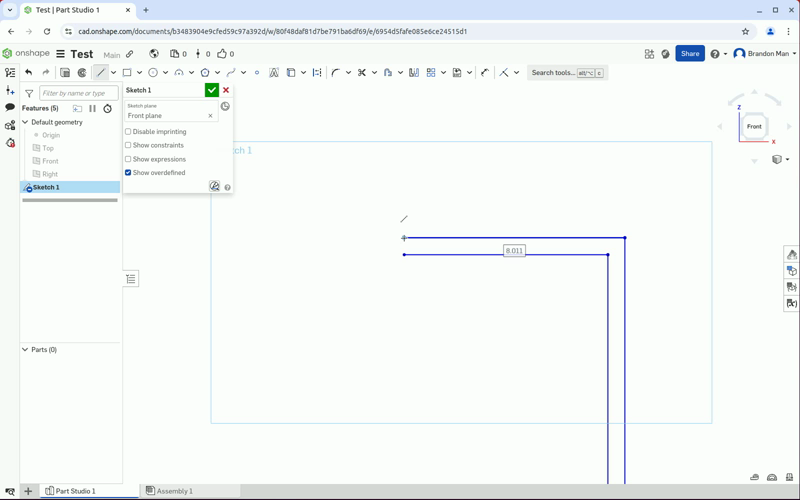
scroll(-6)
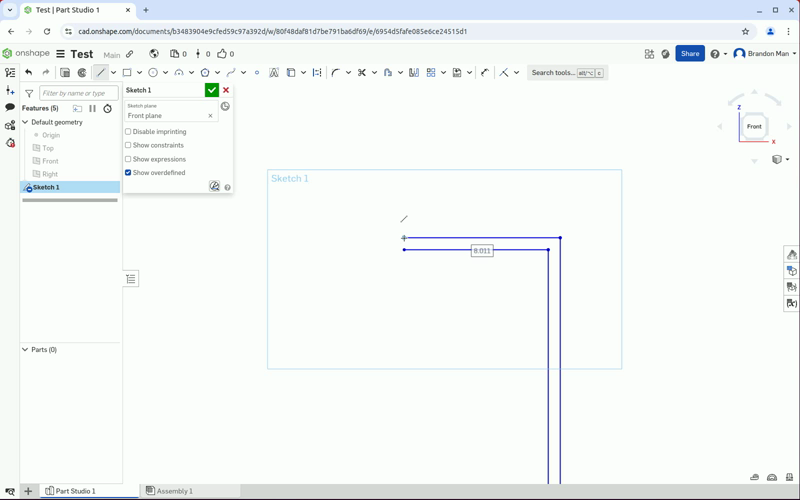
scroll(-6)
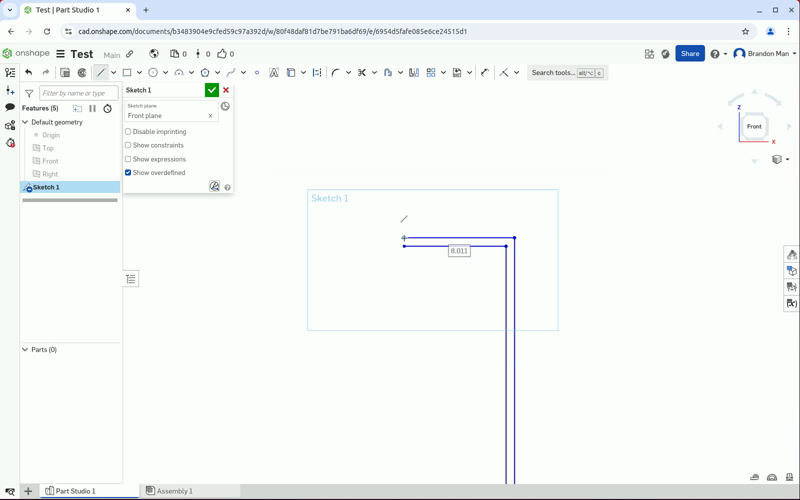
scroll(-6)
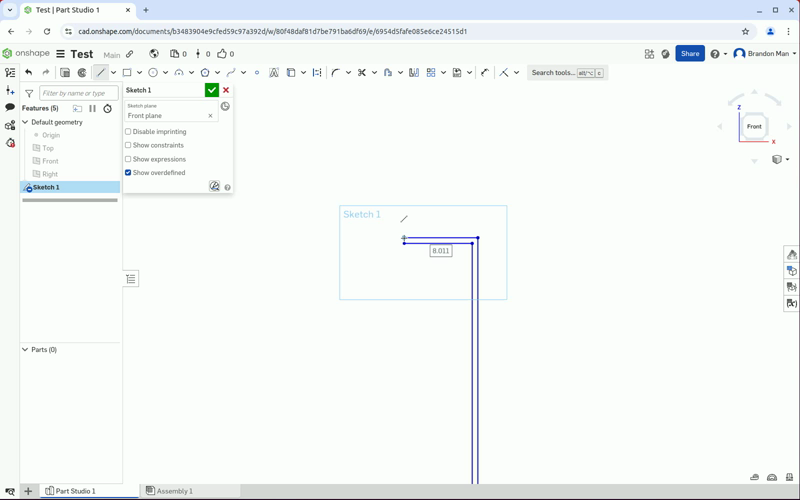
scroll(-6)
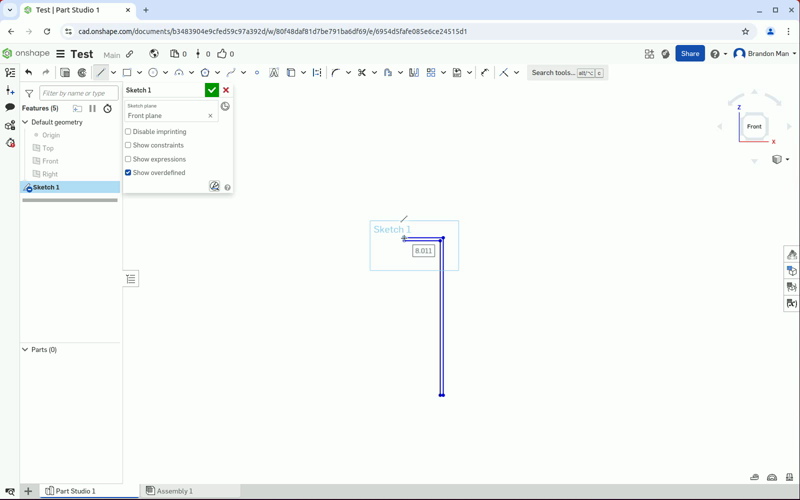
key_up(shift)
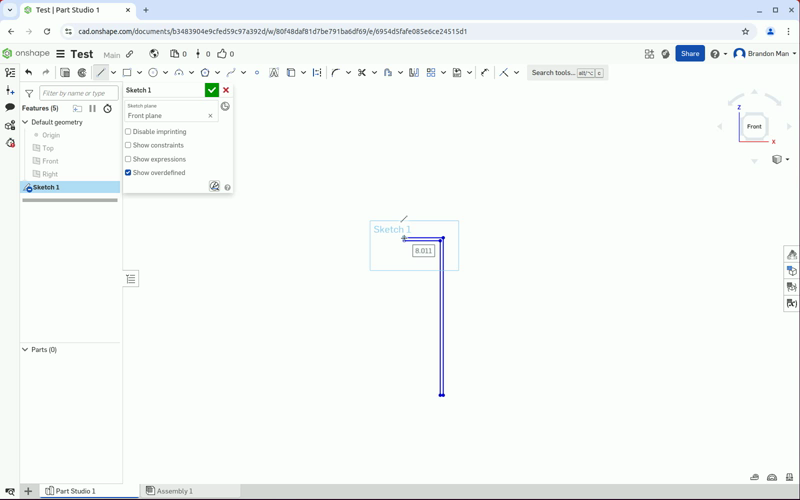
mouse_move(434, 237)
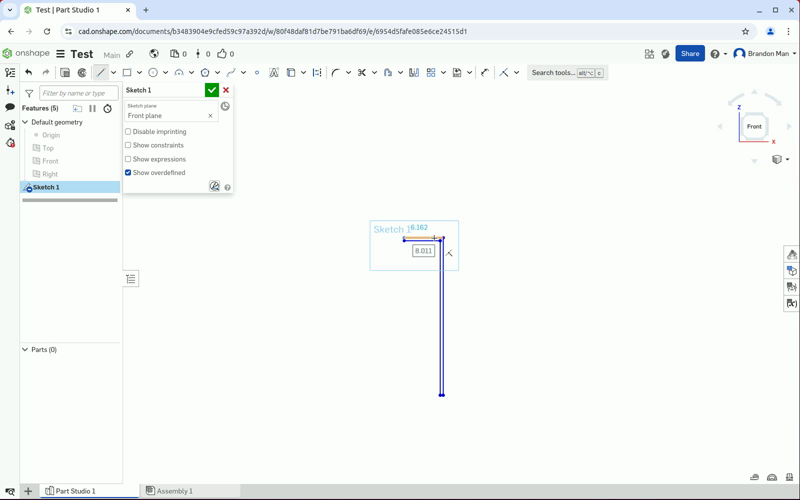
key_down(shift)
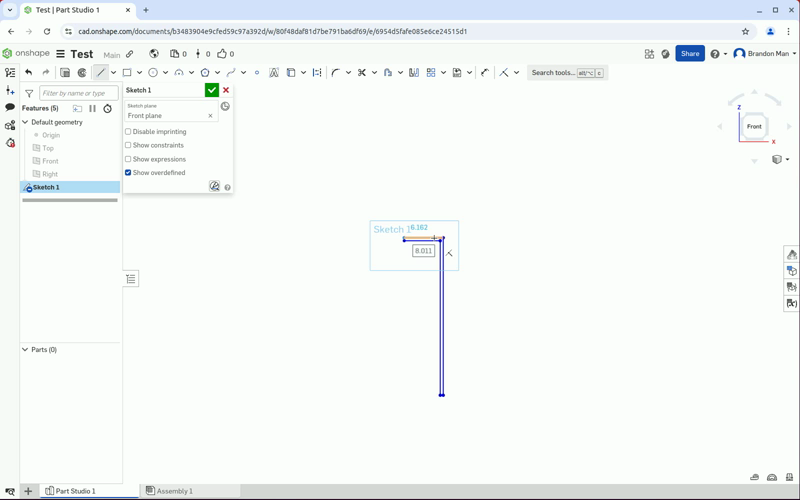
mouse_move(404, 240)
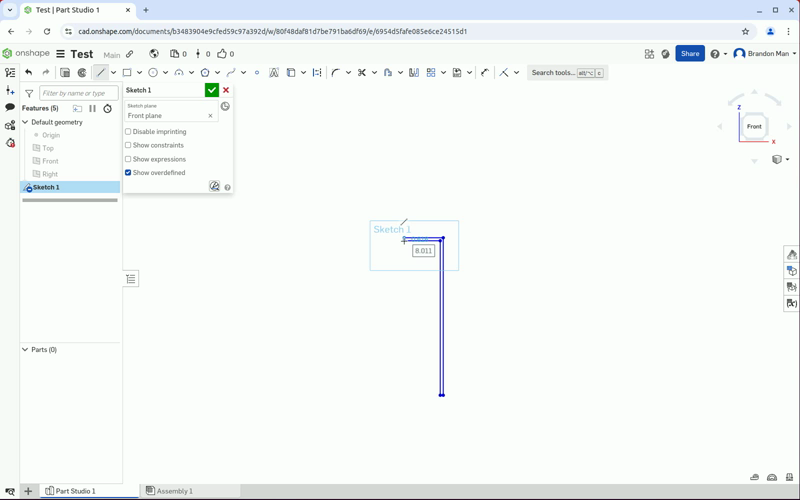
scroll(6)
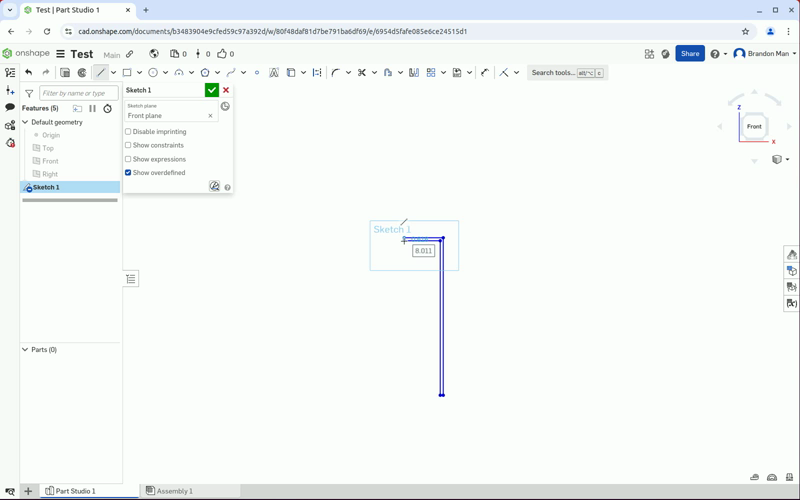
scroll(6)
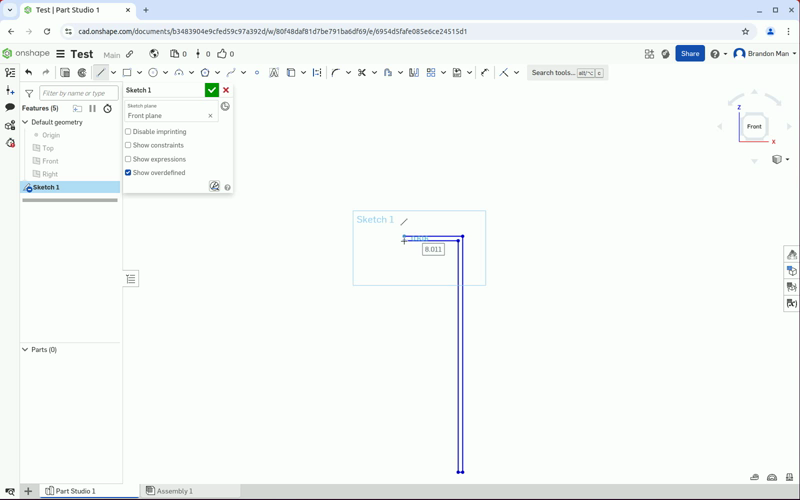
scroll(6)
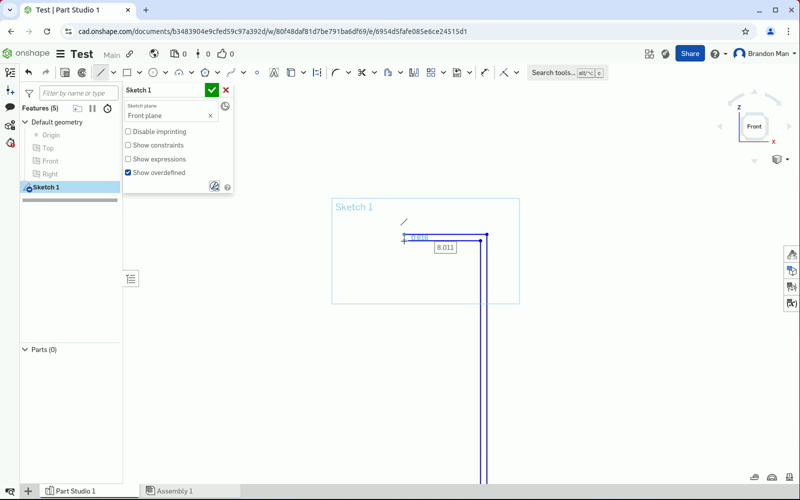
scroll(6)
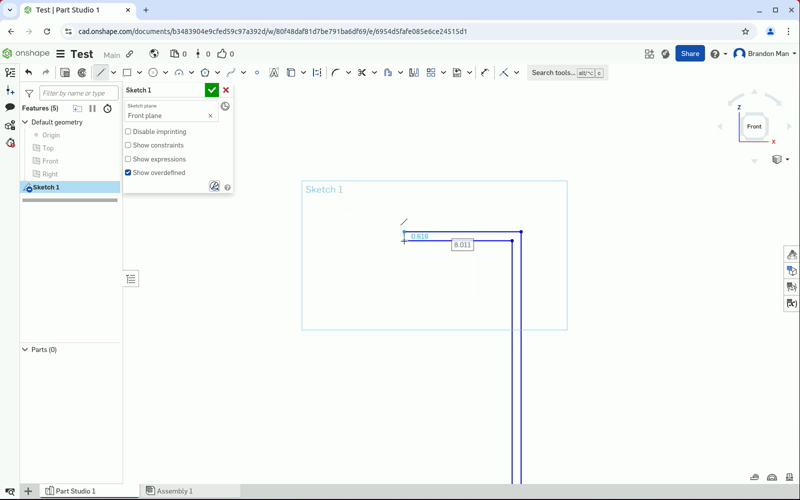
scroll(6)
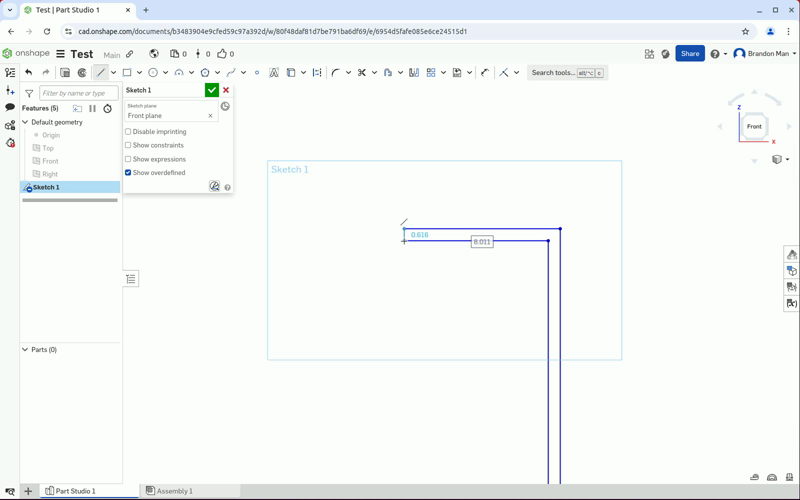
scroll(6)
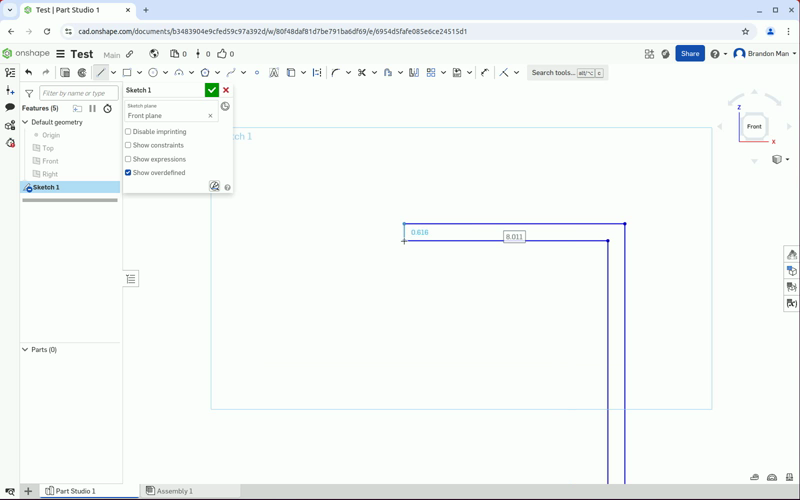
scroll(6)
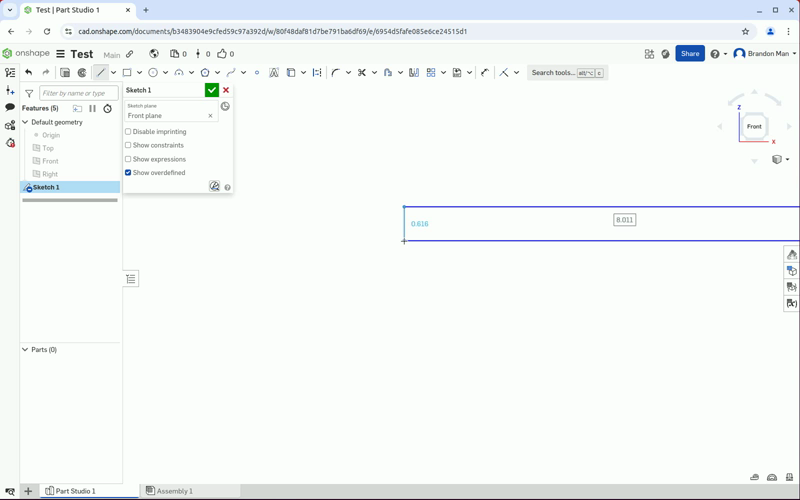
key_up(shift)
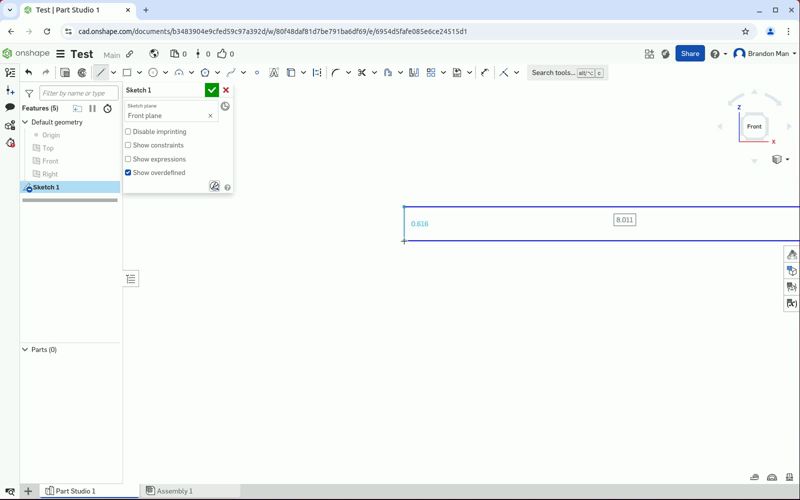
click(404, 240)
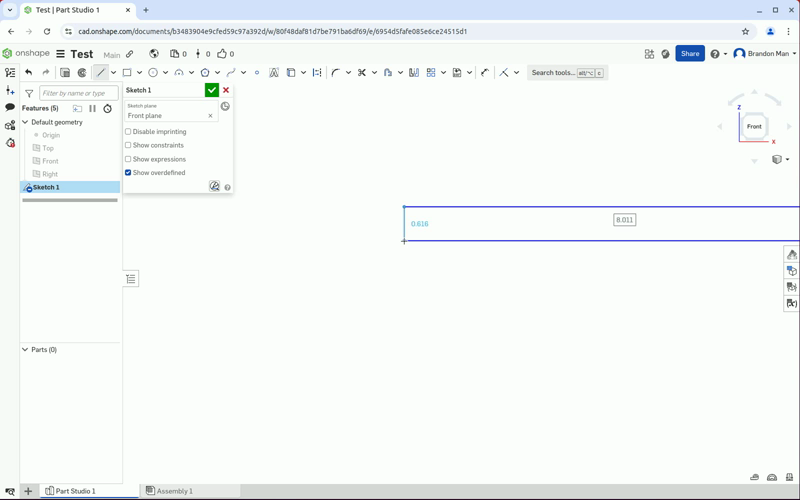
scroll(-6)
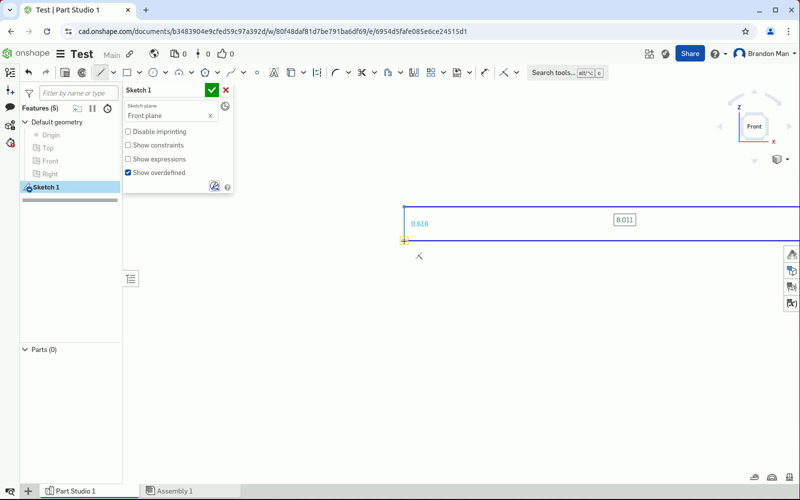
scroll(-6)
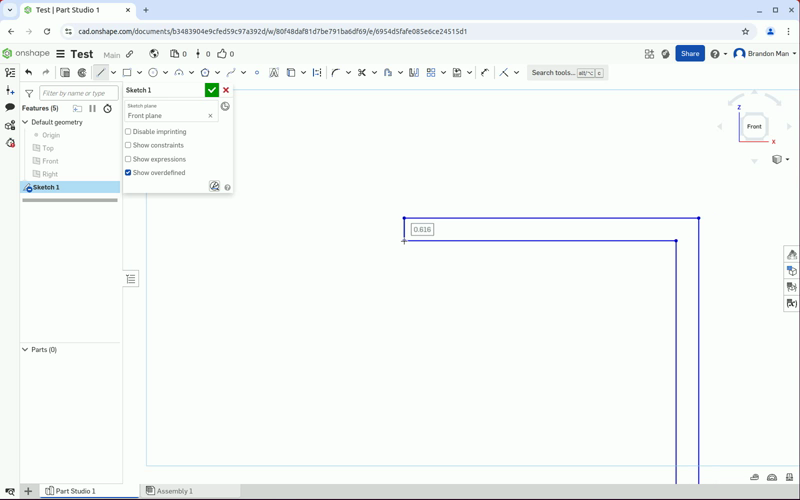
scroll(-6)
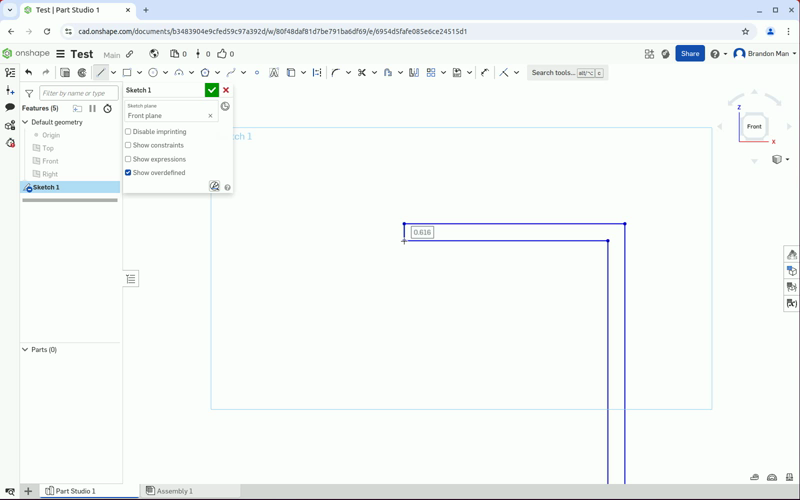
scroll(-6)
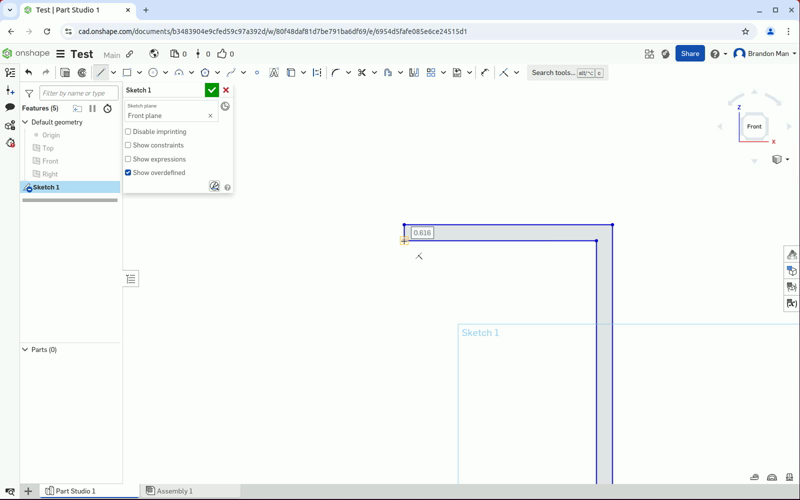
scroll(-6)
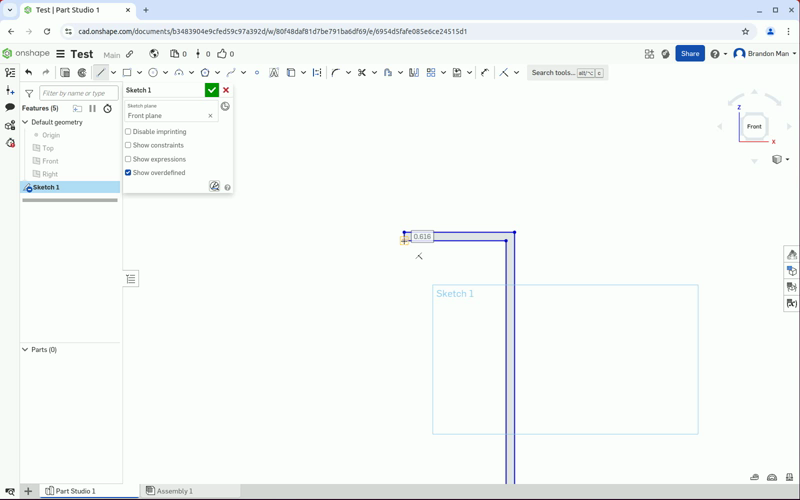
scroll(-6)
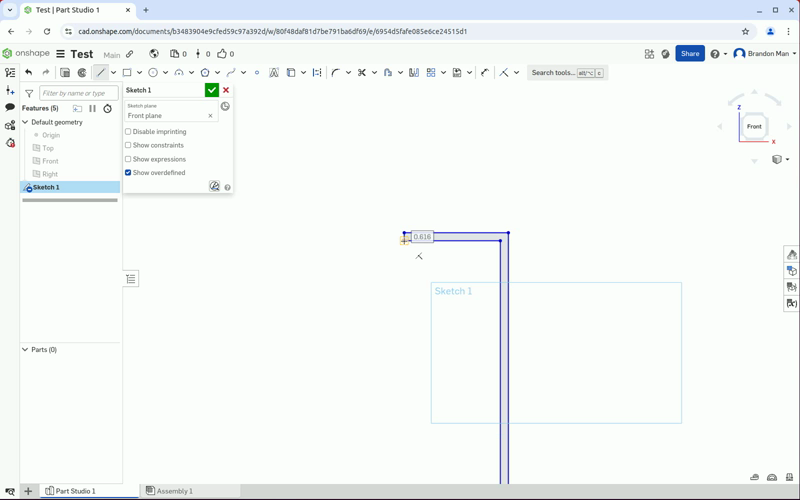
scroll(-6)
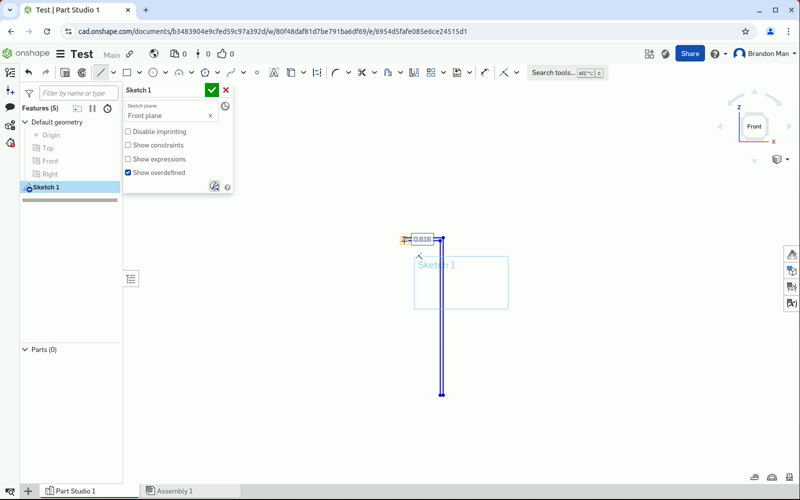
key(esc)
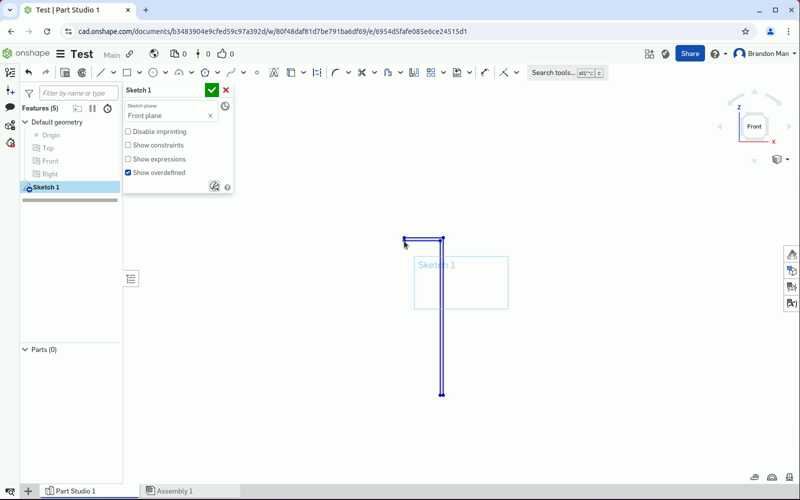
mouse_move(442, 363)
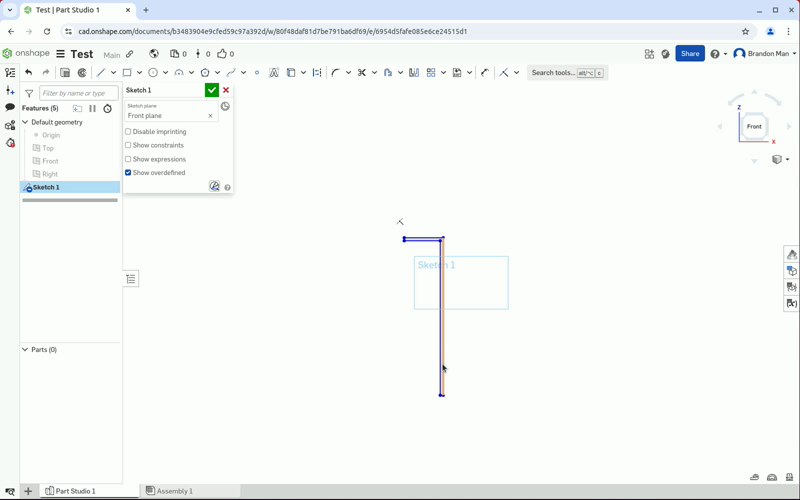
scroll(6)
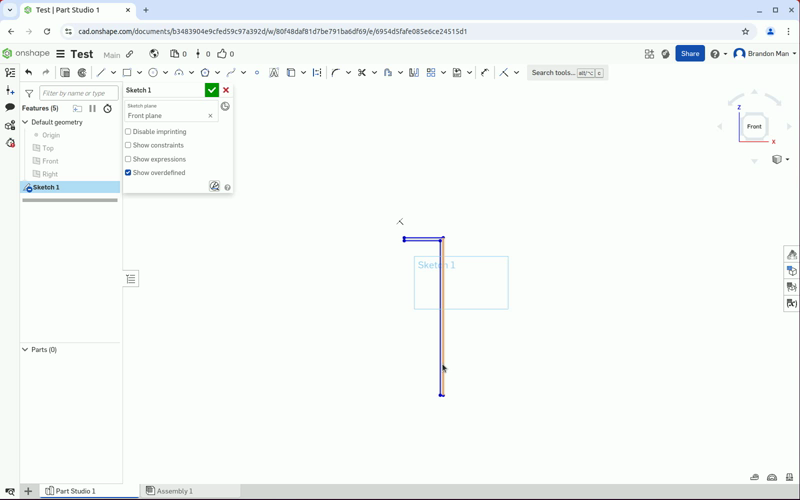
scroll(6)
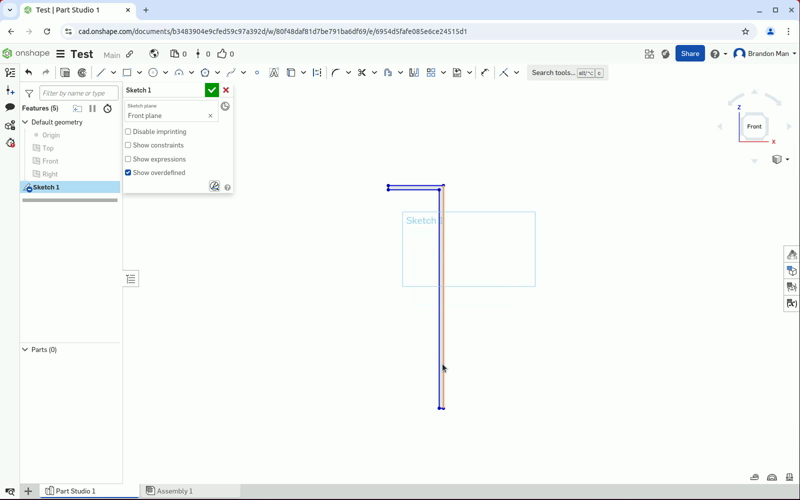
scroll(6)
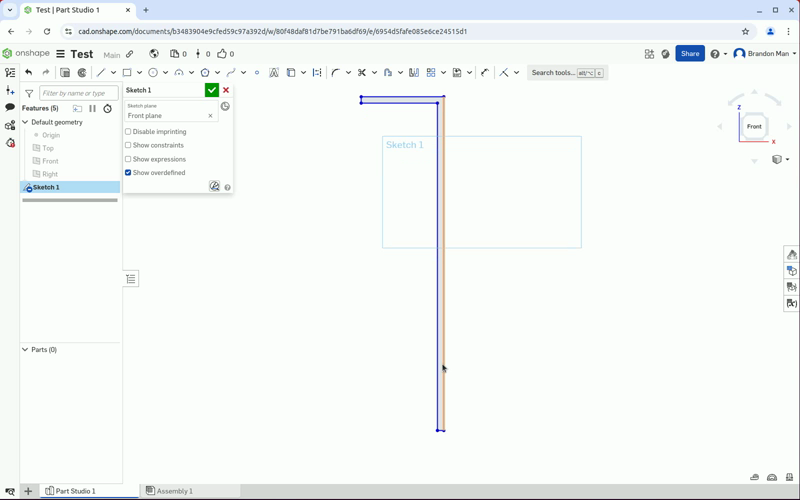
scroll(6)
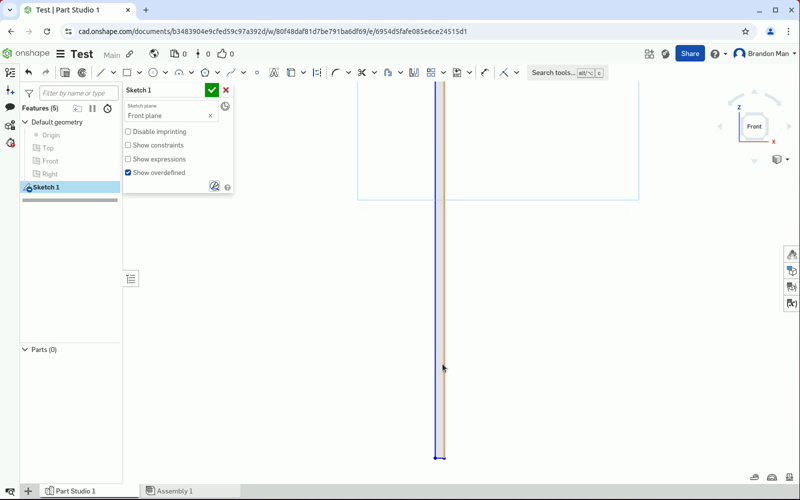
scroll(6)
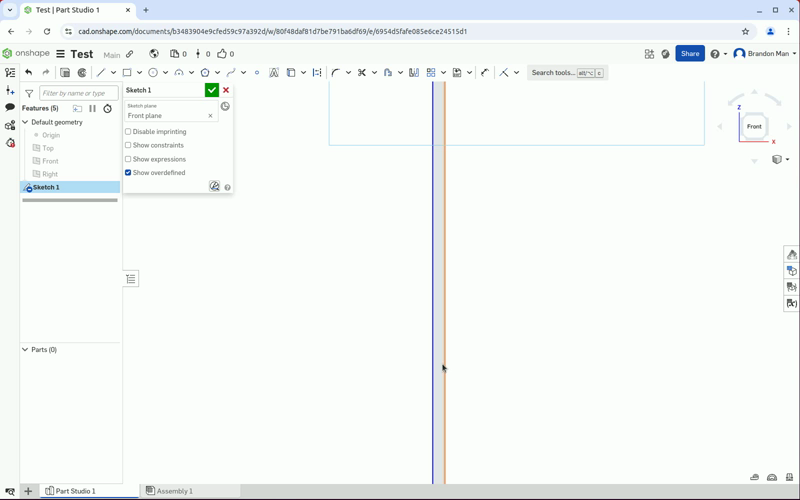
scroll(6)
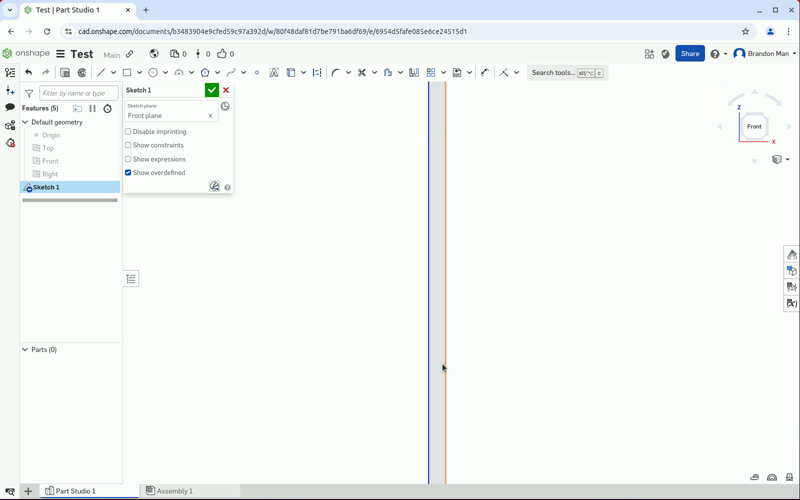
scroll(6)
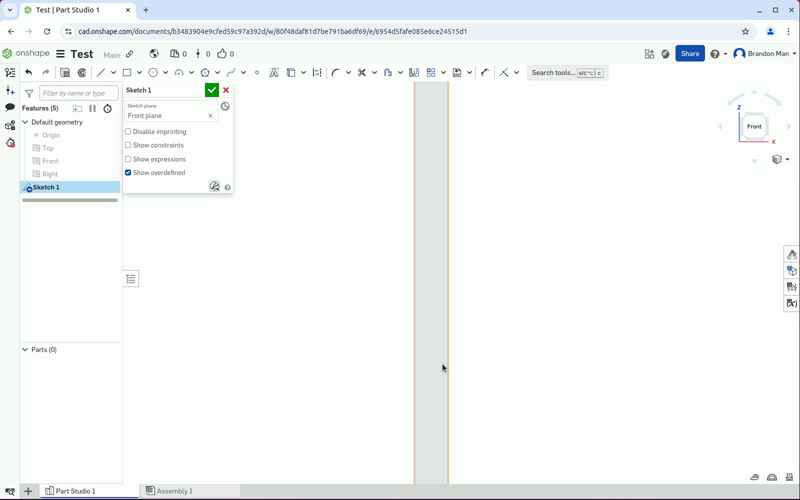
click(442, 363)
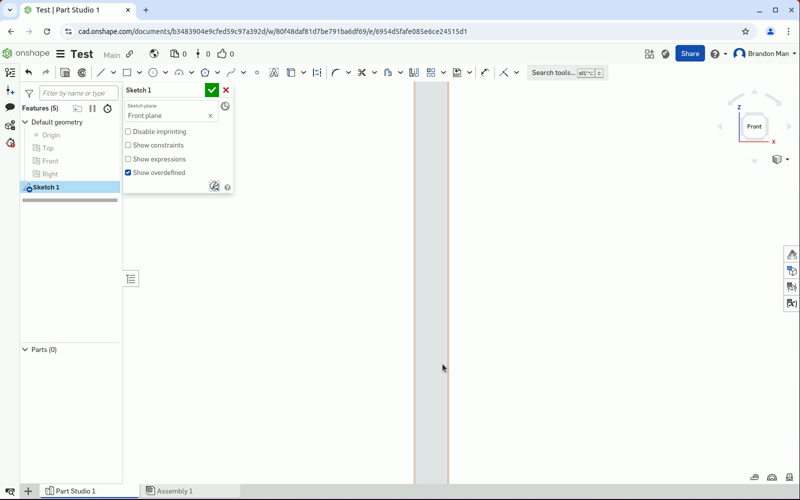
scroll(-6)
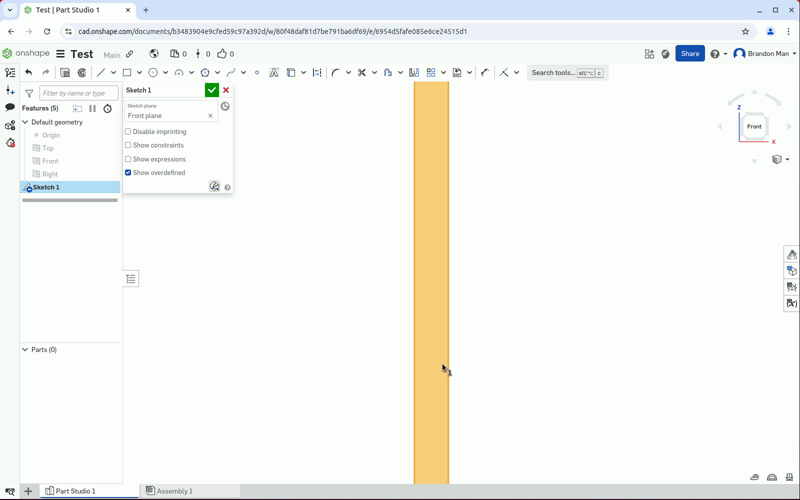
scroll(-6)
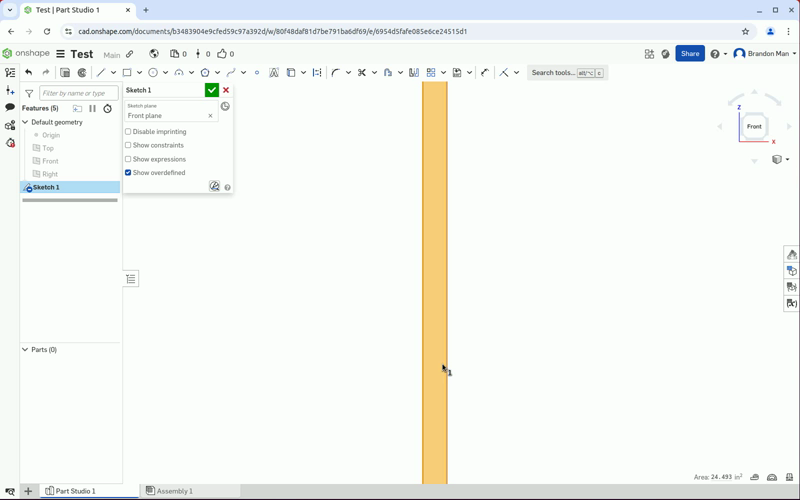
scroll(-6)
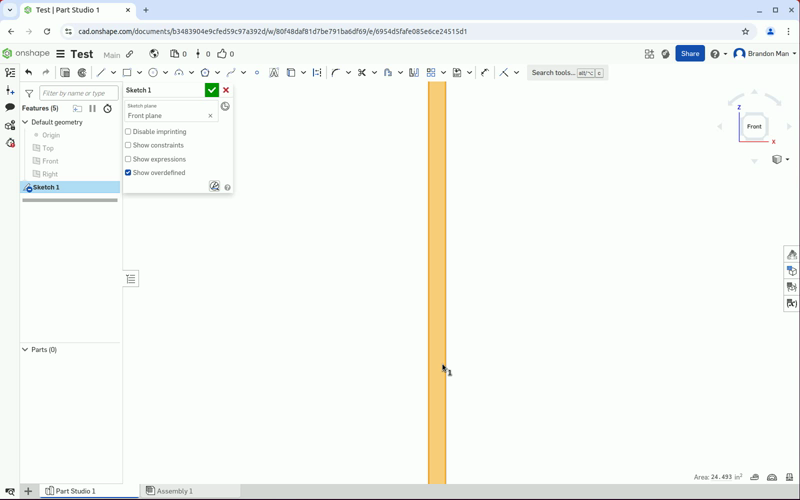
scroll(-6)
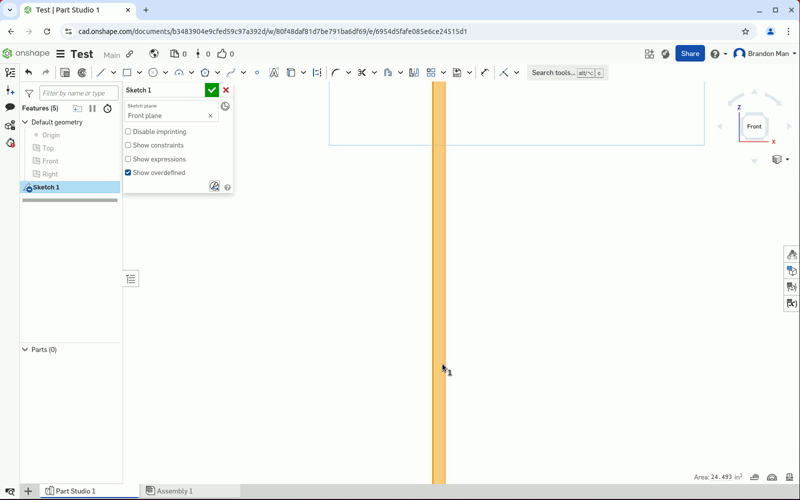
scroll(-6)
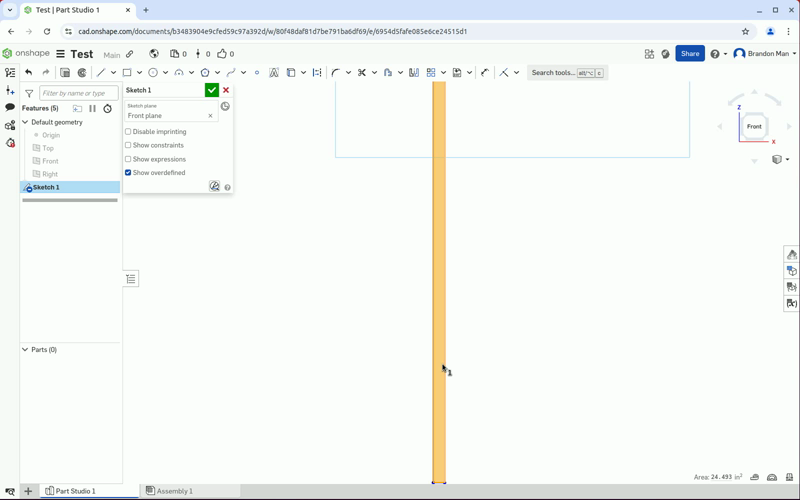
scroll(-6)
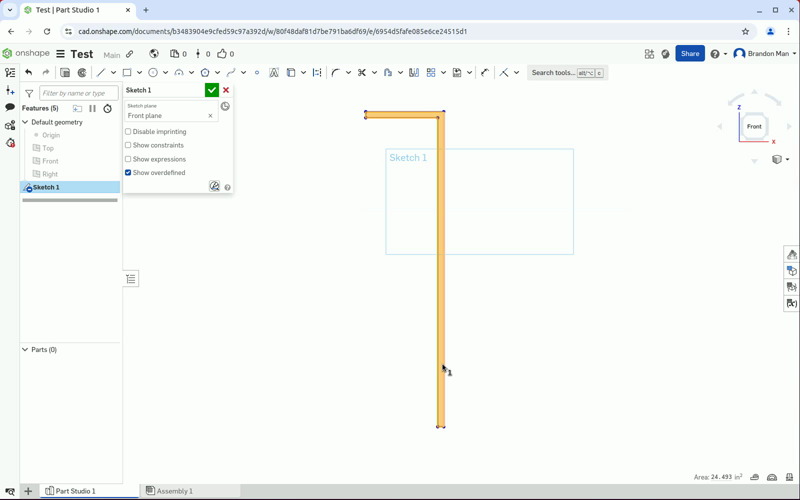
scroll(-6)
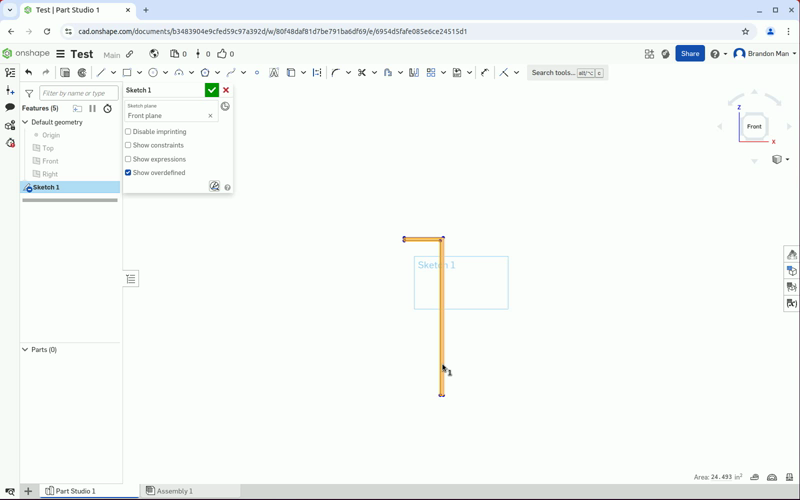
mouse_move(73, 352)
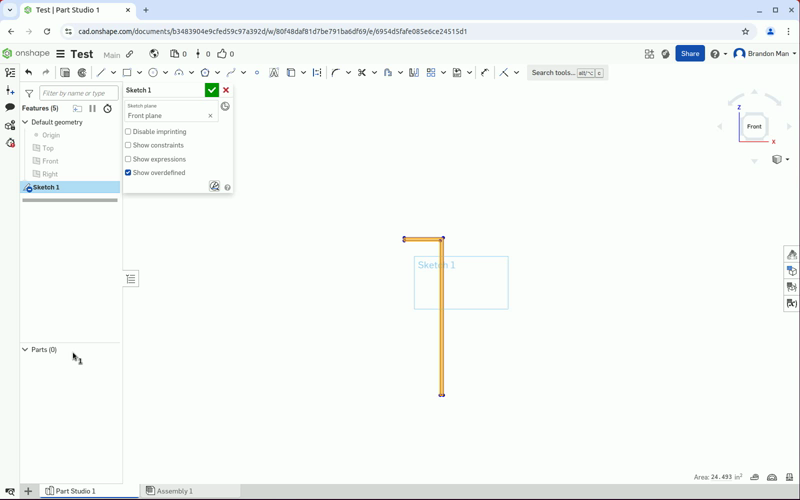
key(shift+y)
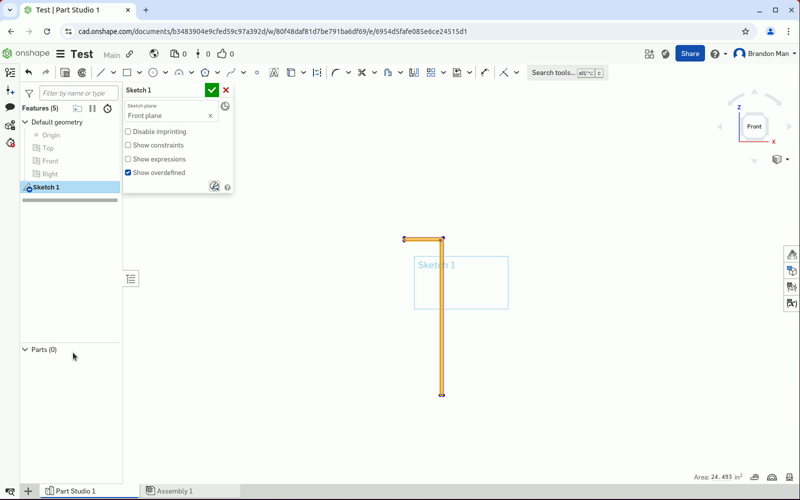
key(shift+e)
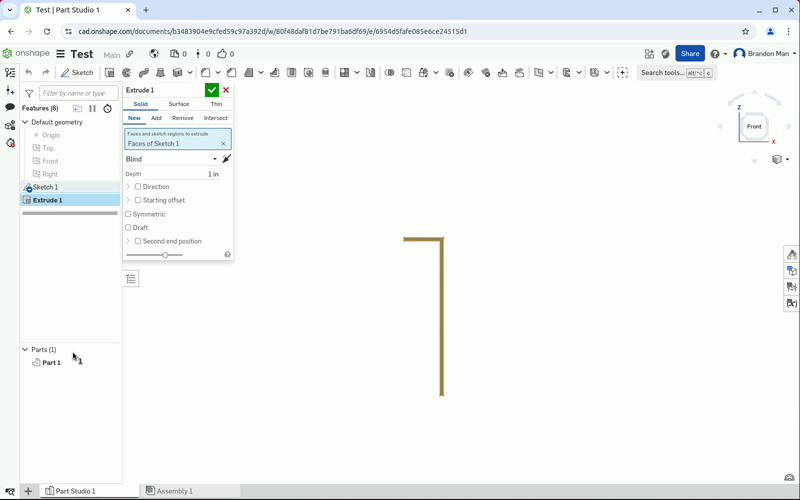
mouse_move(143, 106)
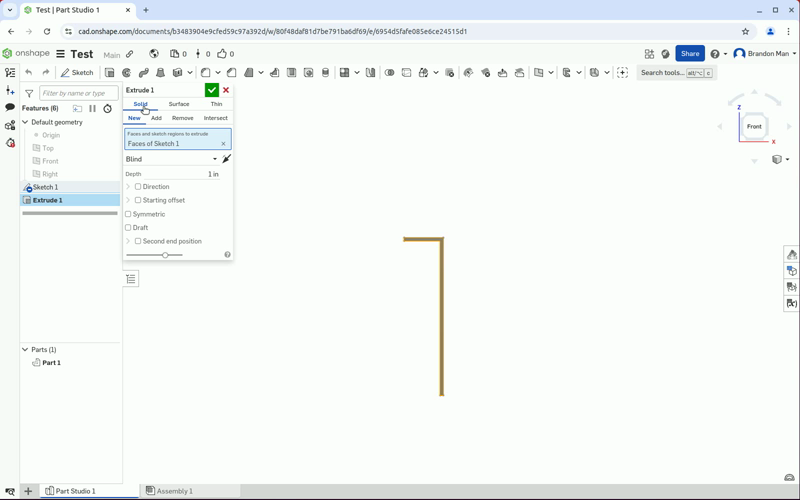
click(143, 106)
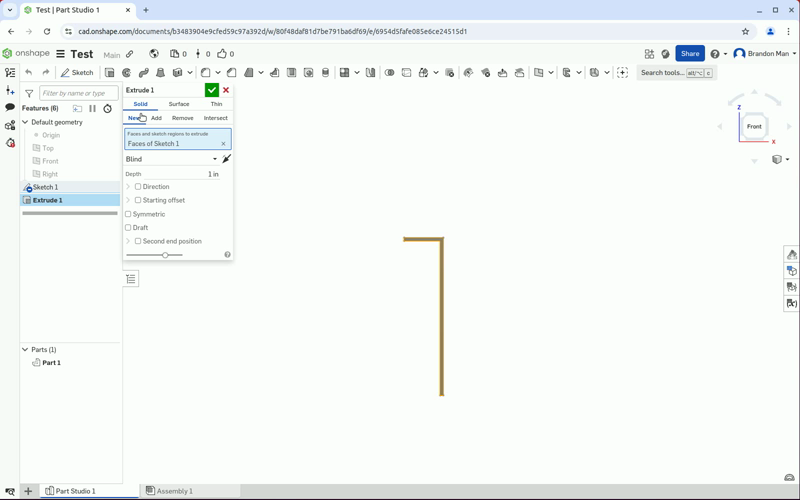
mouse_move(137, 120)
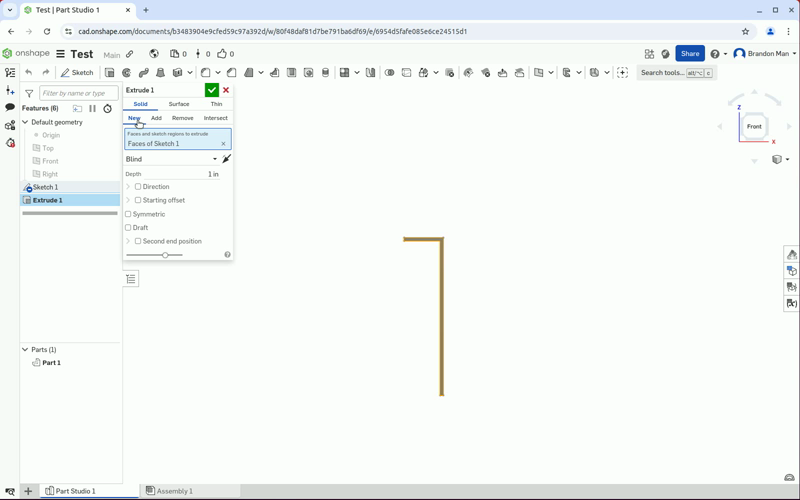
click(137, 120)
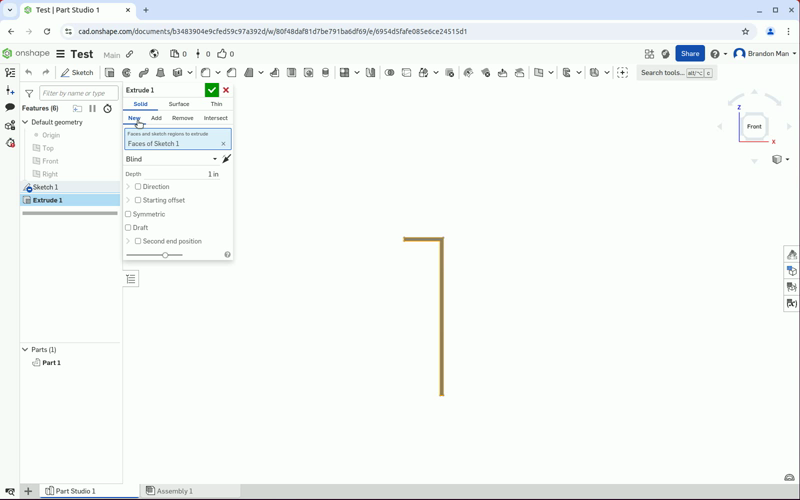
key(tab, 4)
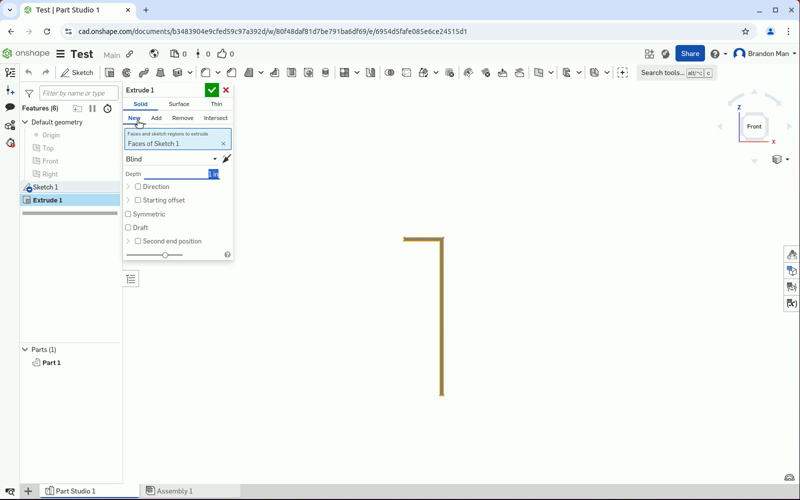
text(8.666)
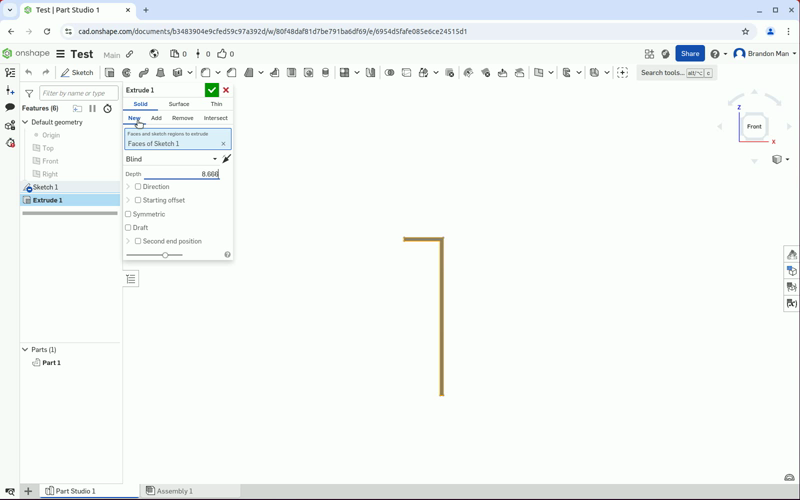
key(tab, 3)
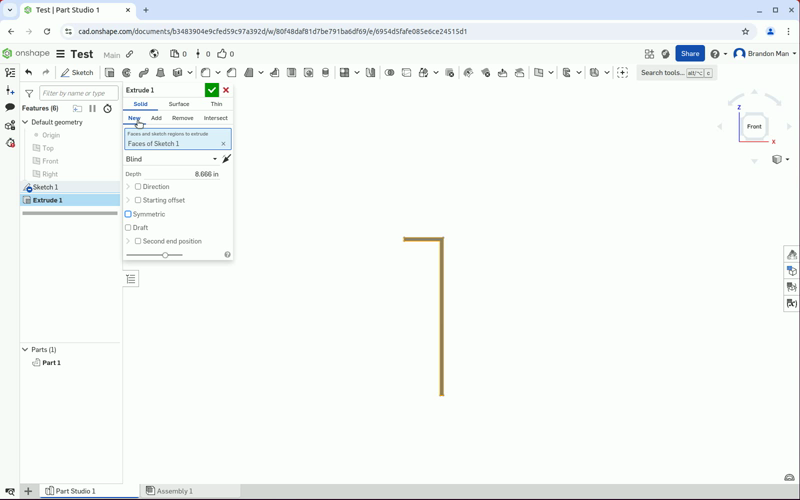
key(space)
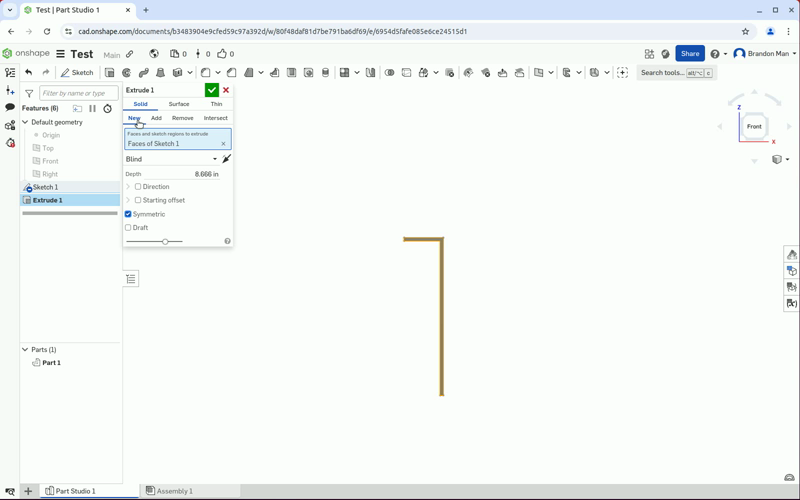
key(enter)
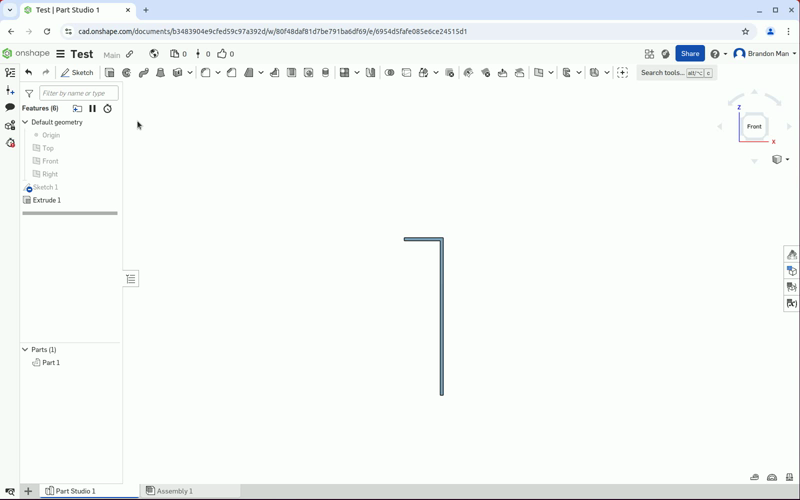
key(shift+h)
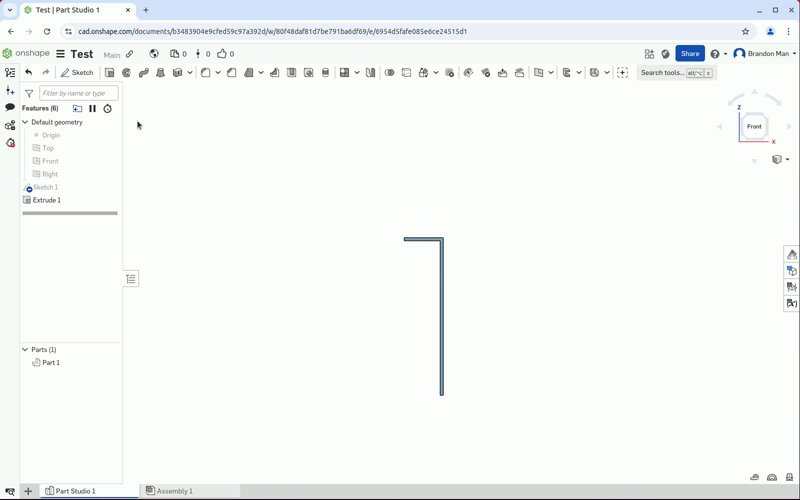
key(shift+h)
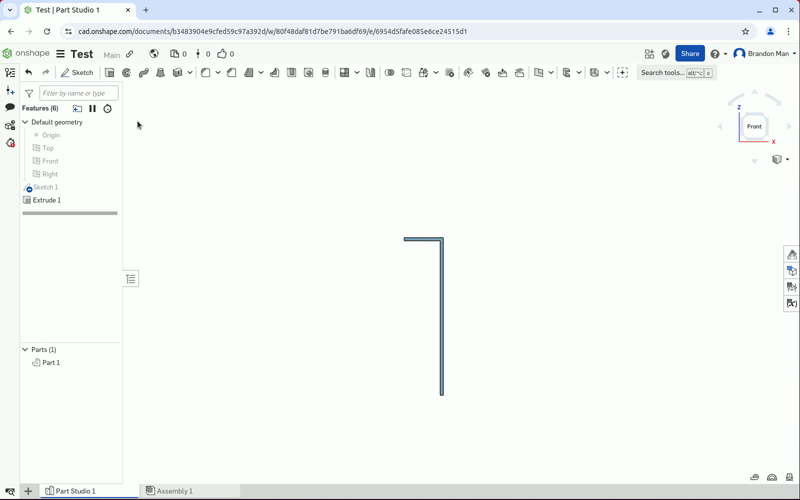
mouse_move(73, 189)
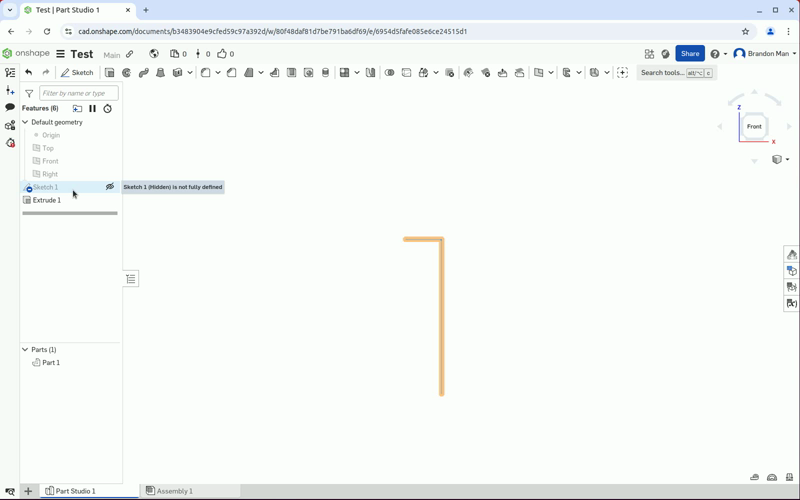
click(73, 189)
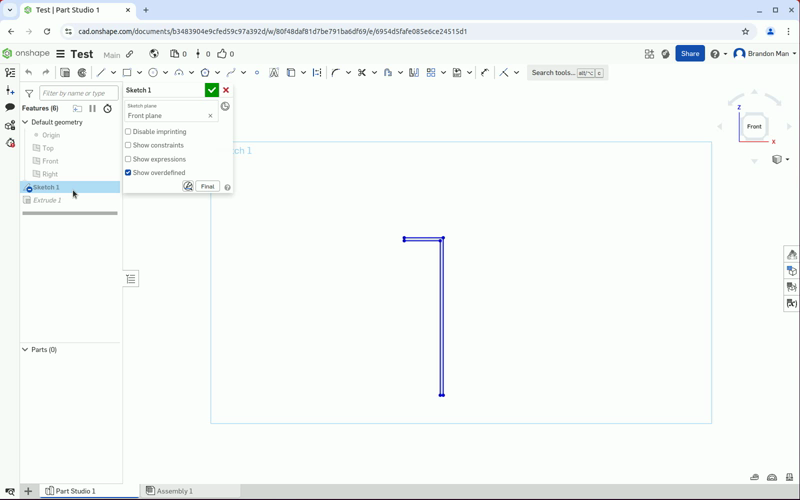
mouse_move(229, 92)
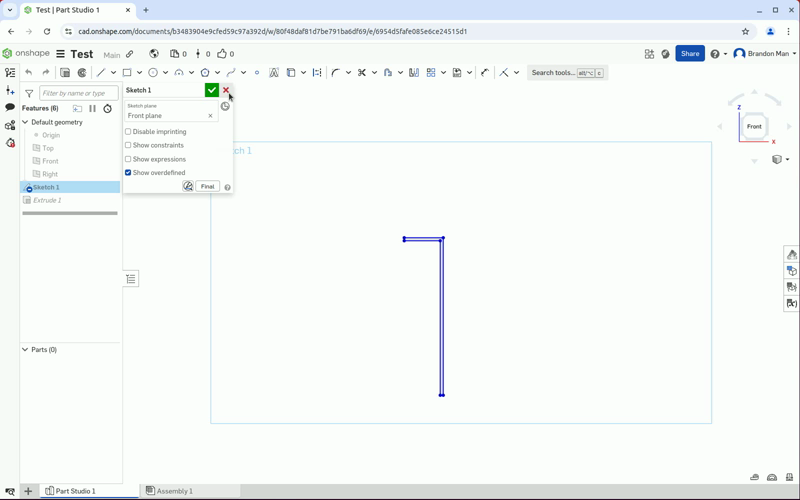
click(229, 92)
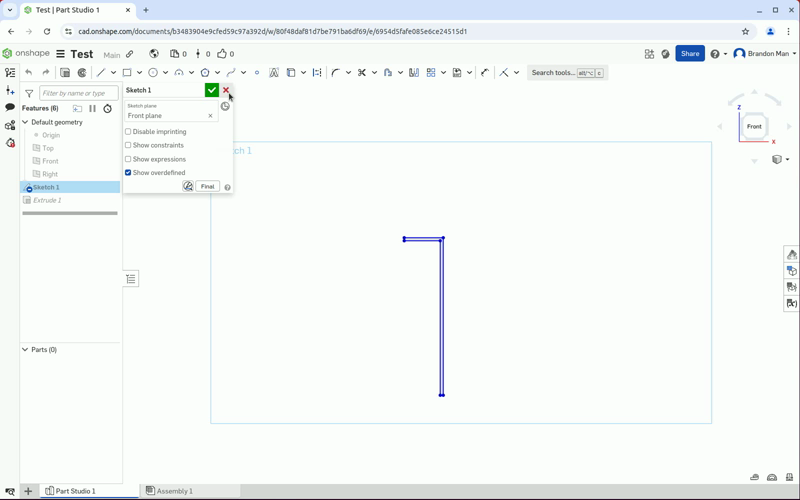
key(shift+s)
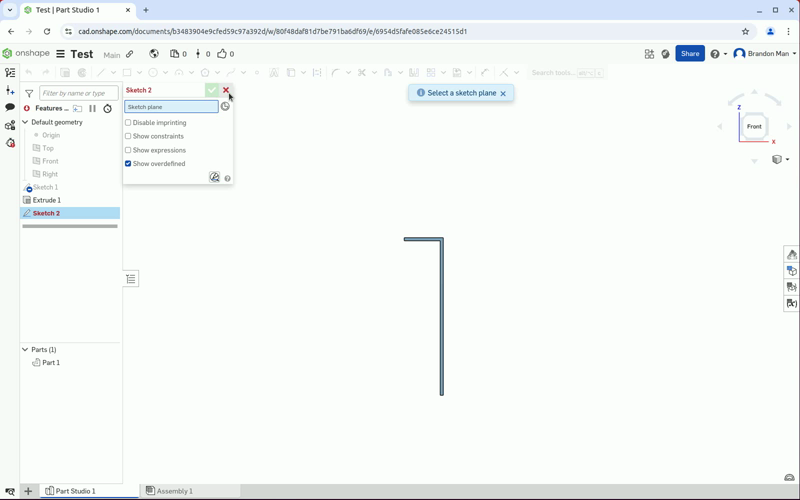
mouse_move(73, 163)
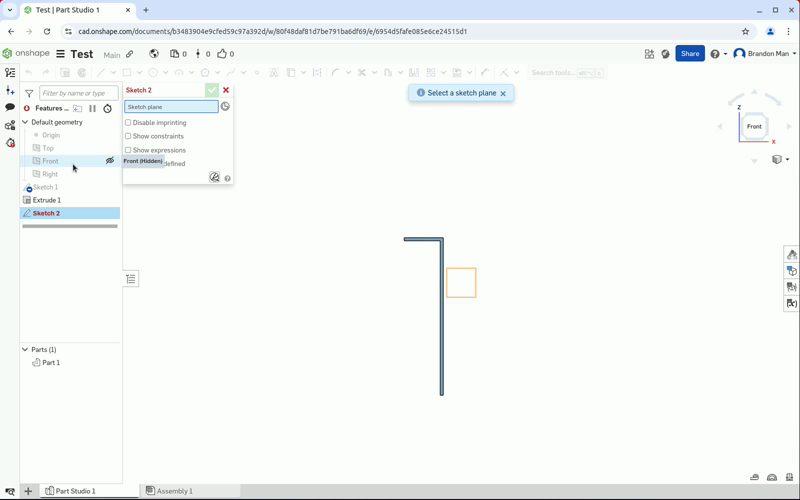
click(73, 163)
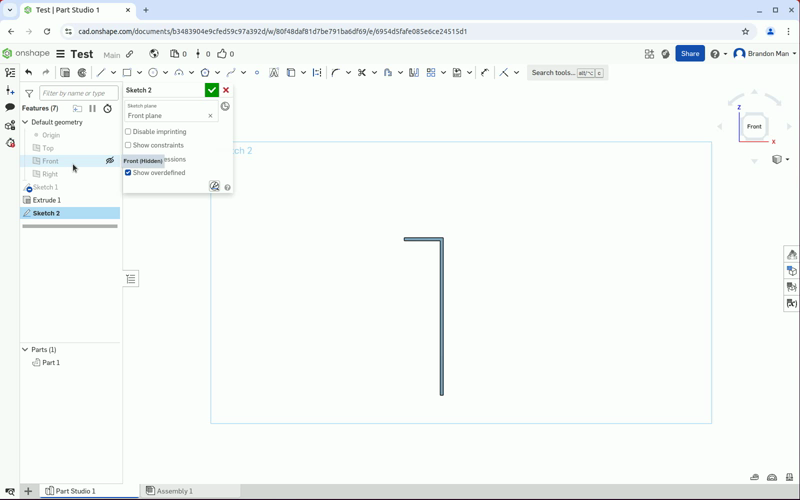
mouse_move(73, 352)
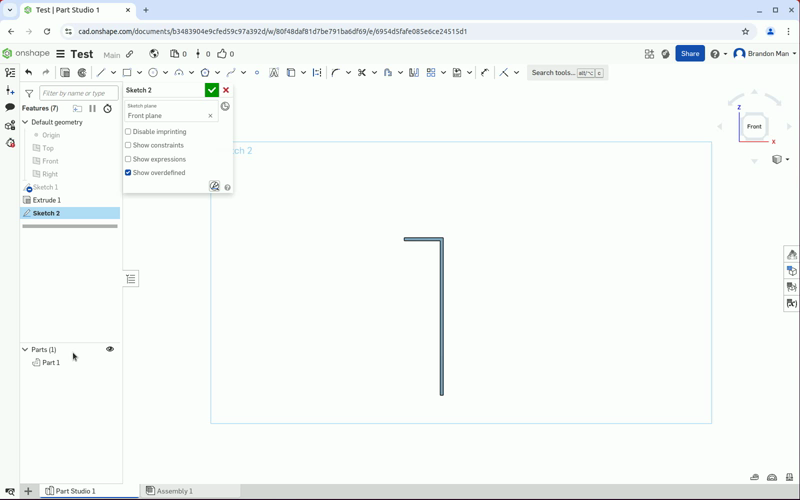
key(y)
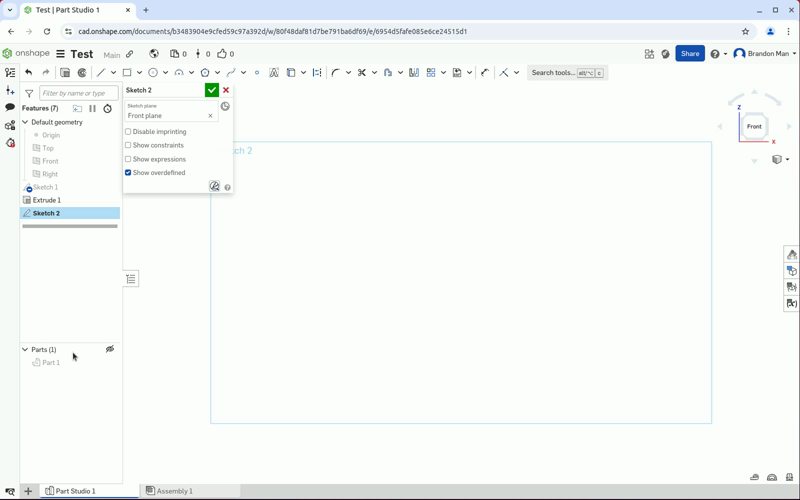
key(l)
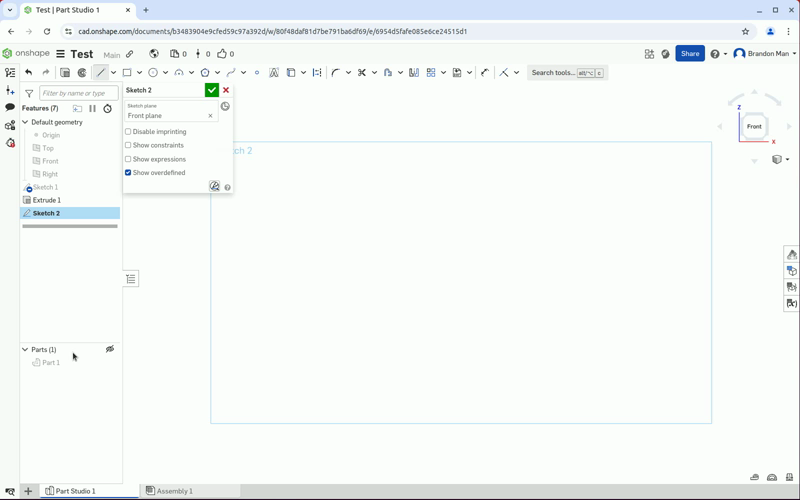
key_down(shift)
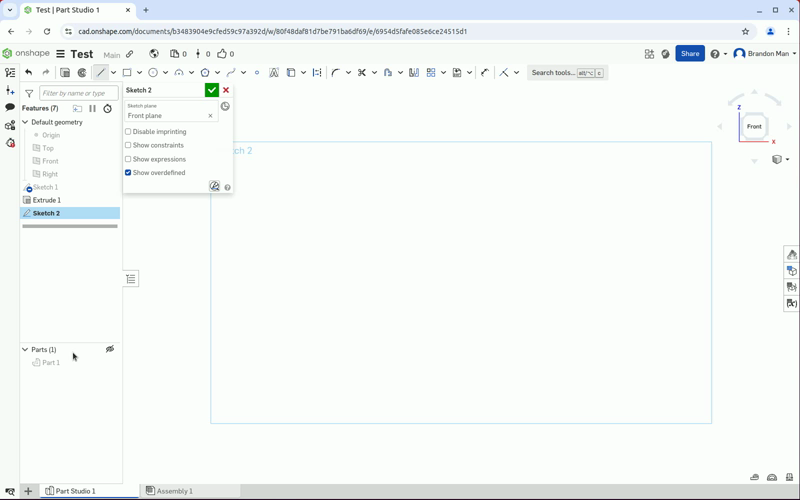
mouse_move(404, 228)
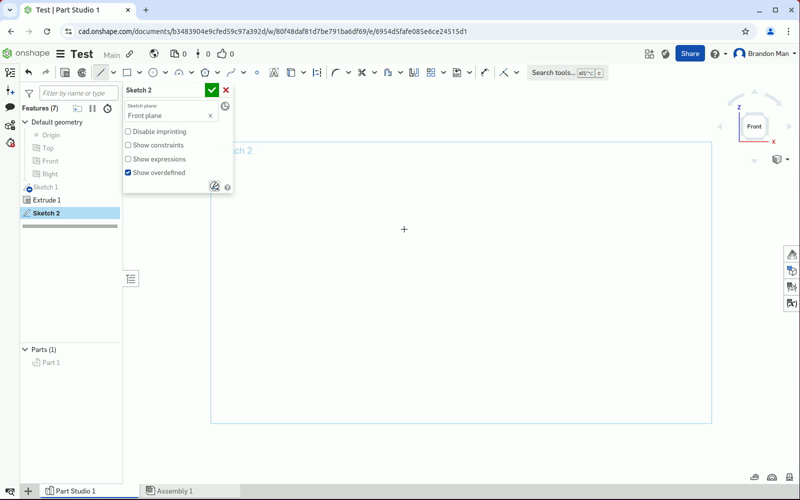
click(404, 228)
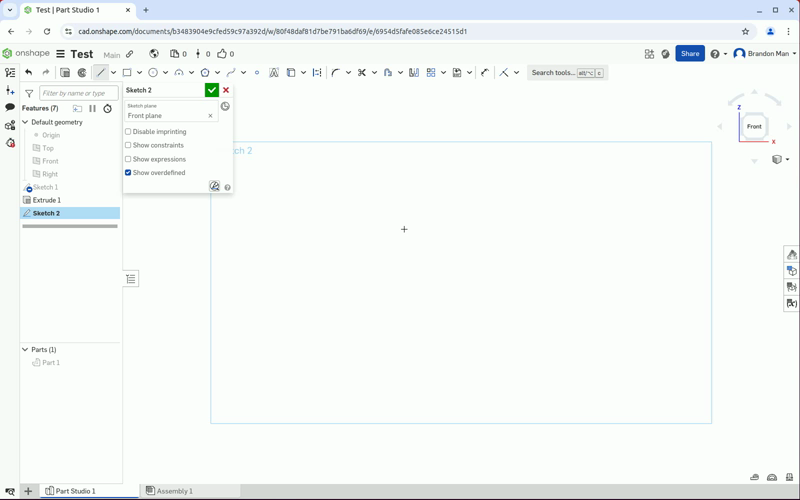
key_up(shift)
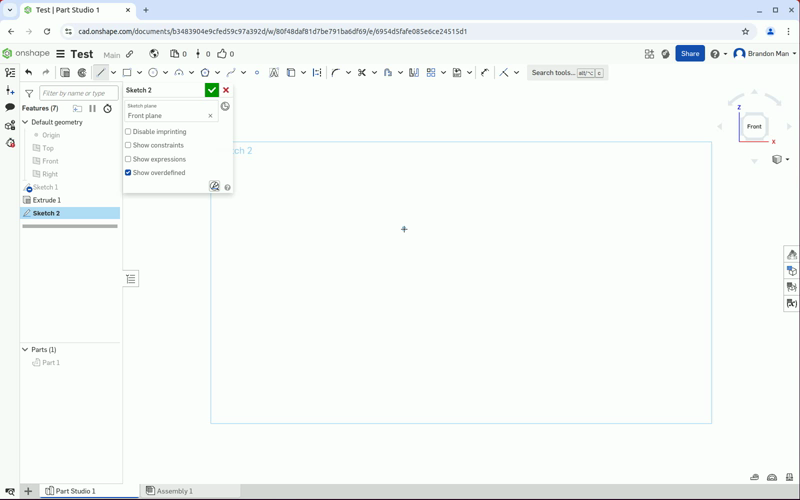
key_down(shift)
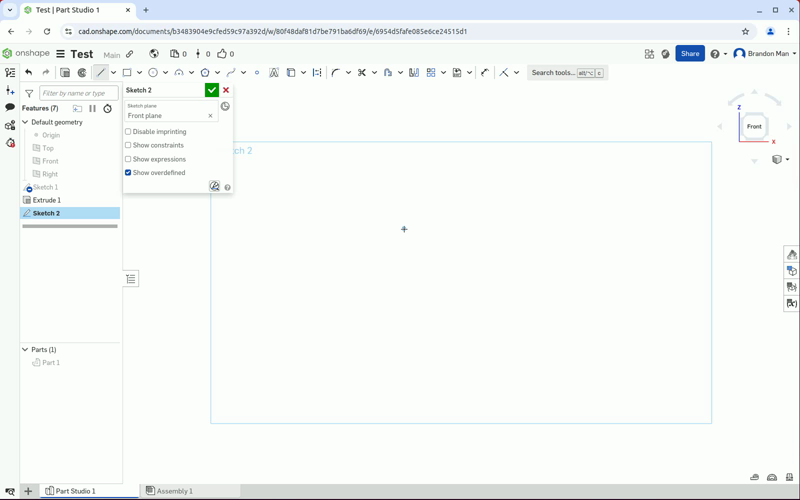
mouse_move(434, 228)
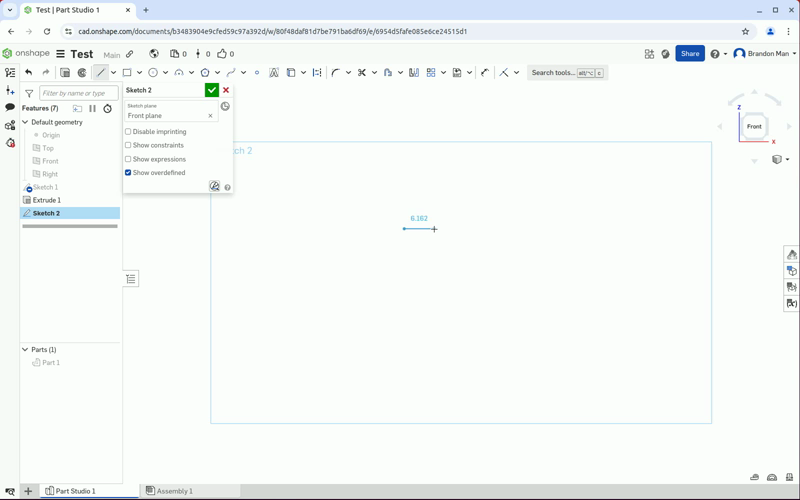
mouse_move(444, 228)
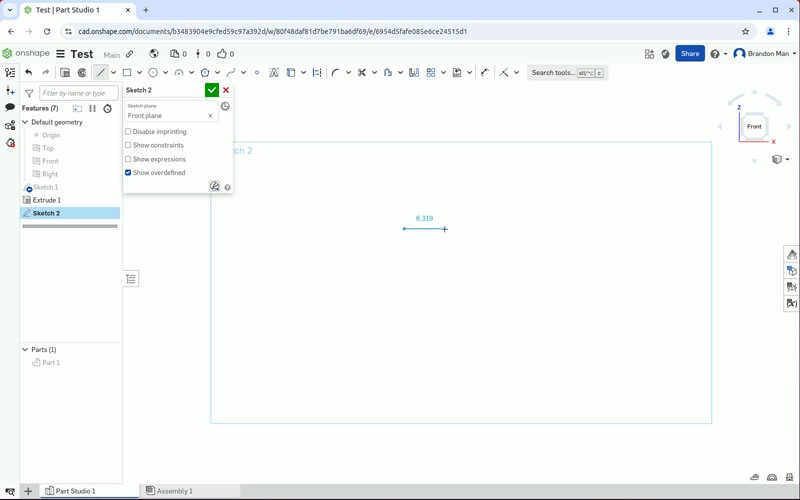
click(444, 228)
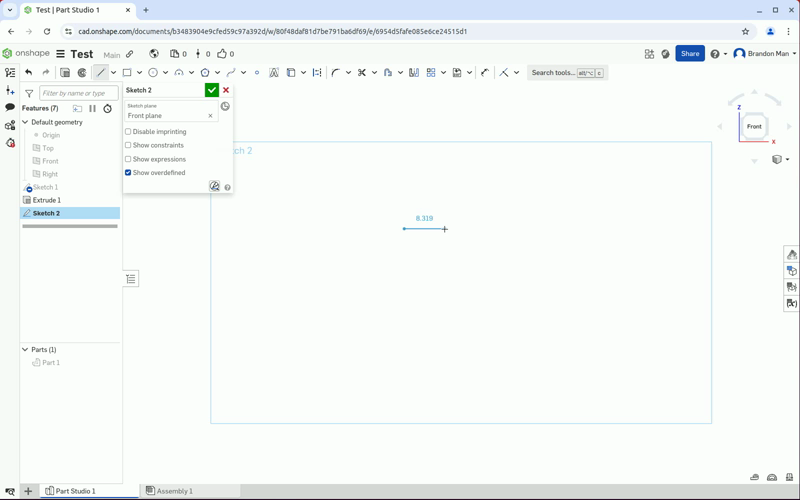
key_up(shift)
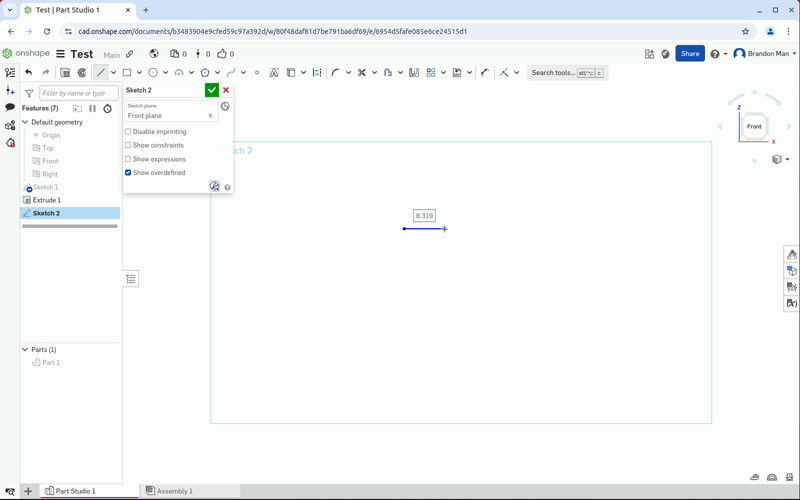
key_down(shift)
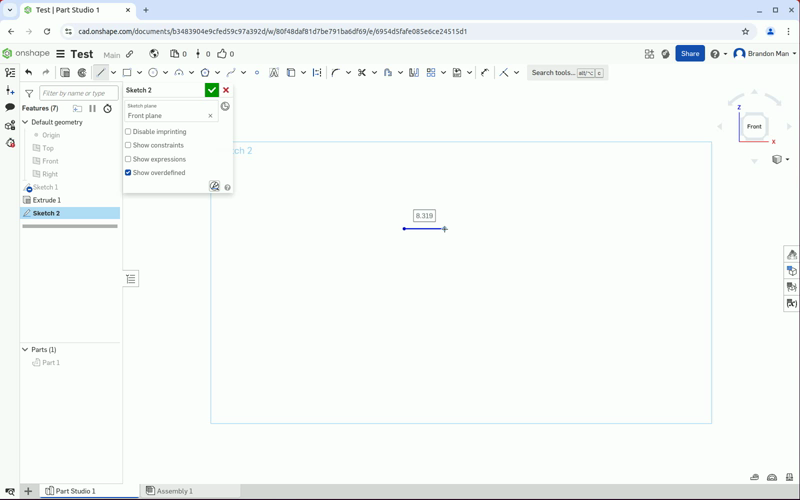
mouse_move(444, 394)
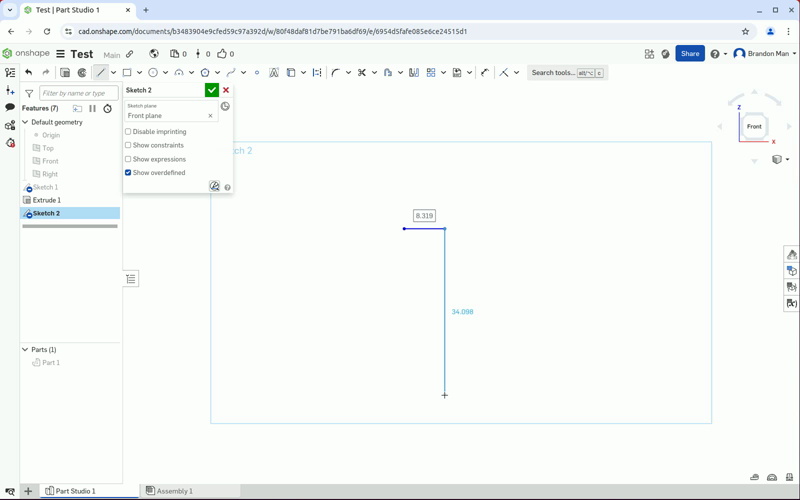
click(444, 394)
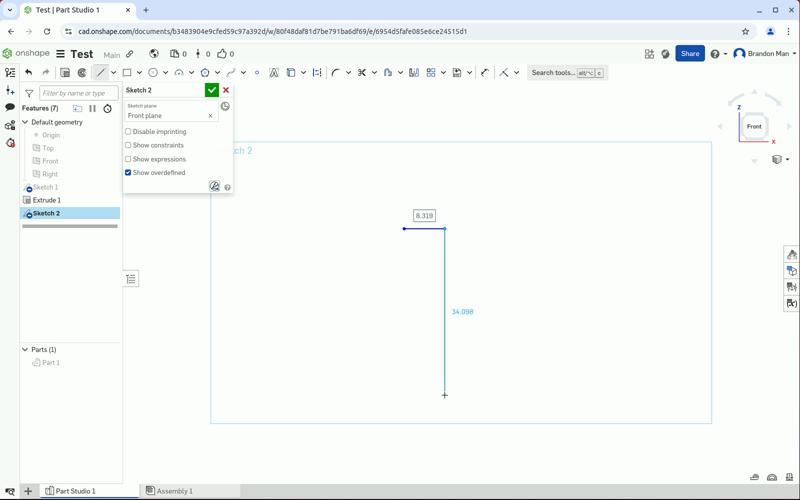
key_up(shift)
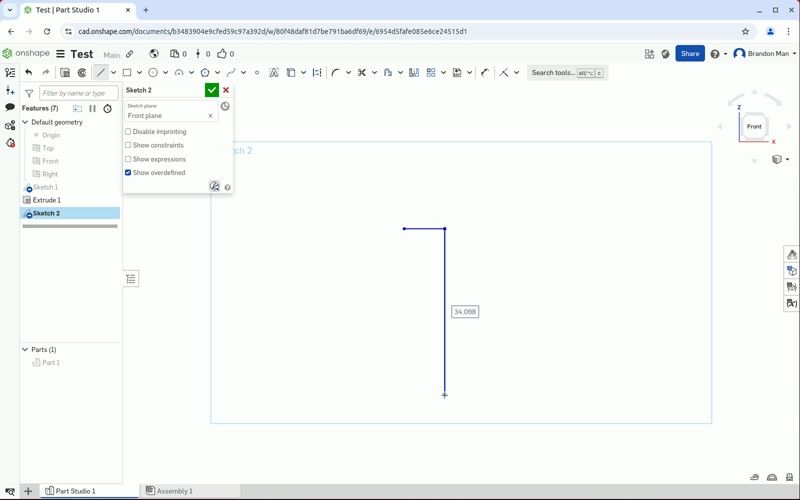
key_down(shift)
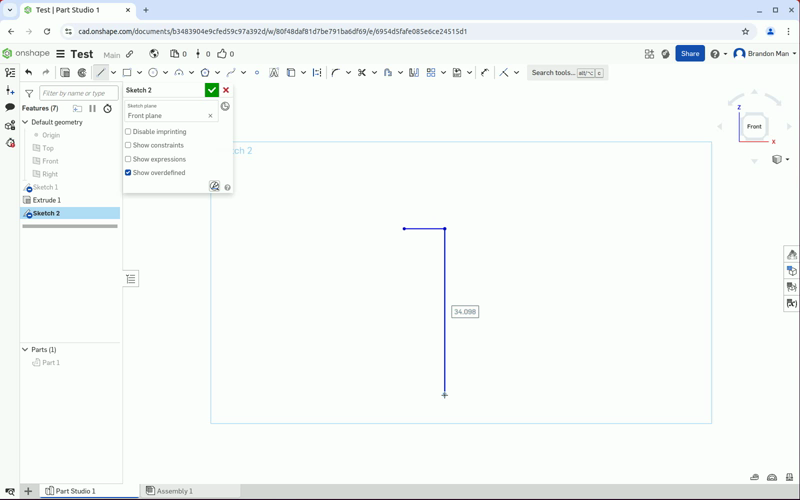
mouse_move(474, 394)
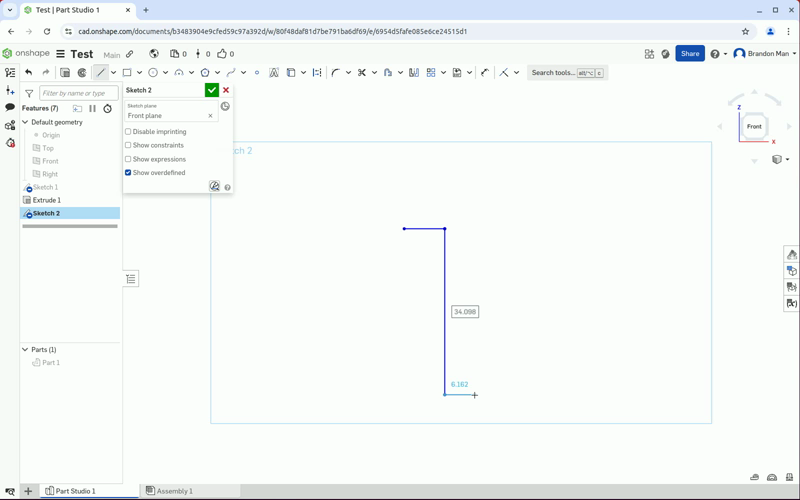
mouse_move(448, 394)
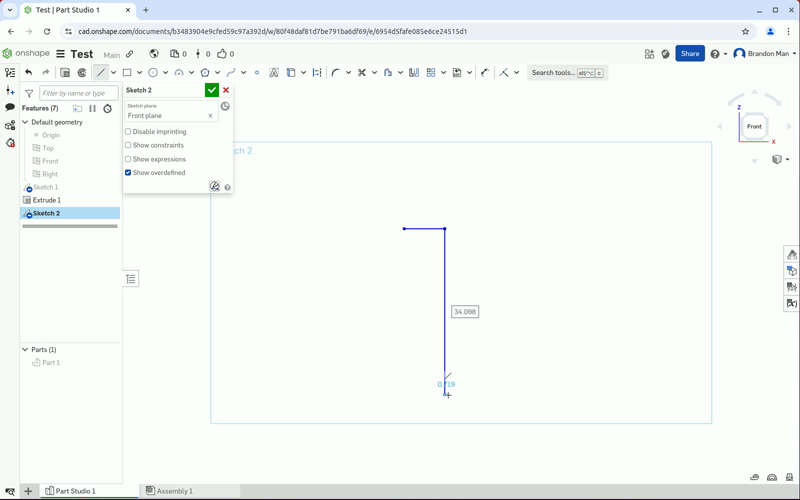
scroll(6)
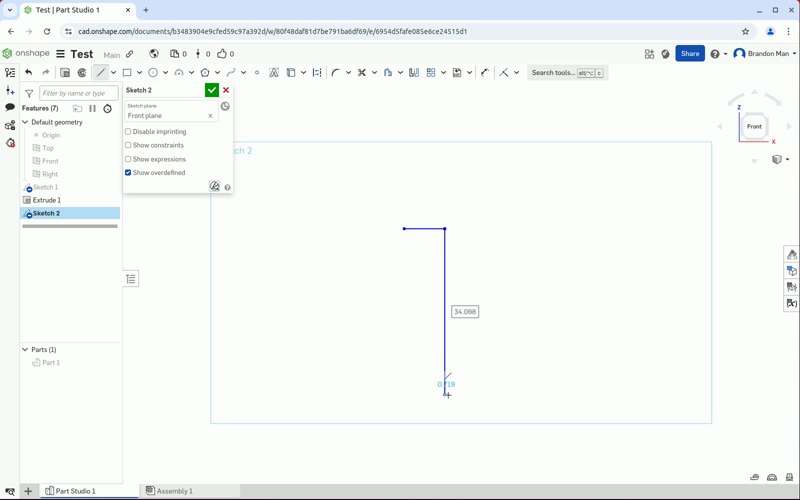
scroll(6)
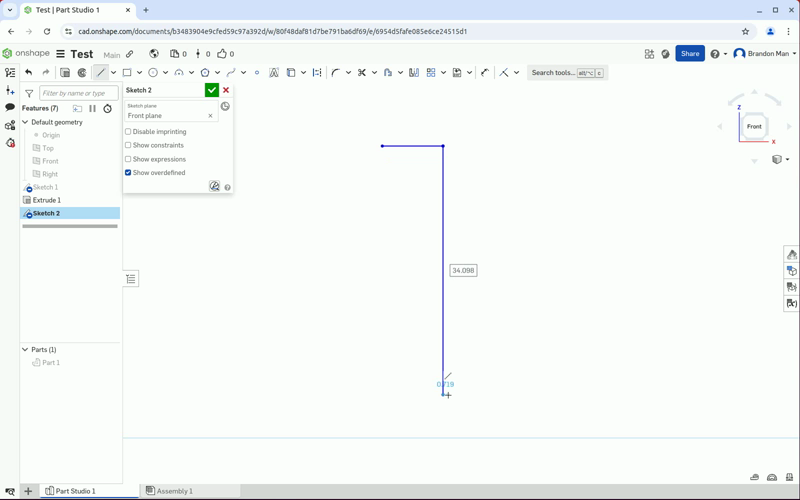
scroll(6)
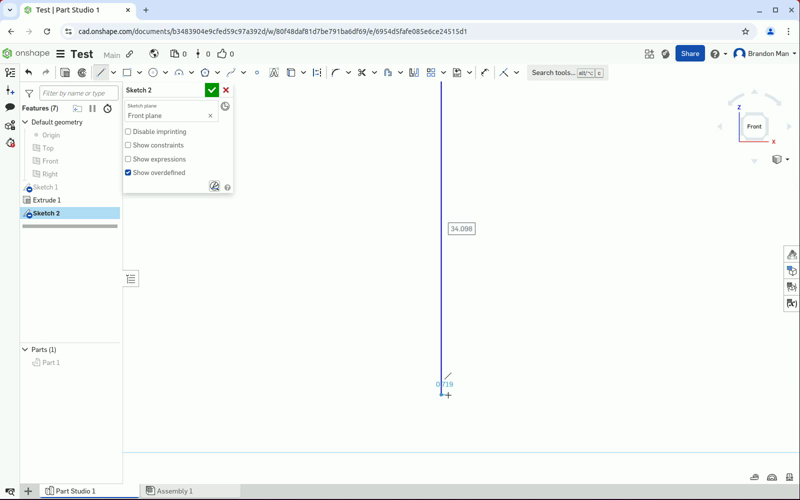
scroll(6)
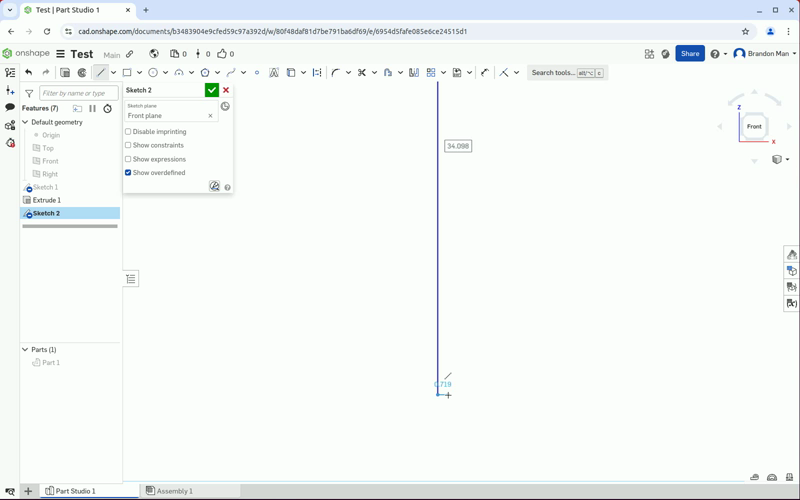
scroll(6)
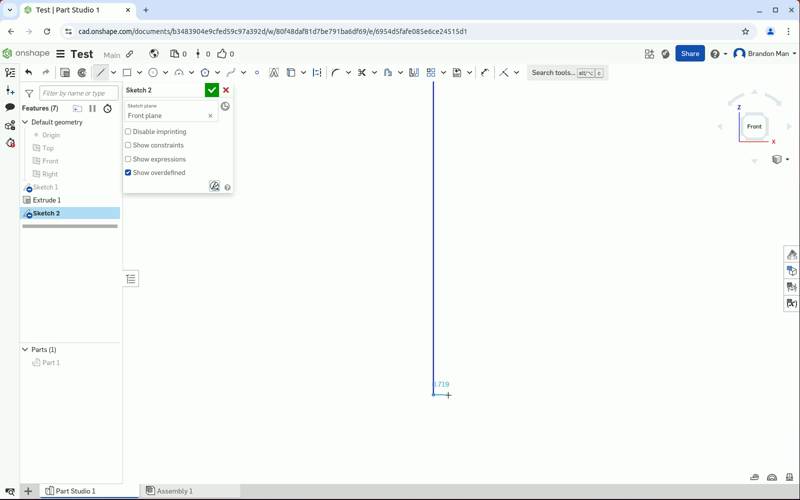
scroll(6)
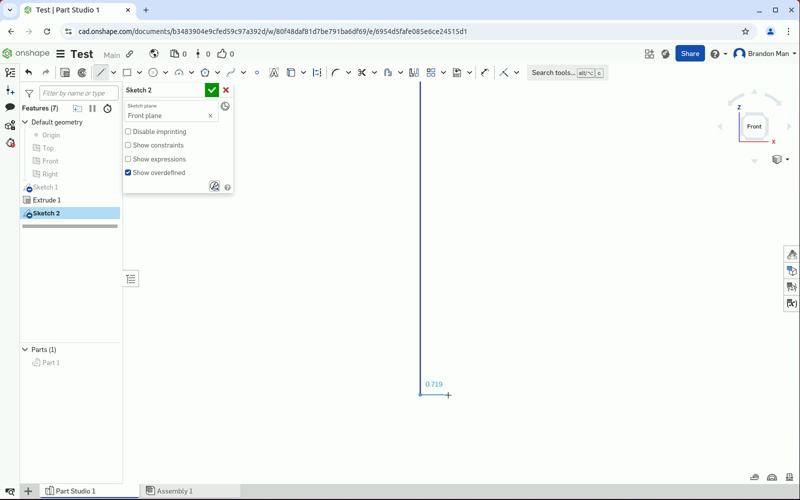
scroll(6)
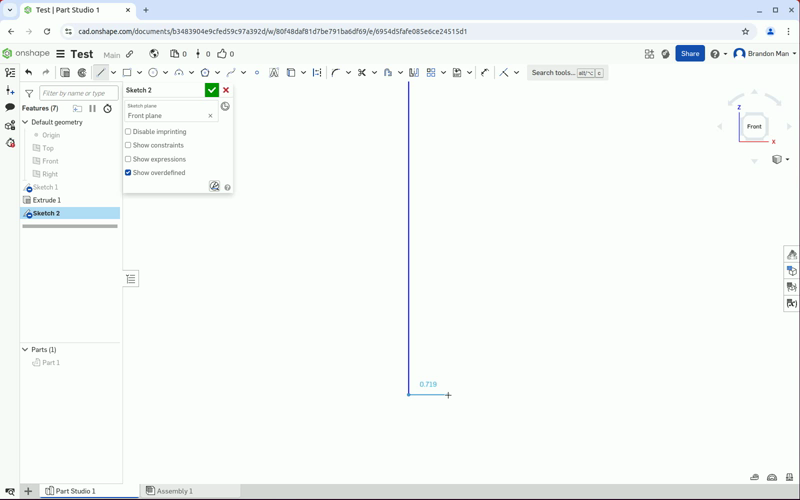
click(448, 394)
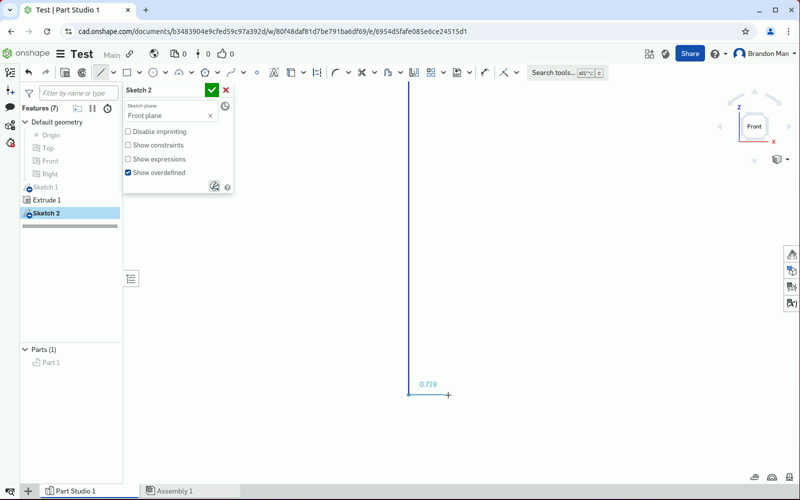
scroll(-6)
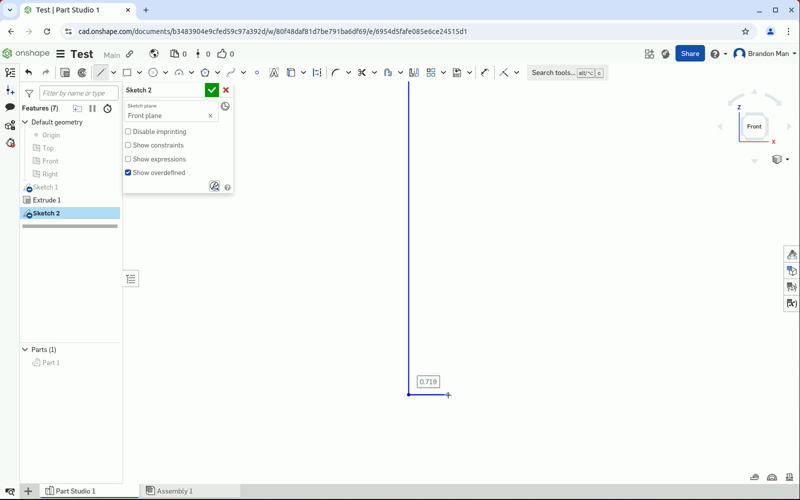
scroll(-6)
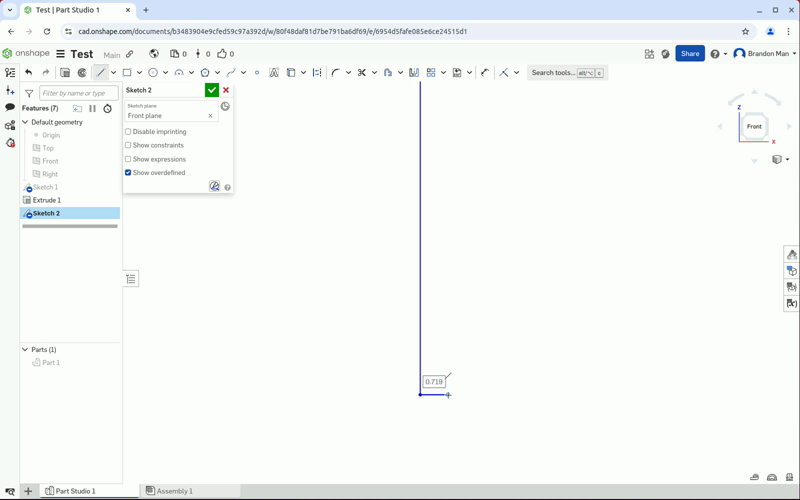
scroll(-6)
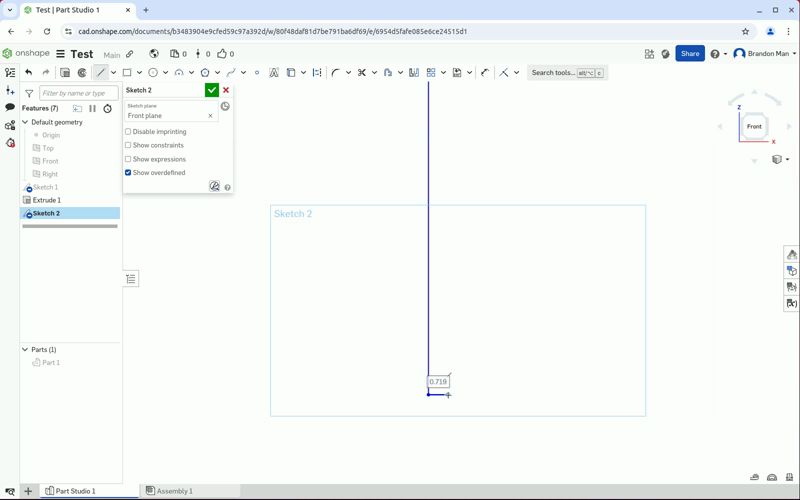
scroll(-6)
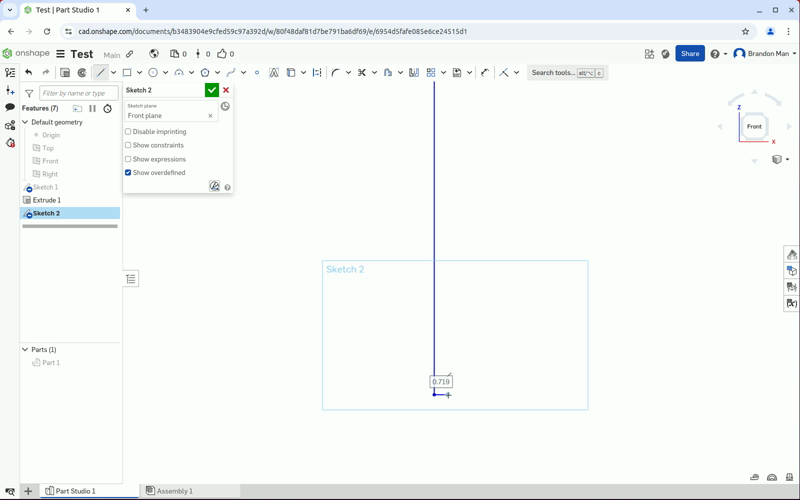
scroll(-6)
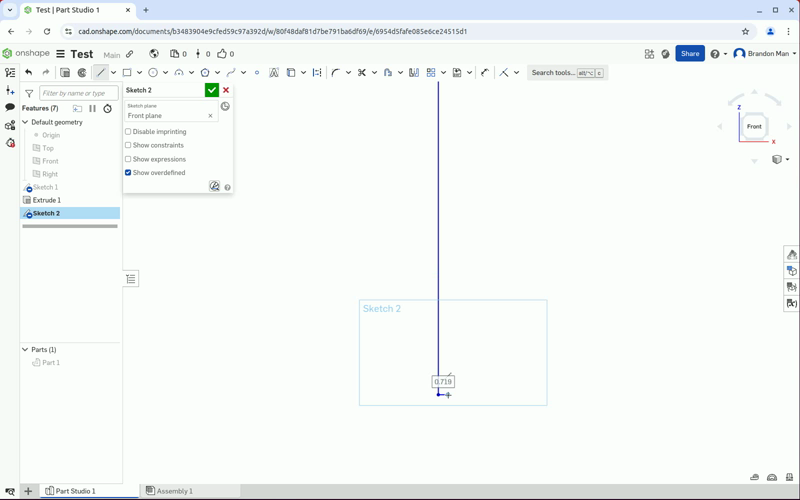
scroll(-6)
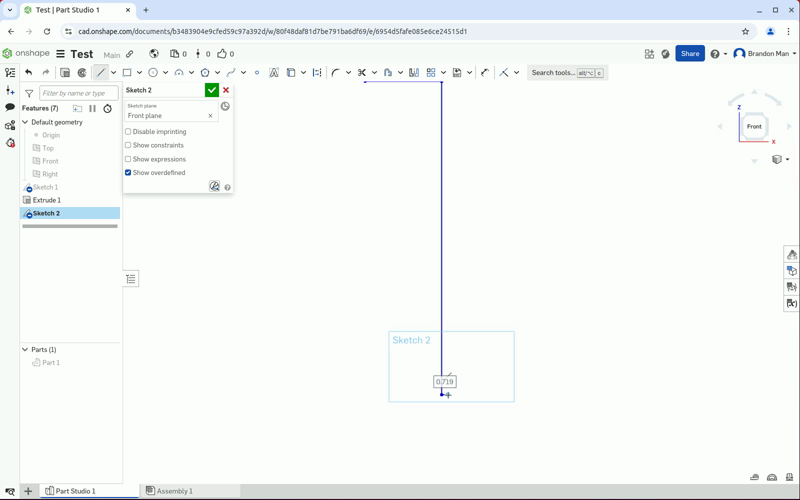
scroll(-6)
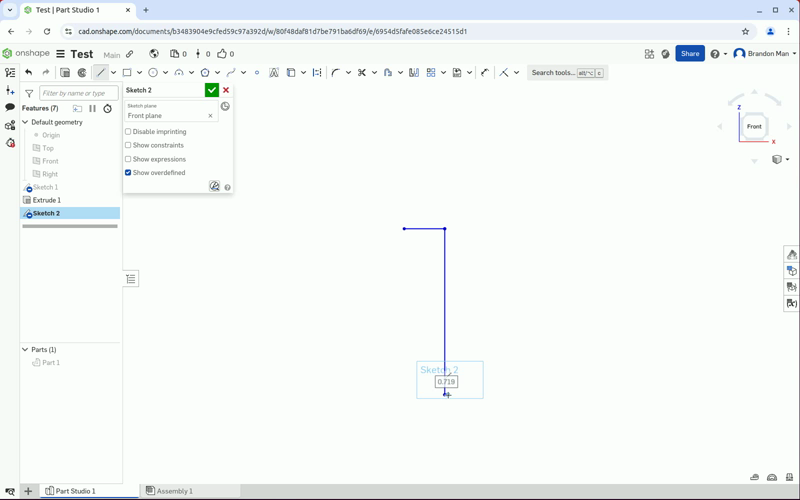
key_up(shift)
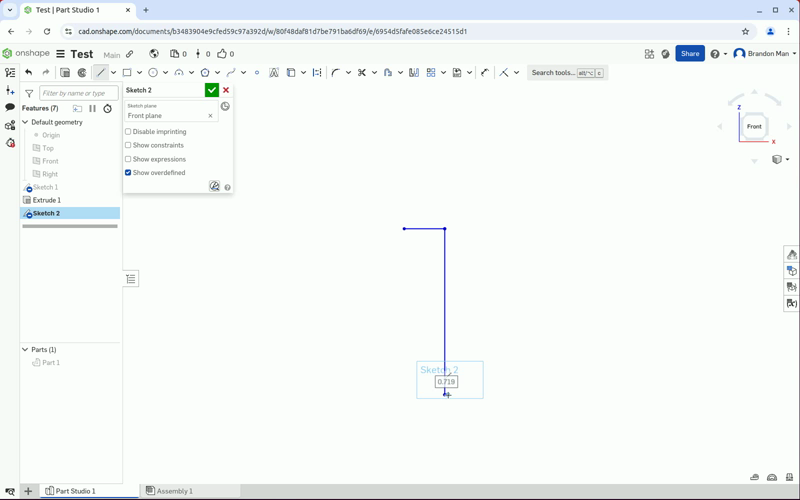
key_down(shift)
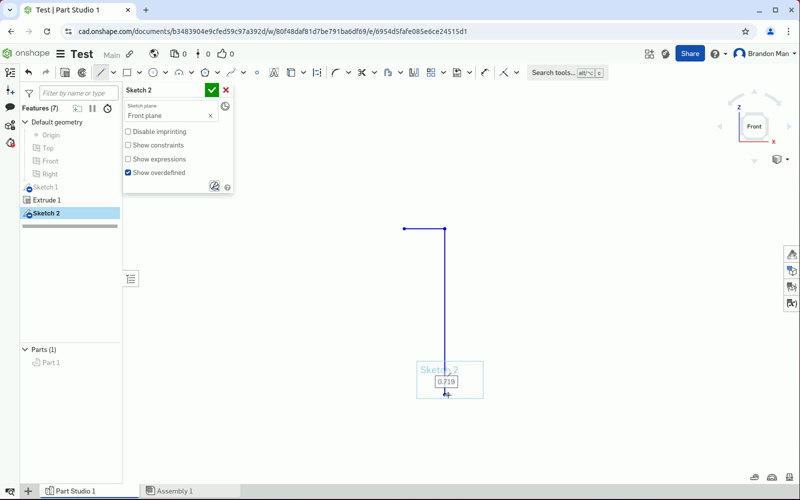
mouse_move(448, 227)
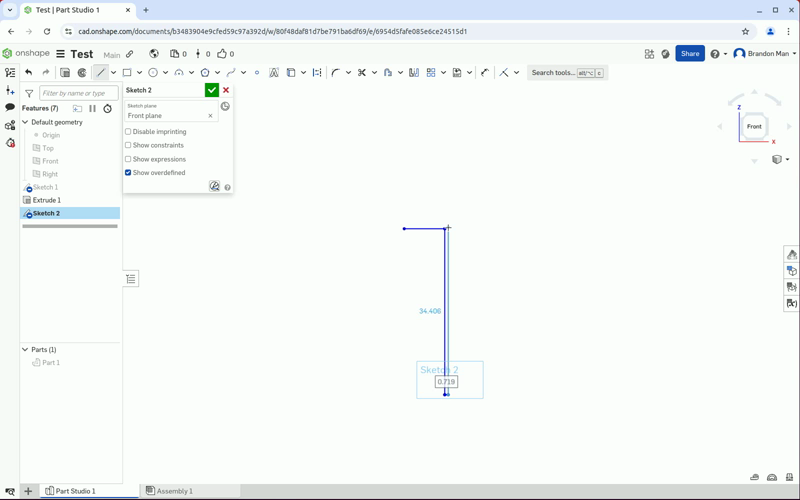
scroll(6)
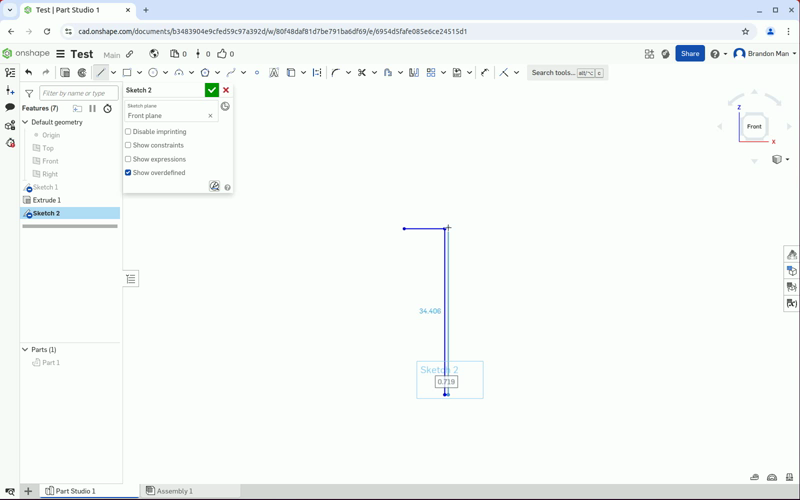
scroll(6)
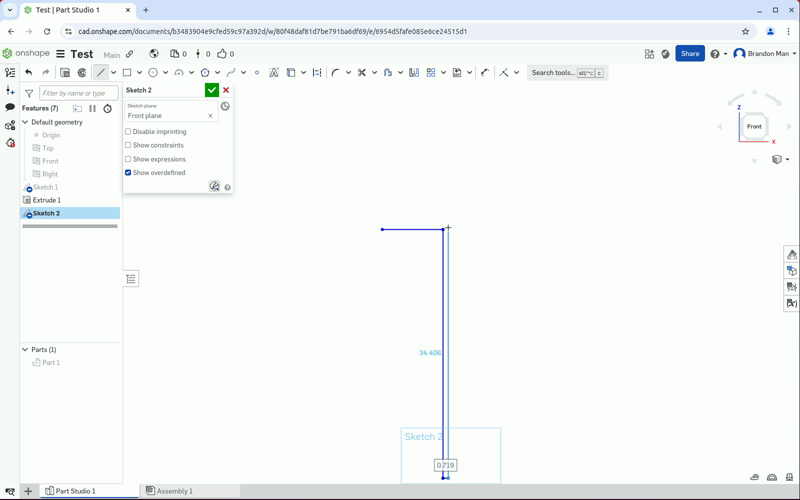
scroll(6)
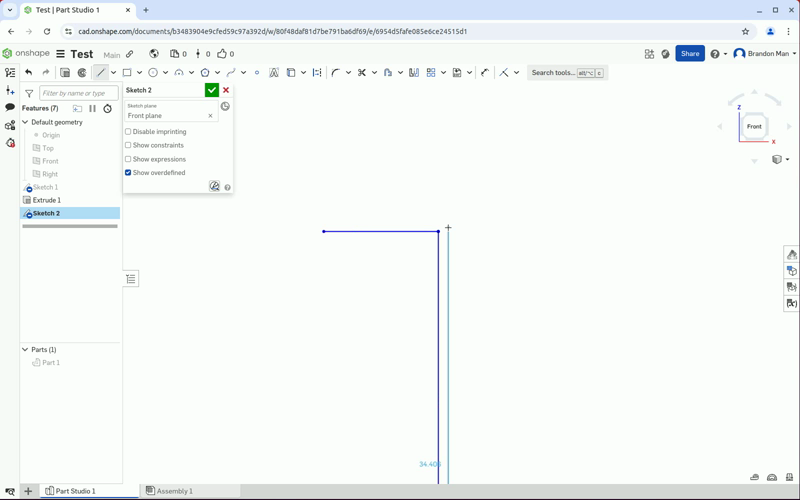
scroll(6)
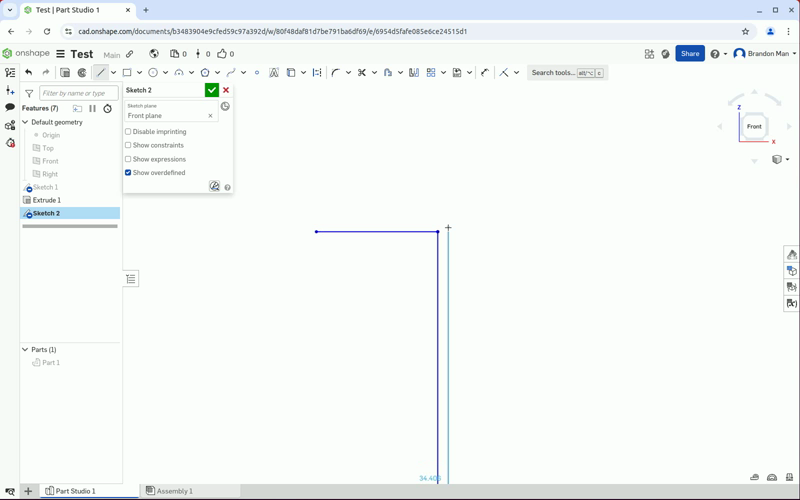
scroll(6)
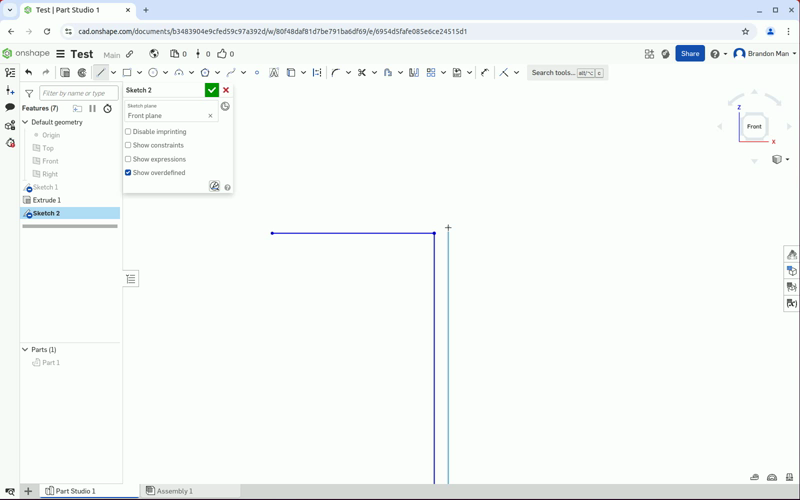
scroll(6)
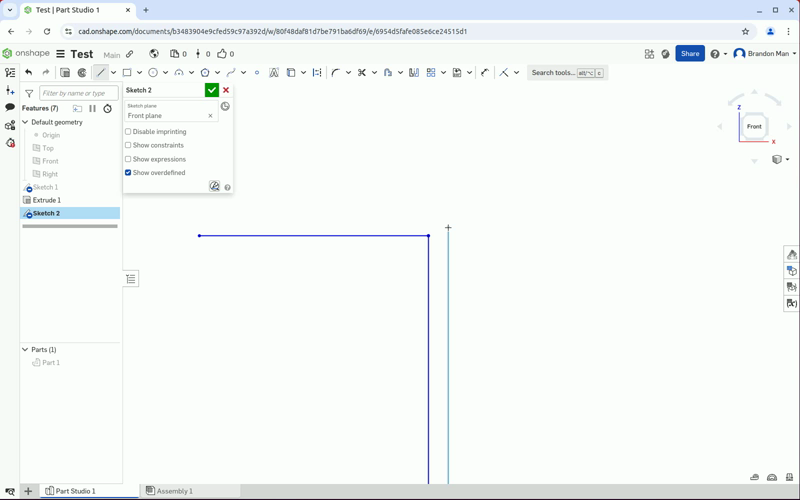
scroll(6)
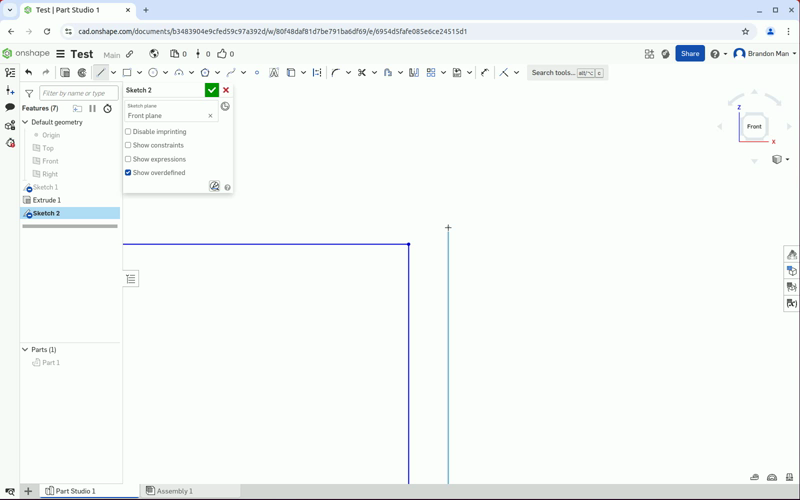
click(448, 227)
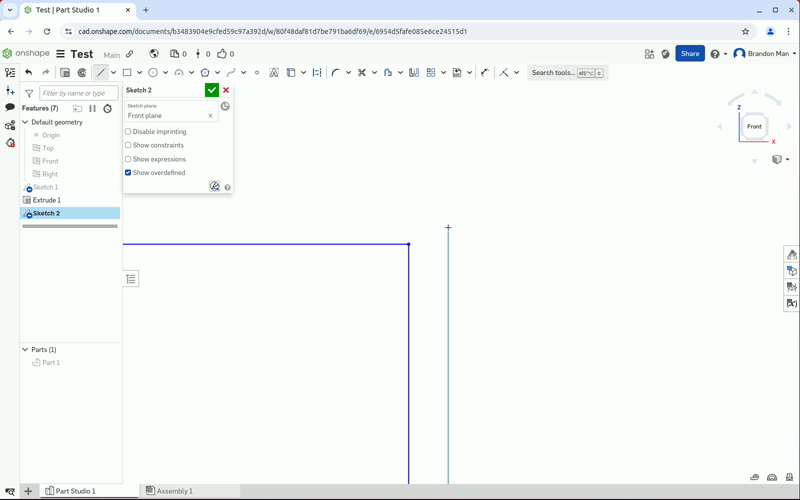
scroll(-6)
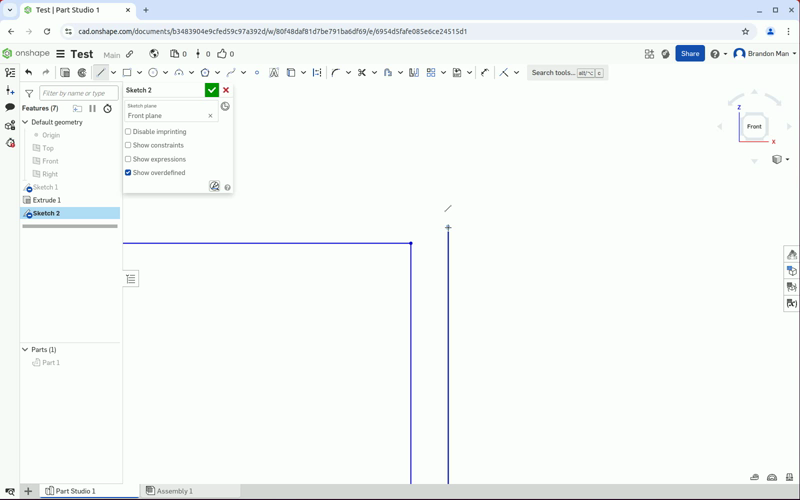
scroll(-6)
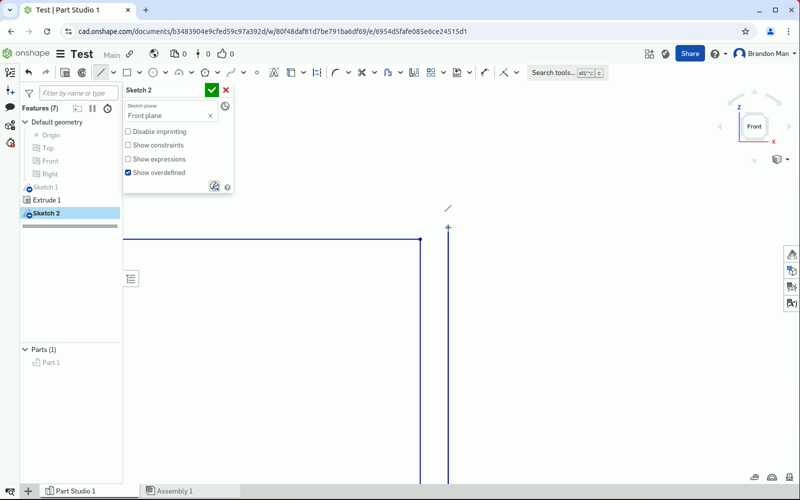
scroll(-6)
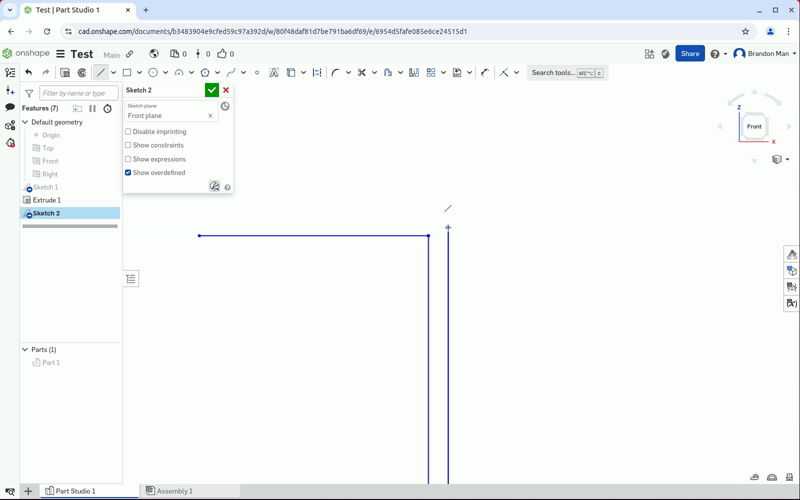
scroll(-6)
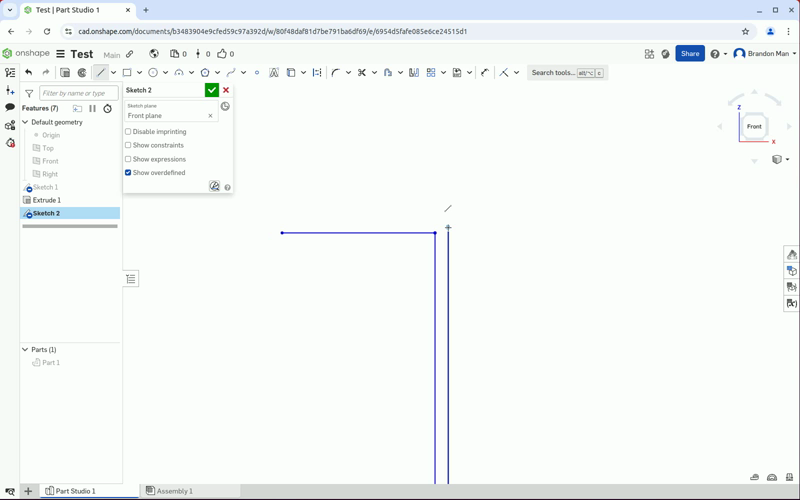
scroll(-6)
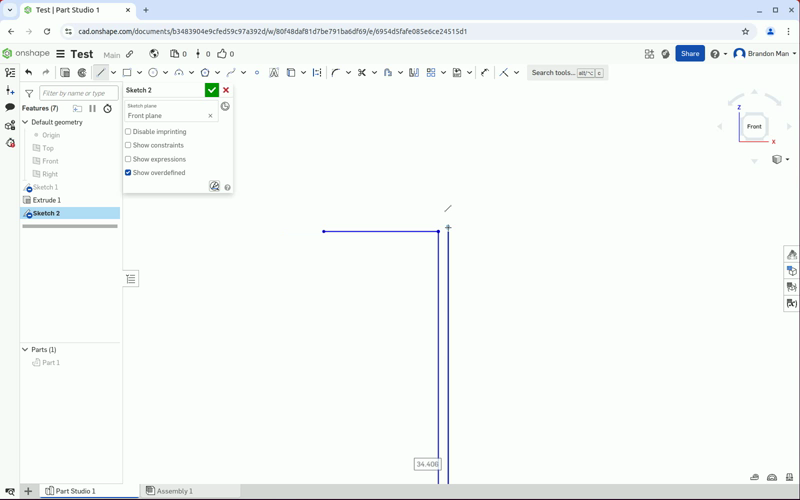
scroll(-6)
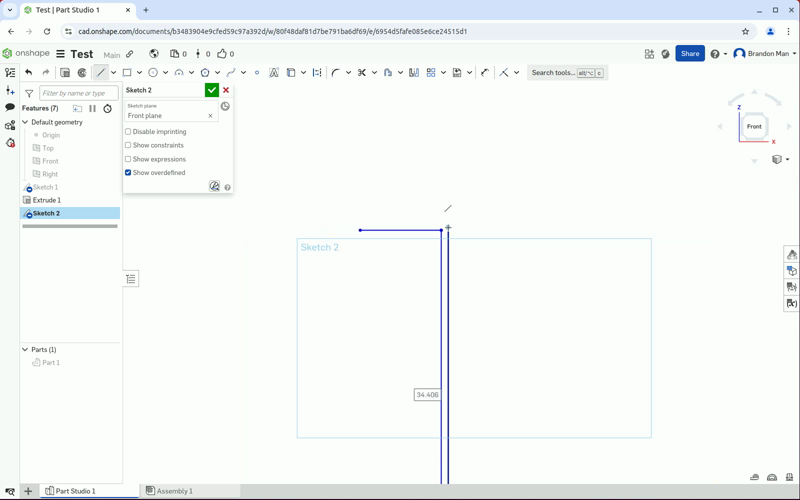
scroll(-6)
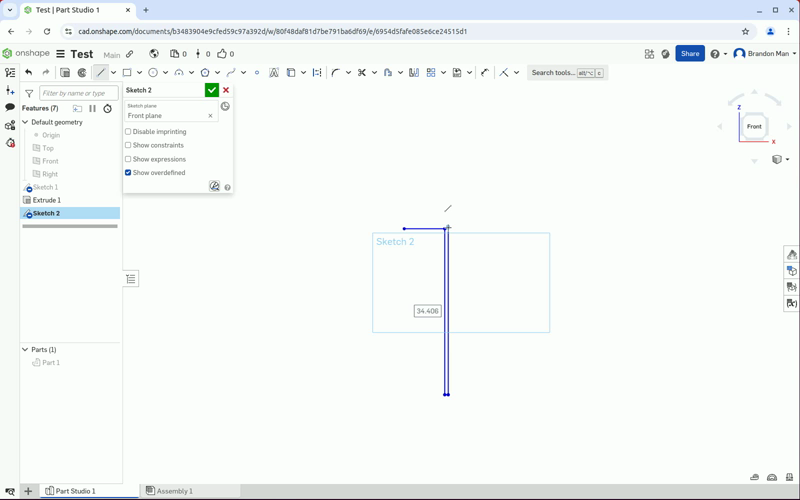
key_up(shift)
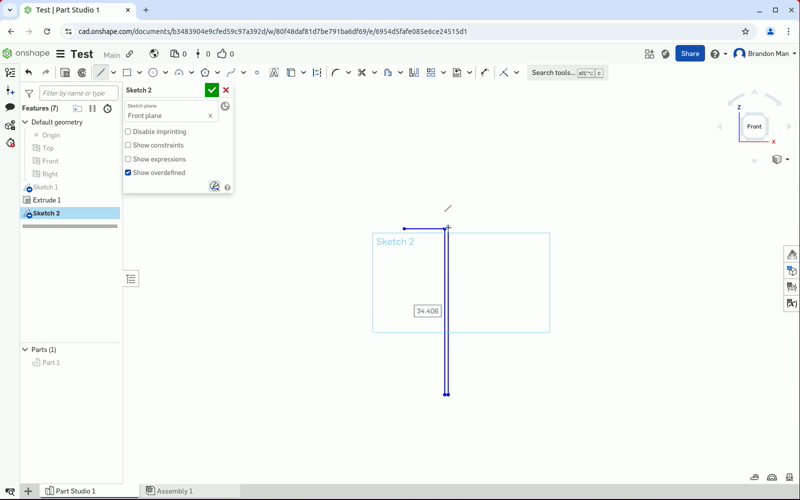
key_down(shift)
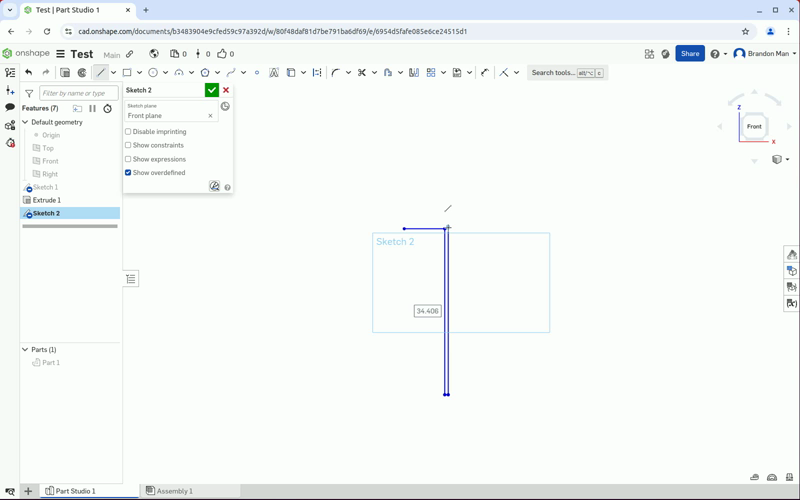
mouse_move(478, 227)
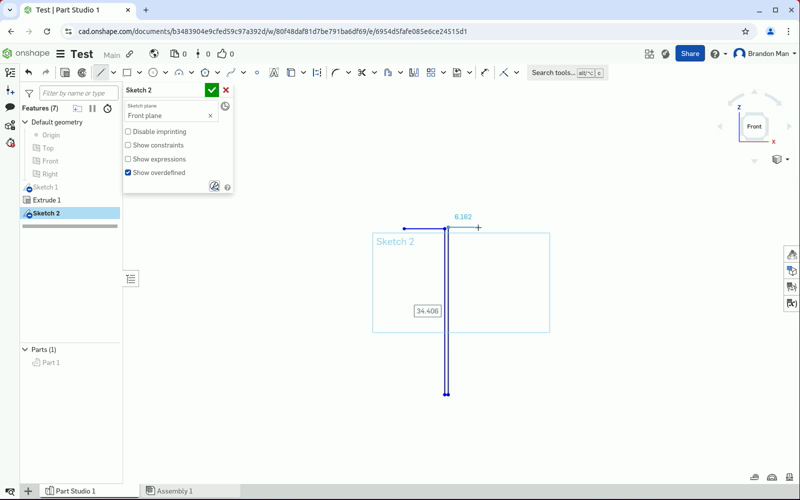
mouse_move(404, 227)
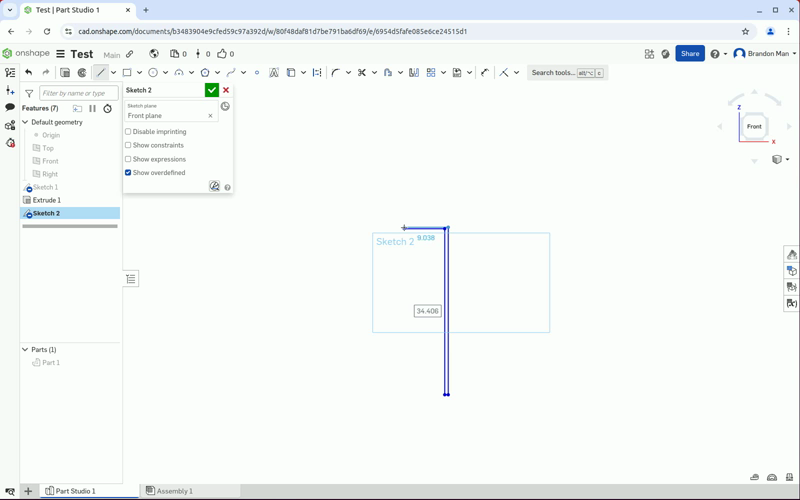
scroll(6)
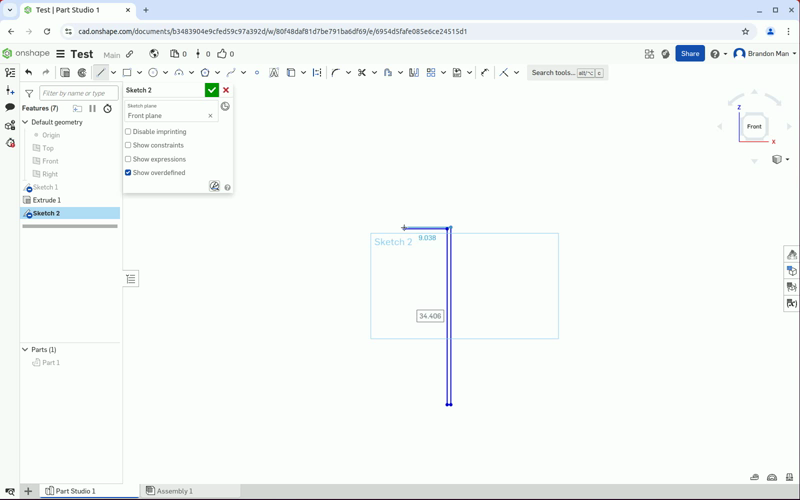
scroll(6)
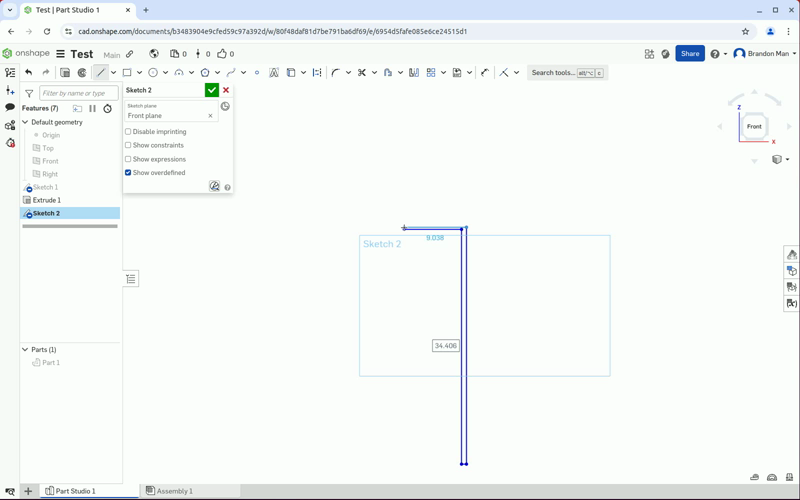
scroll(6)
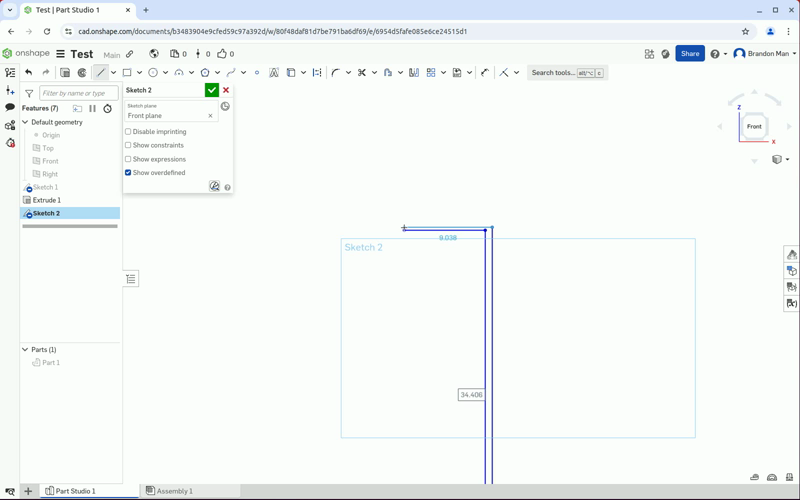
scroll(6)
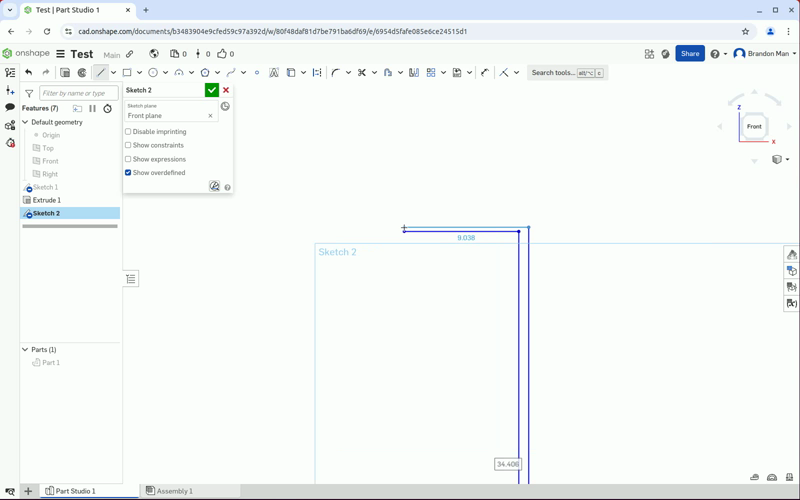
scroll(6)
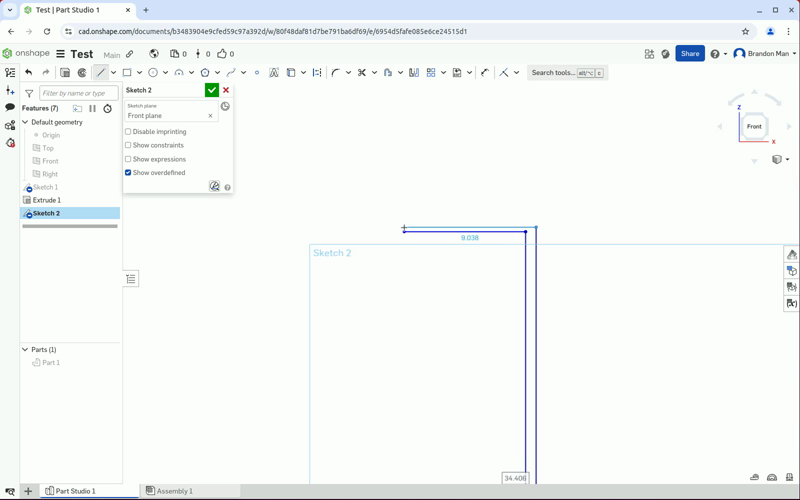
scroll(6)
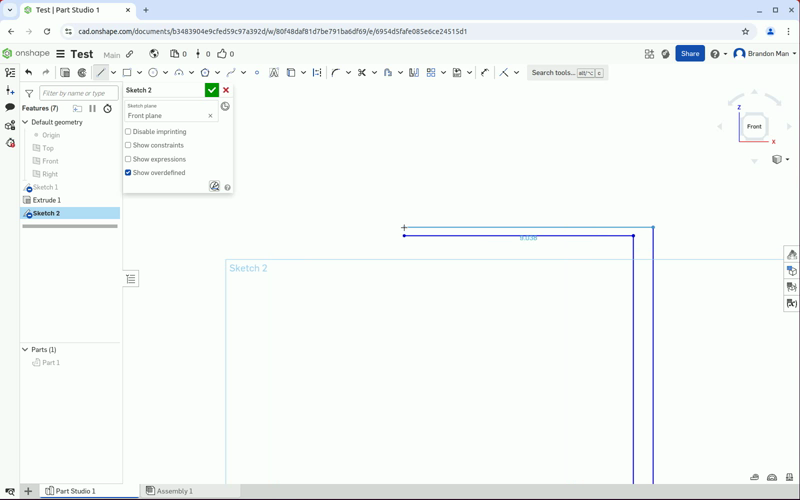
scroll(6)
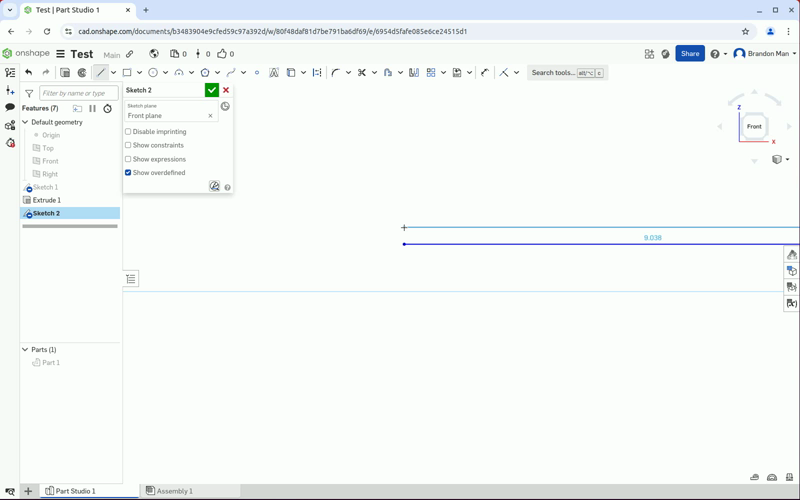
click(404, 227)
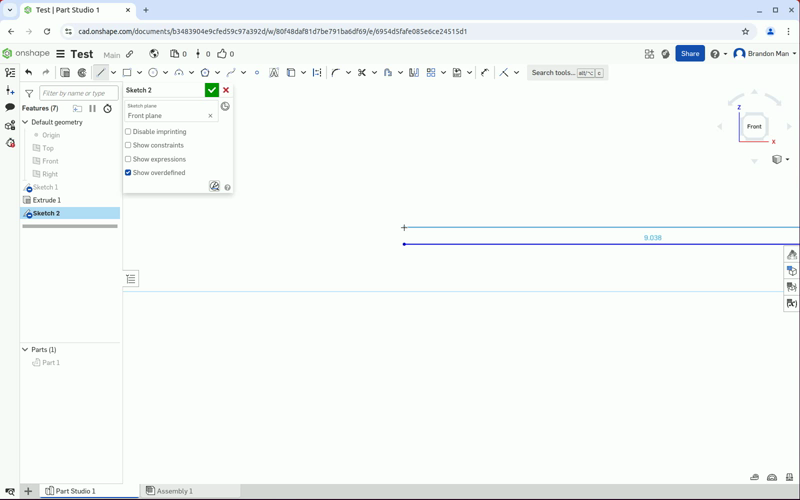
scroll(-6)
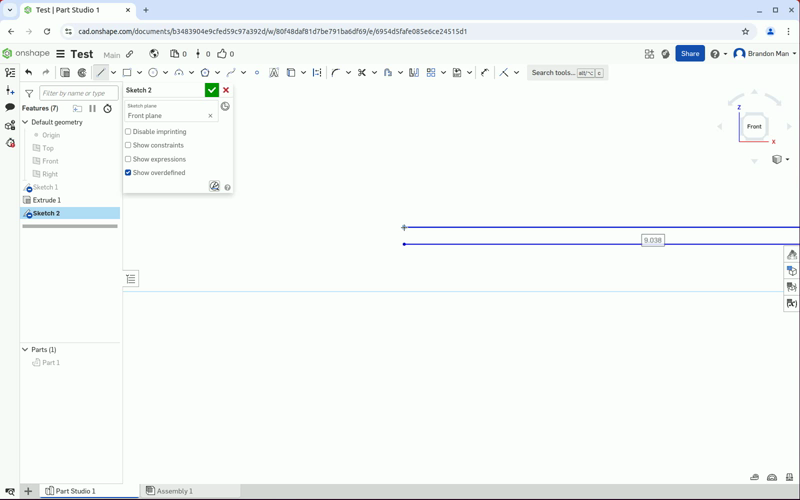
scroll(-6)
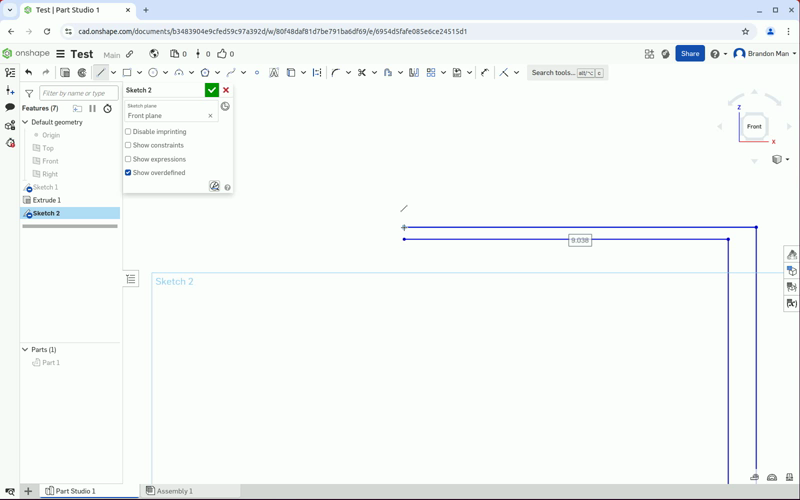
scroll(-6)
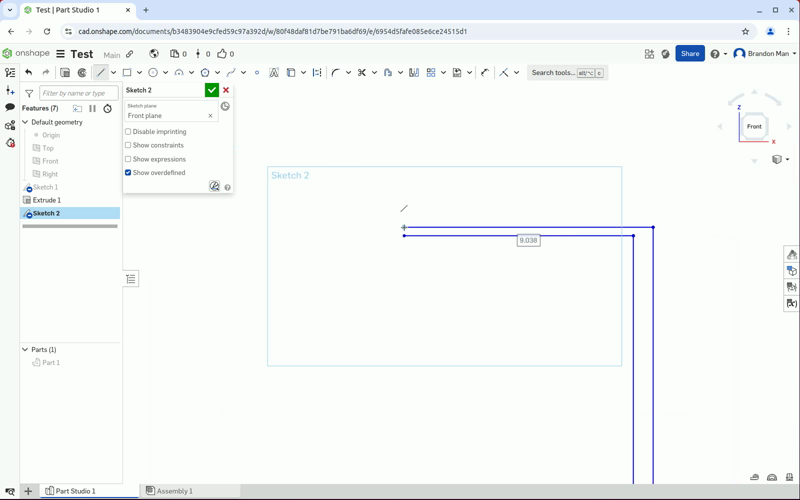
scroll(-6)
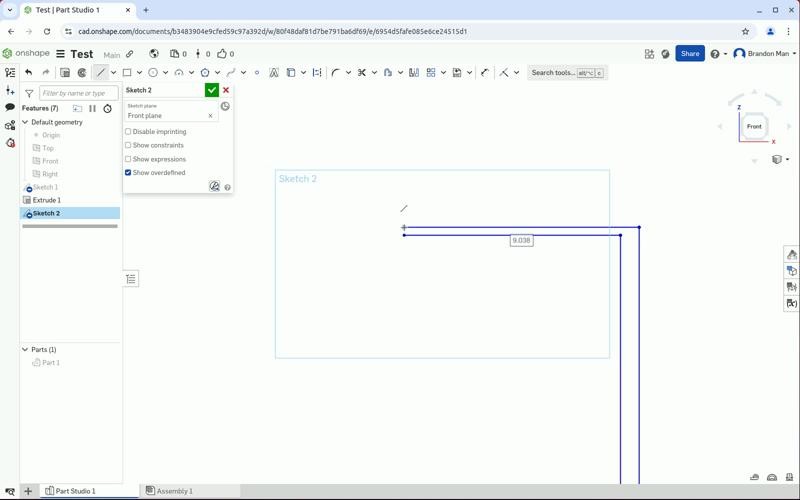
scroll(-6)
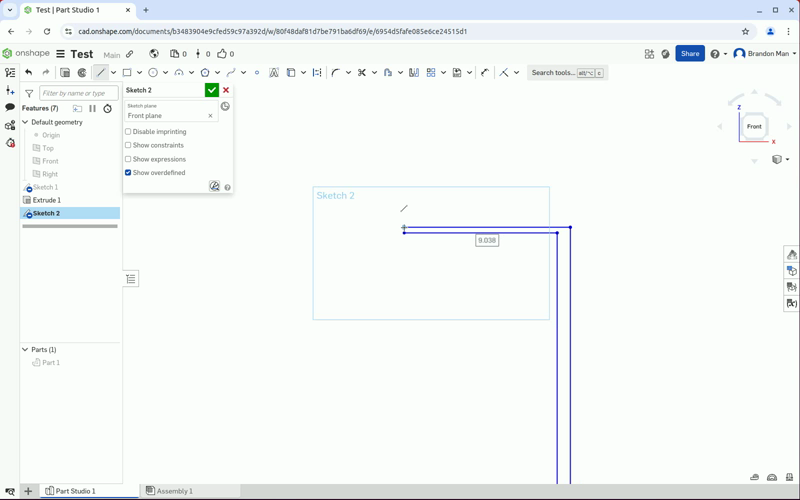
scroll(-6)
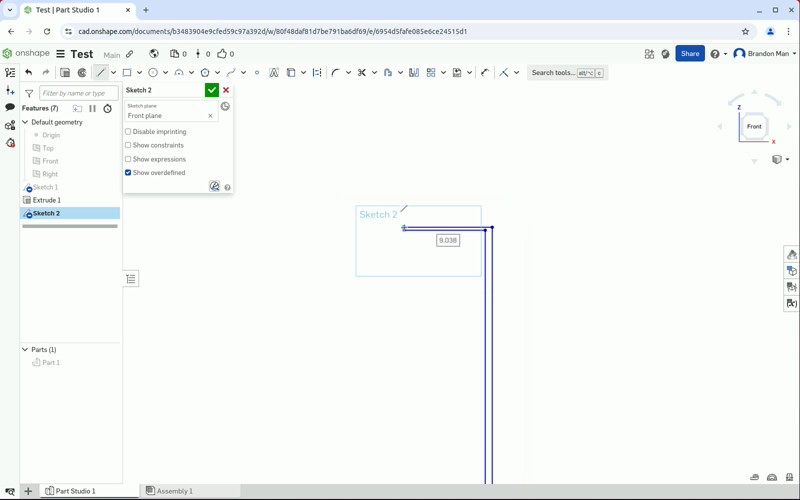
scroll(-6)
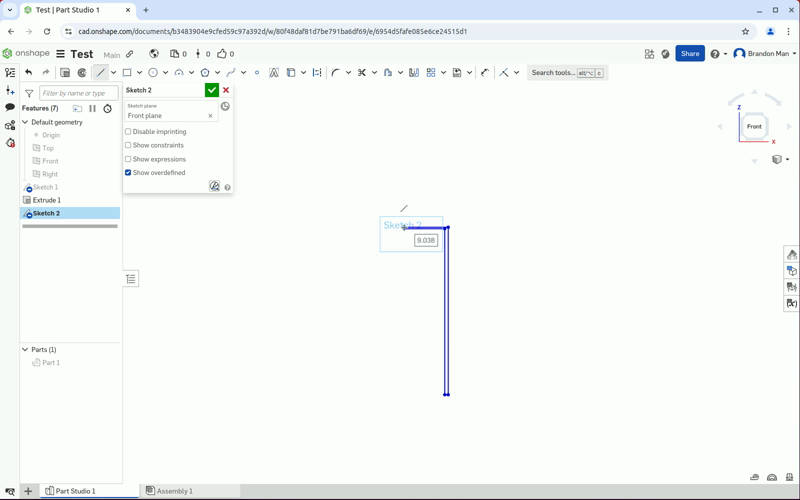
key_up(shift)
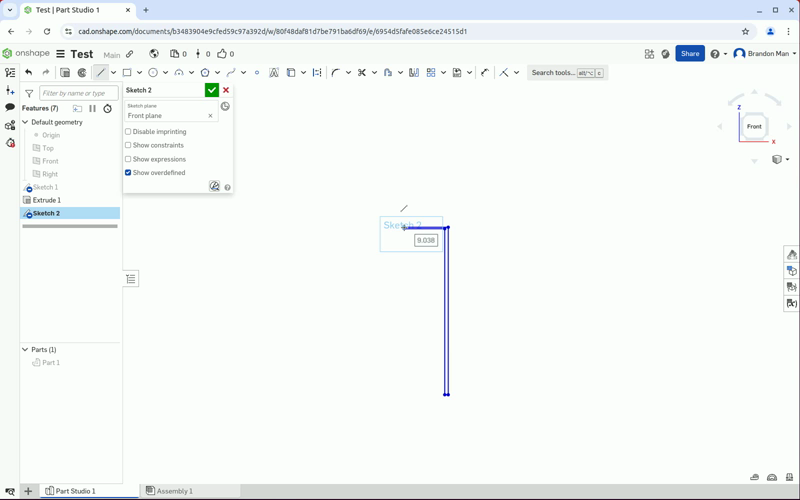
mouse_move(434, 227)
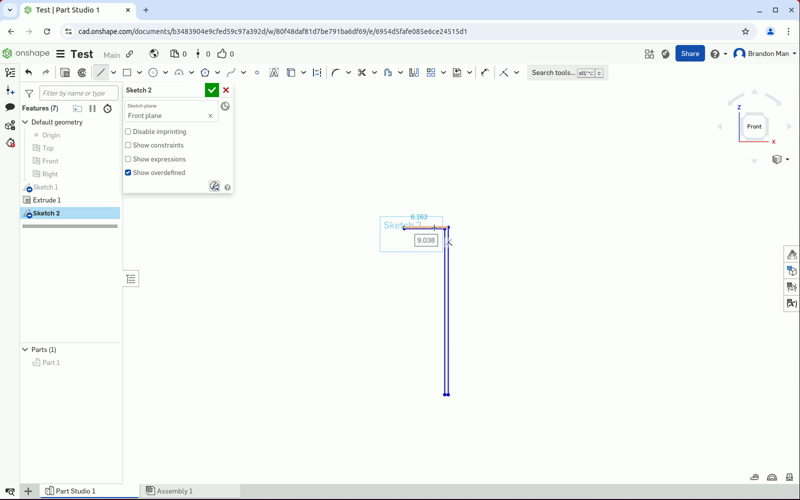
key_down(shift)
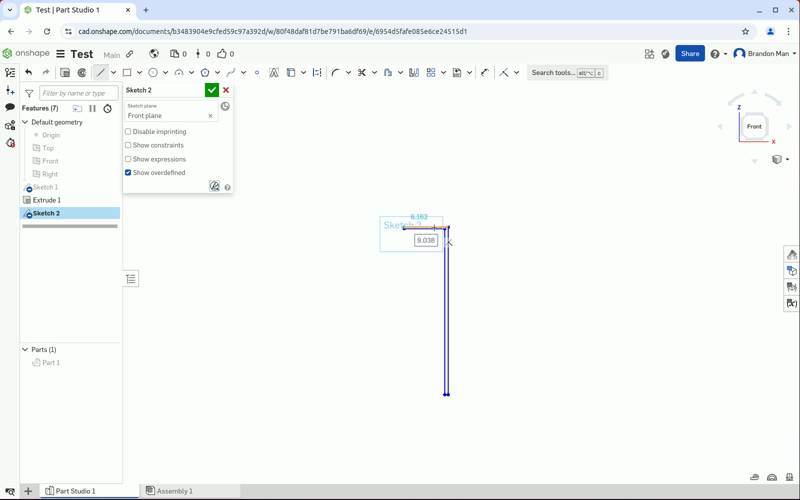
mouse_move(404, 228)
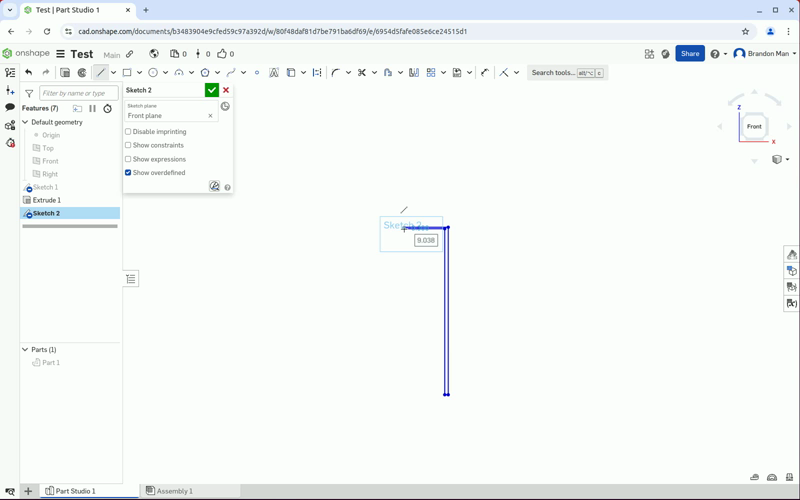
scroll(6)
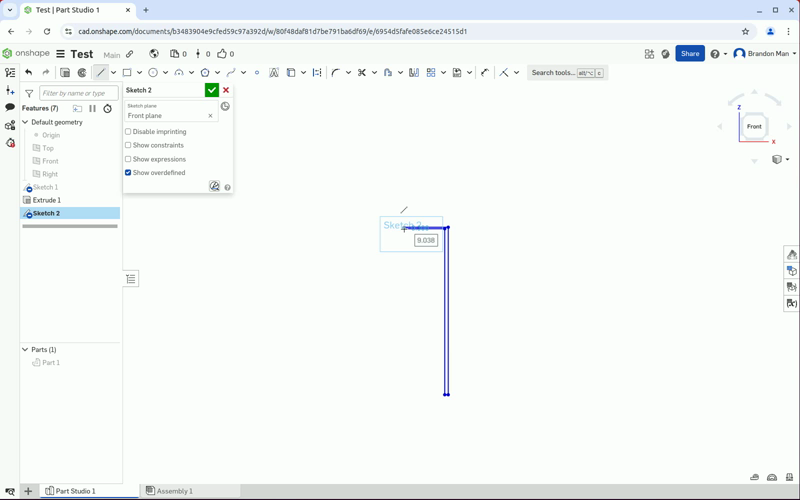
scroll(6)
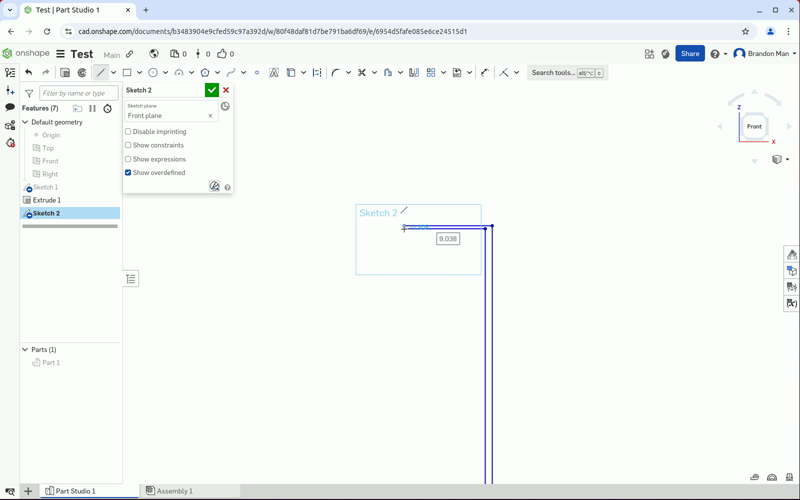
scroll(6)
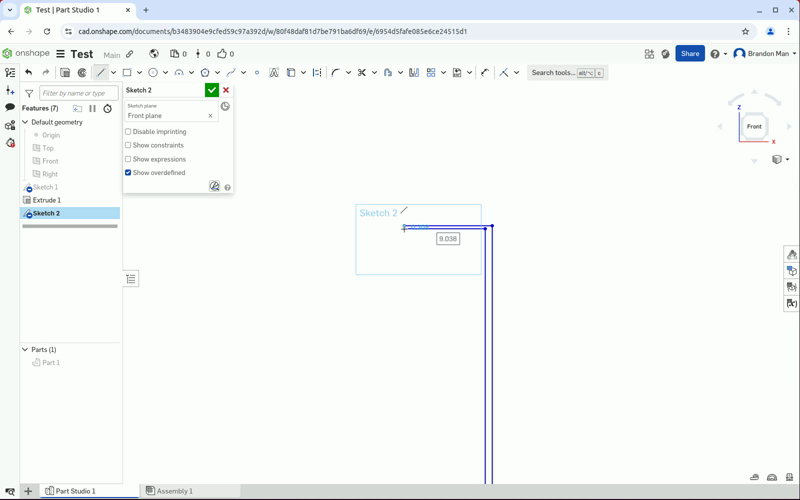
scroll(6)
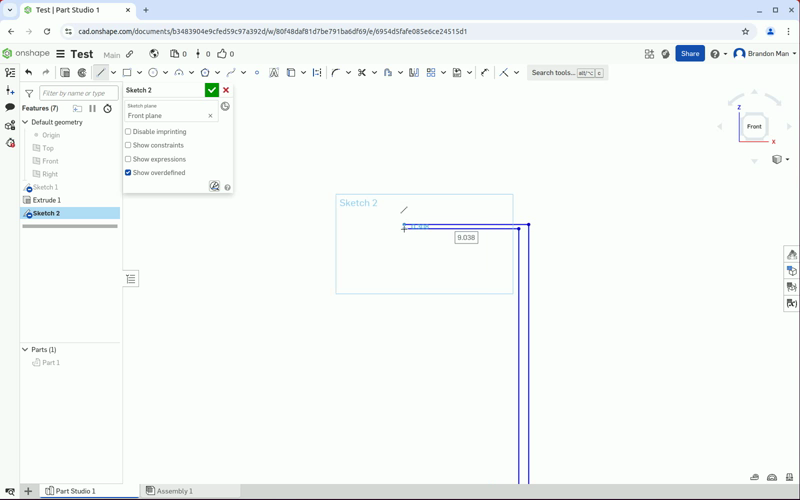
scroll(6)
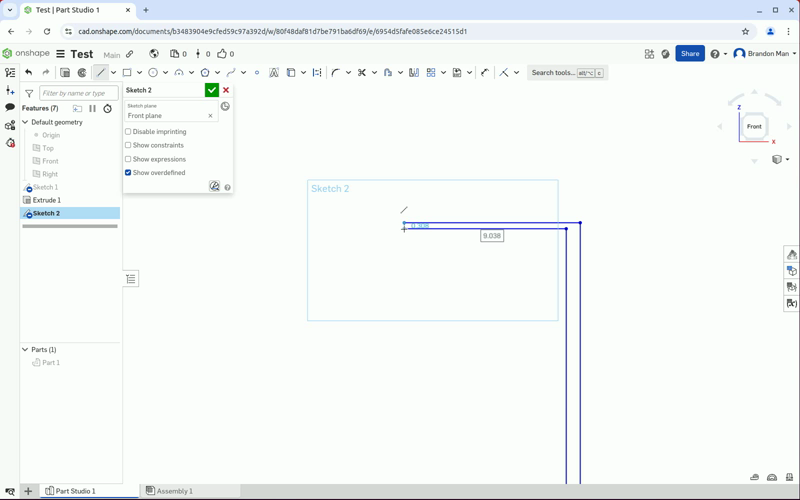
scroll(6)
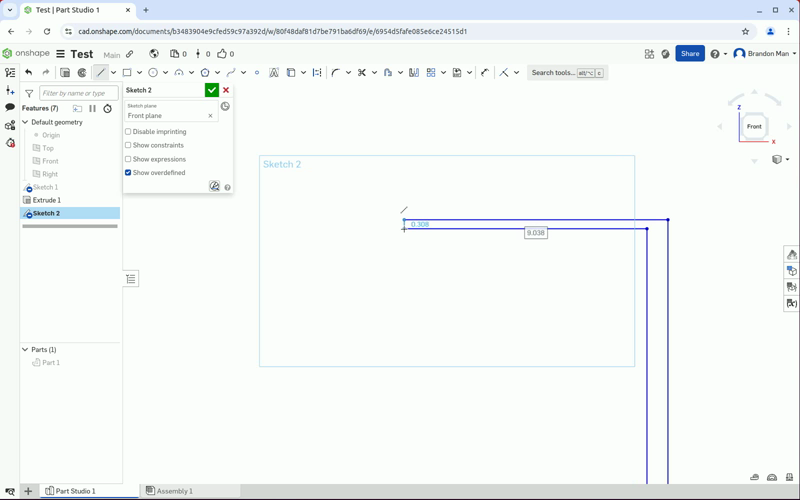
scroll(6)
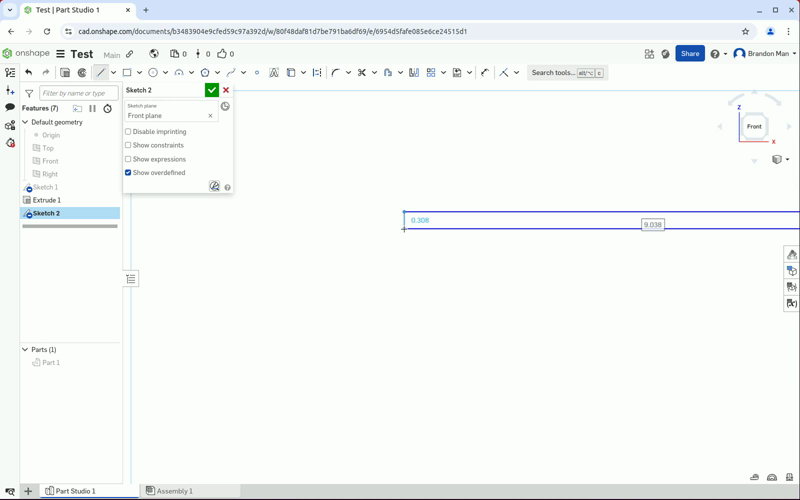
key_up(shift)
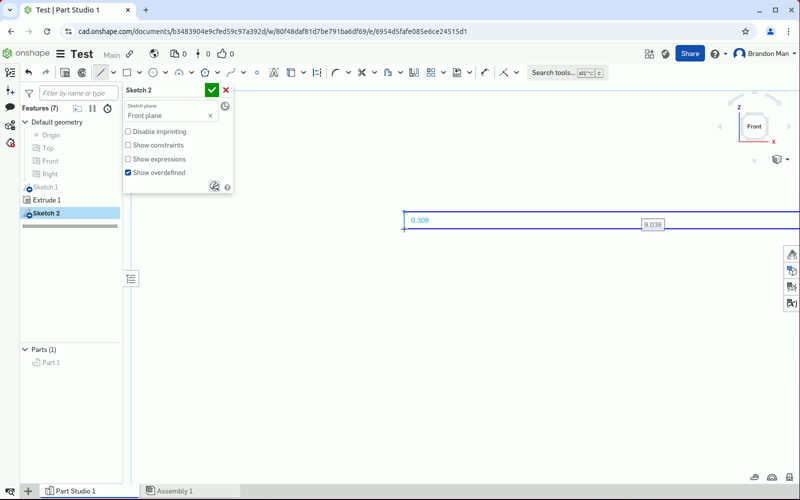
click(404, 228)
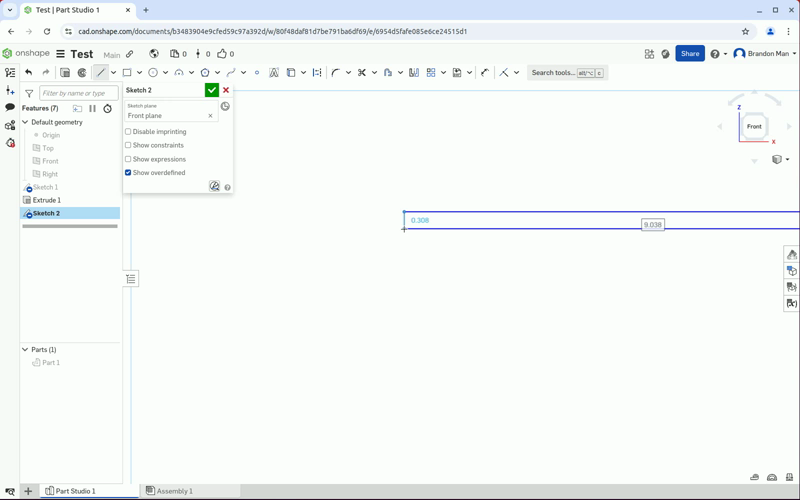
scroll(-6)
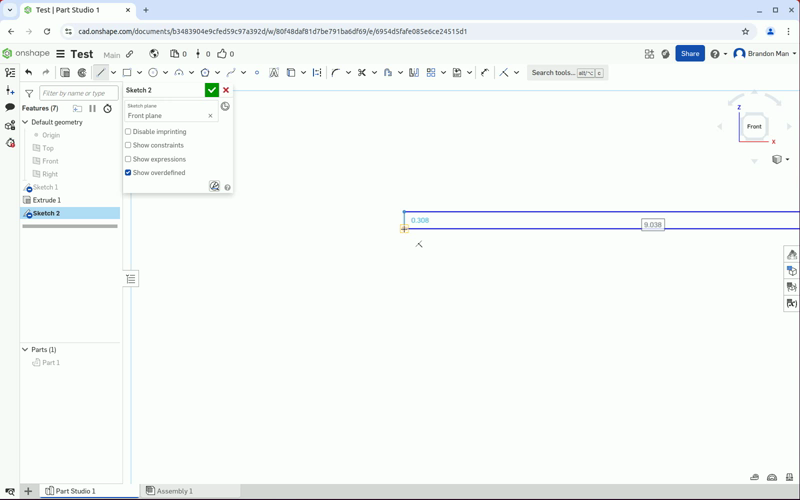
scroll(-6)
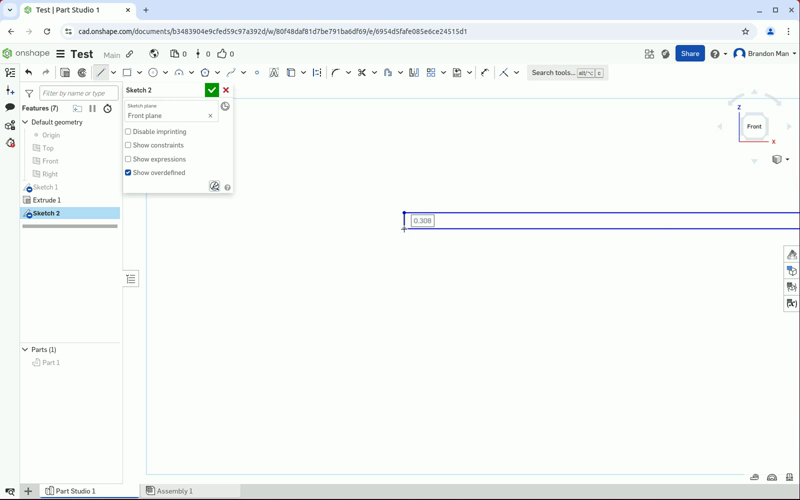
scroll(-6)
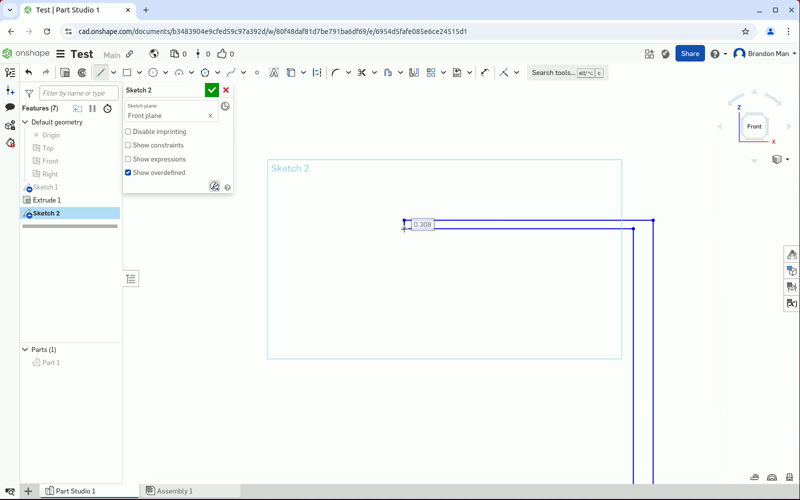
scroll(-6)
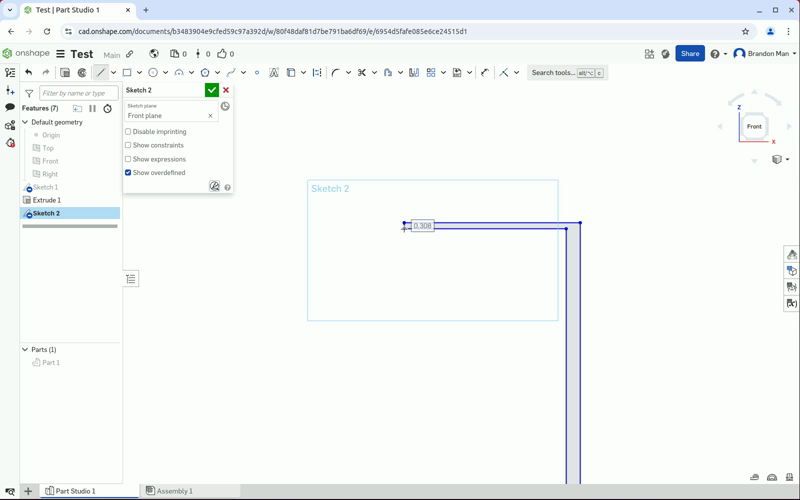
scroll(-6)
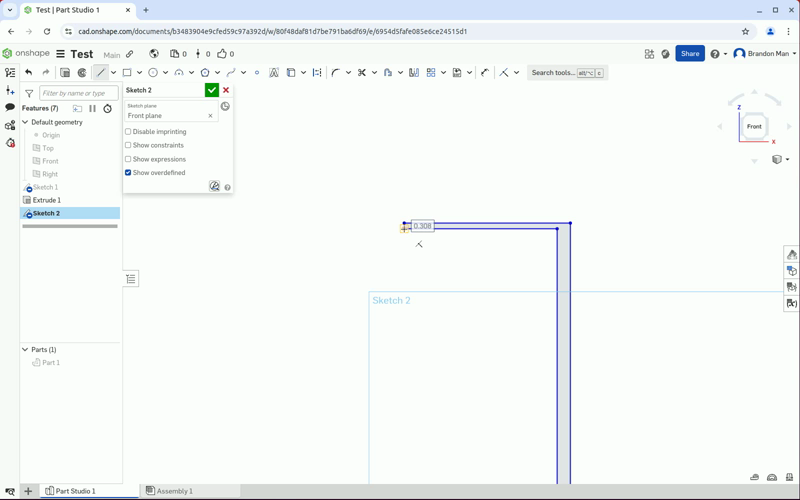
scroll(-6)
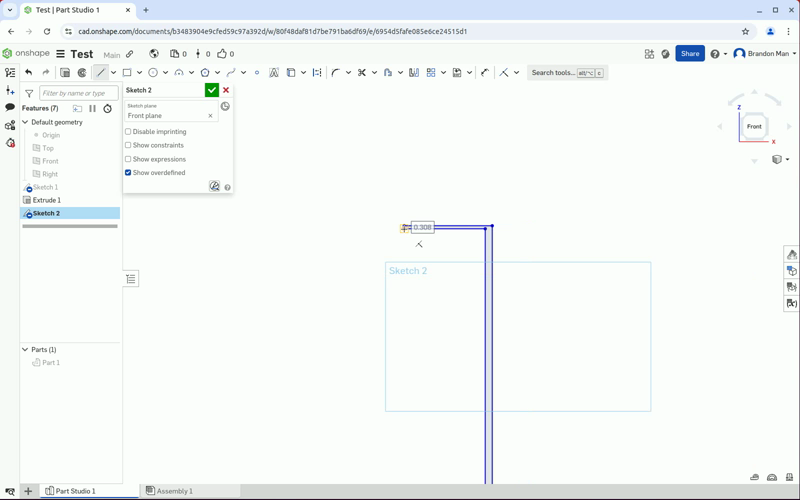
scroll(-6)
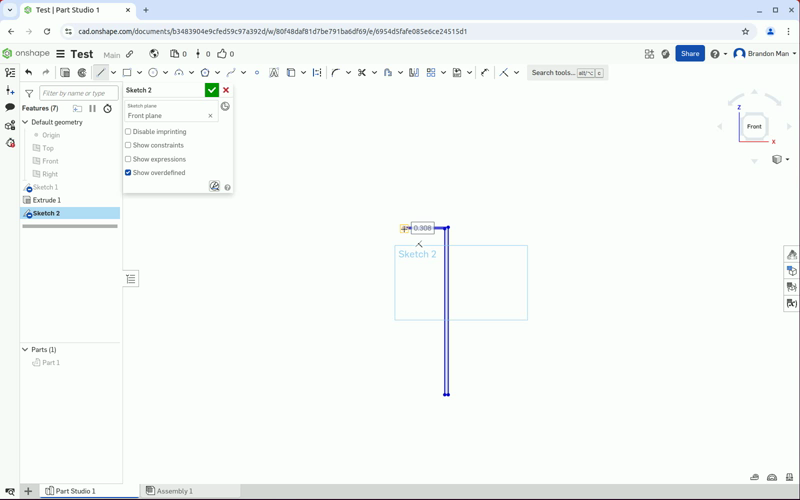
key(esc)
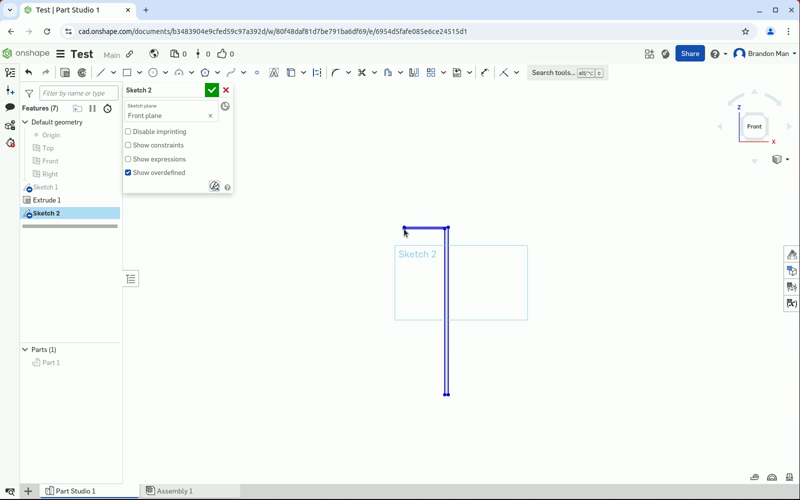
mouse_move(445, 253)
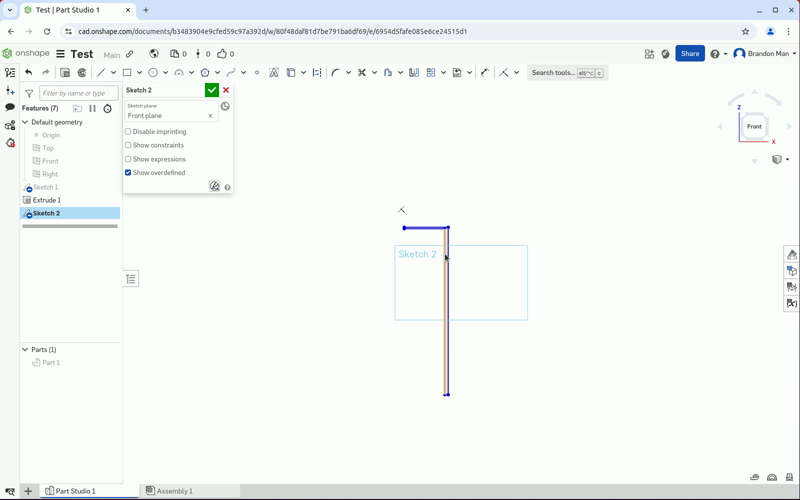
scroll(6)
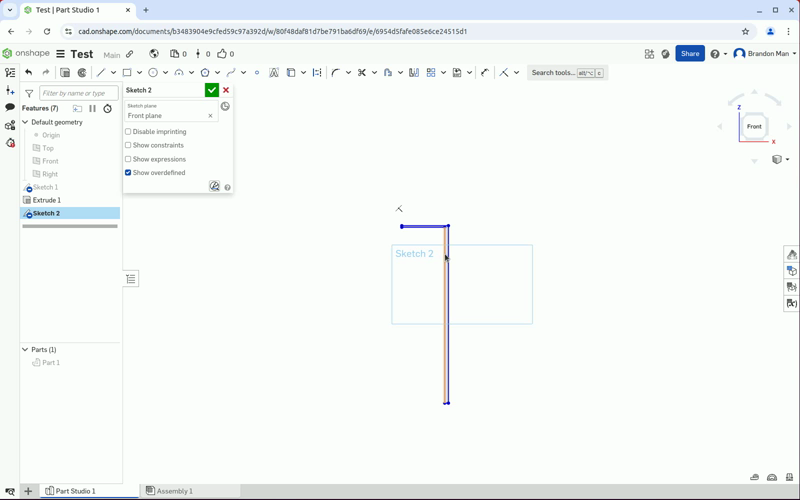
scroll(6)
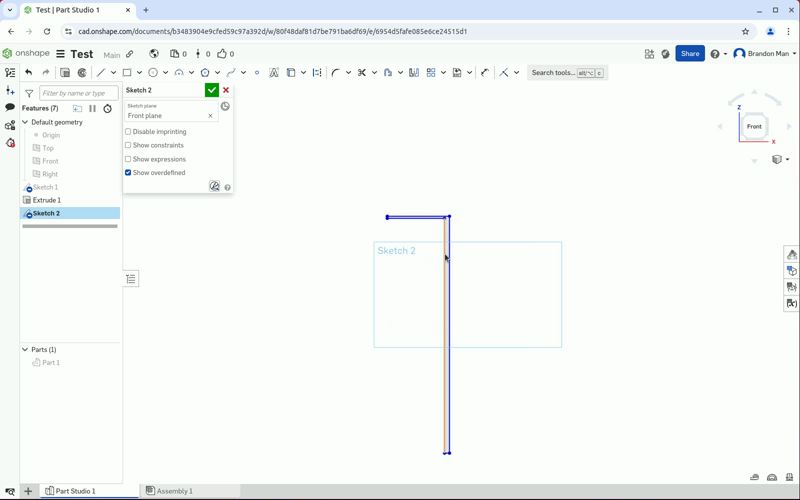
scroll(6)
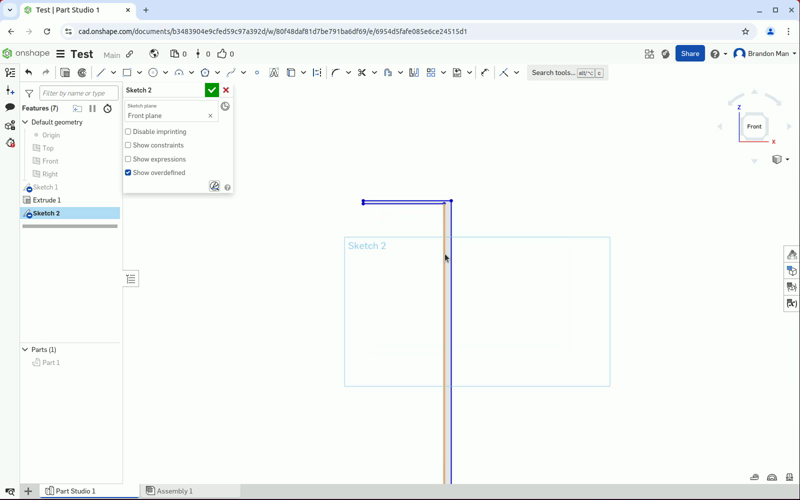
scroll(6)
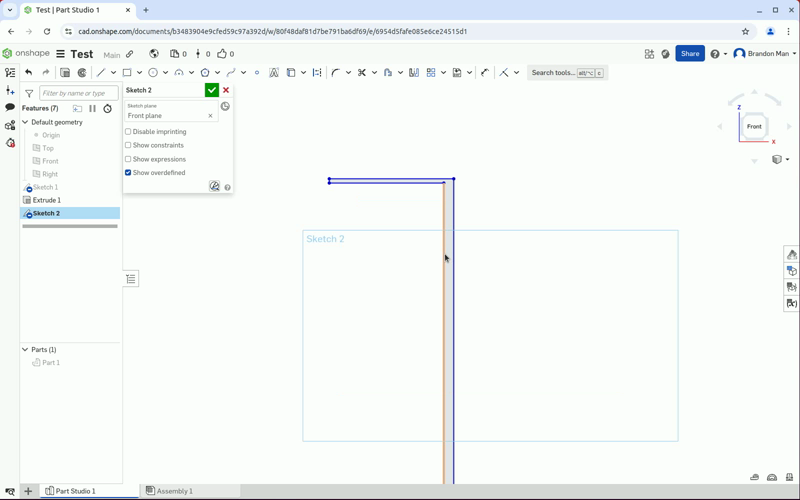
scroll(6)
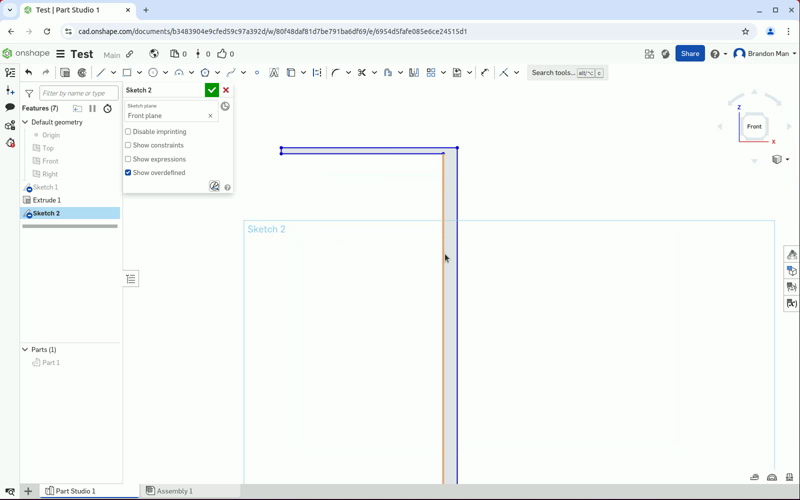
scroll(6)
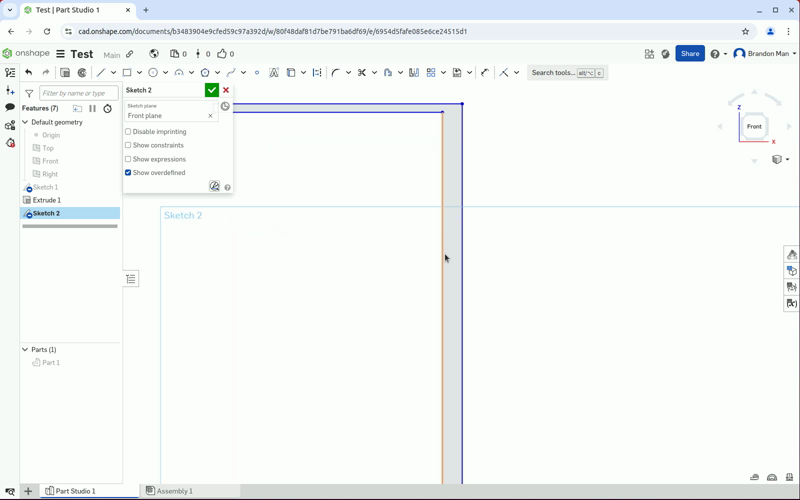
scroll(6)
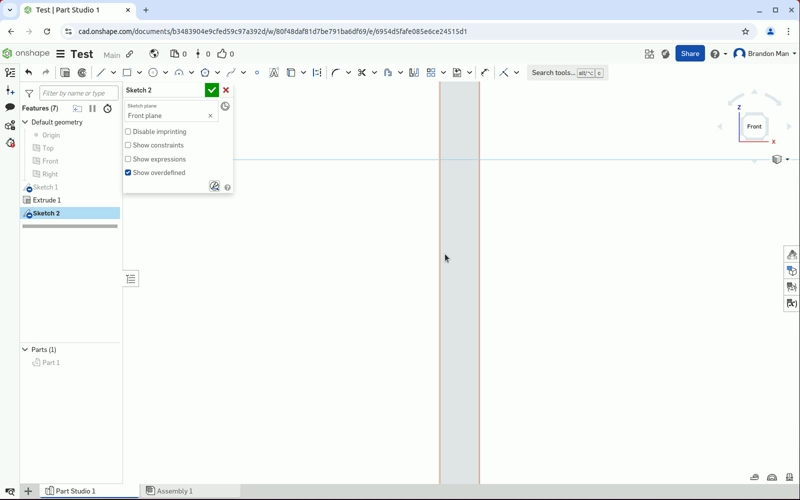
click(445, 253)
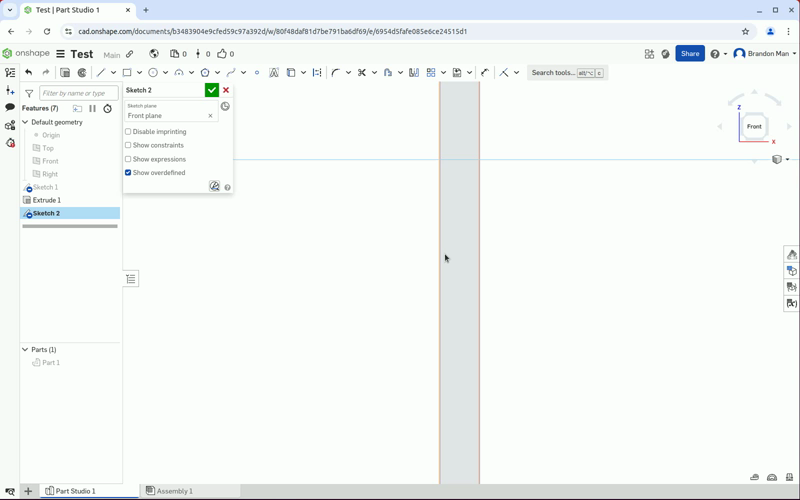
scroll(-6)
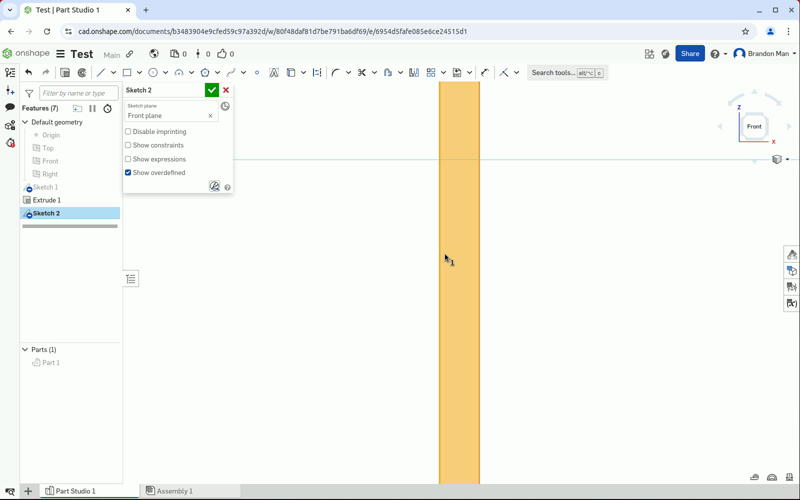
scroll(-6)
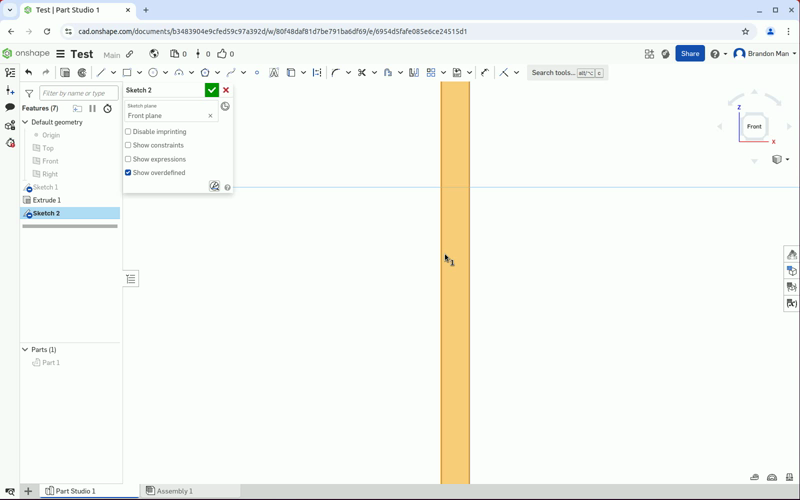
scroll(-6)
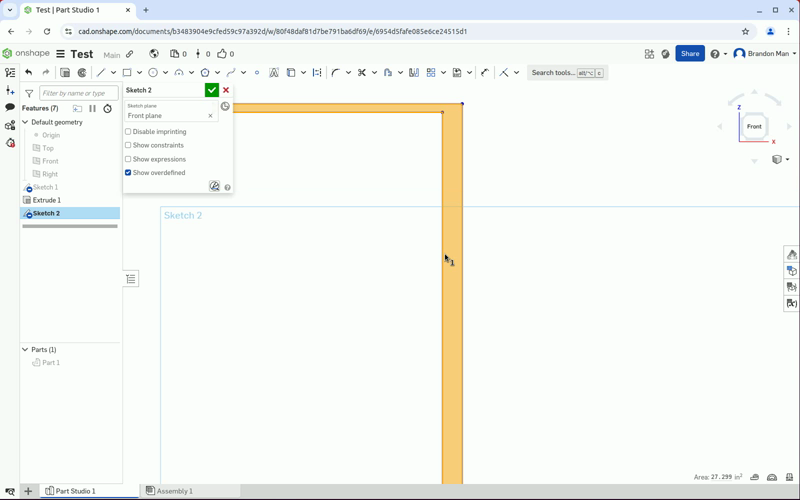
scroll(-6)
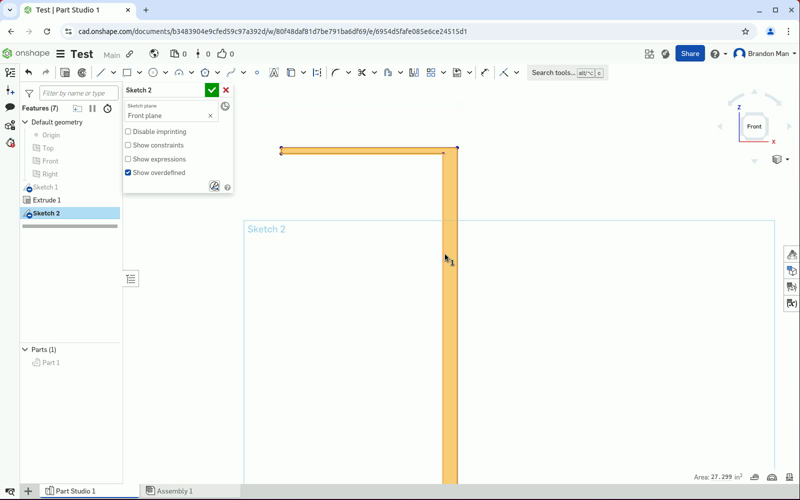
scroll(-6)
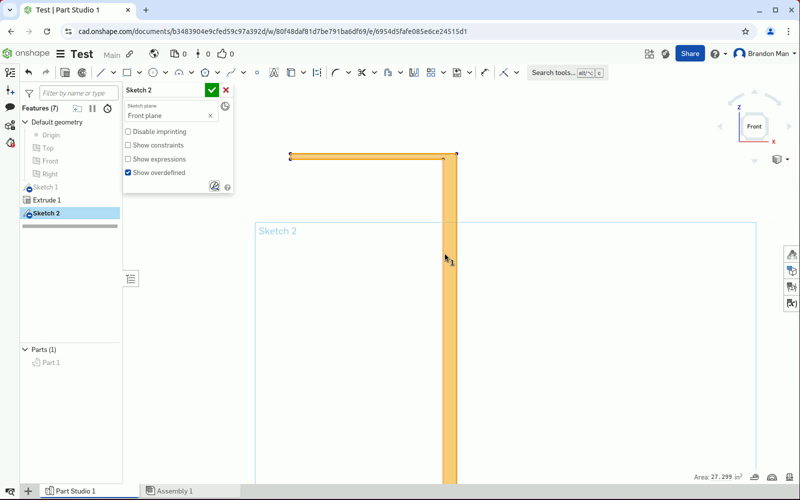
scroll(-6)
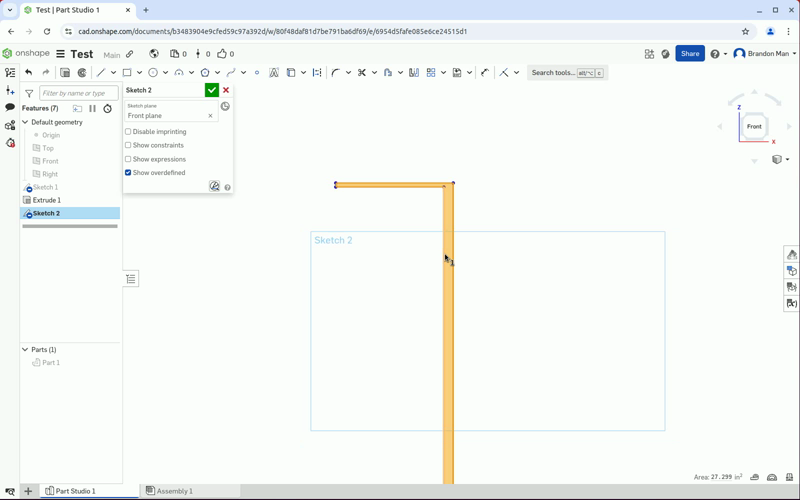
scroll(-6)
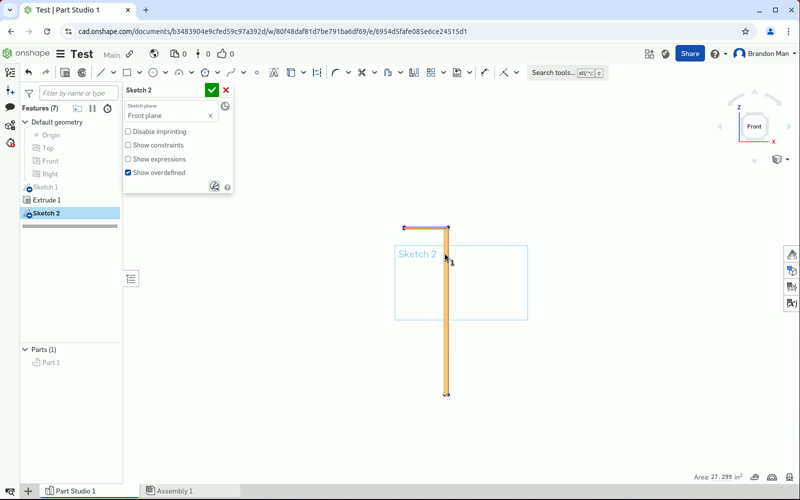
mouse_move(73, 352)
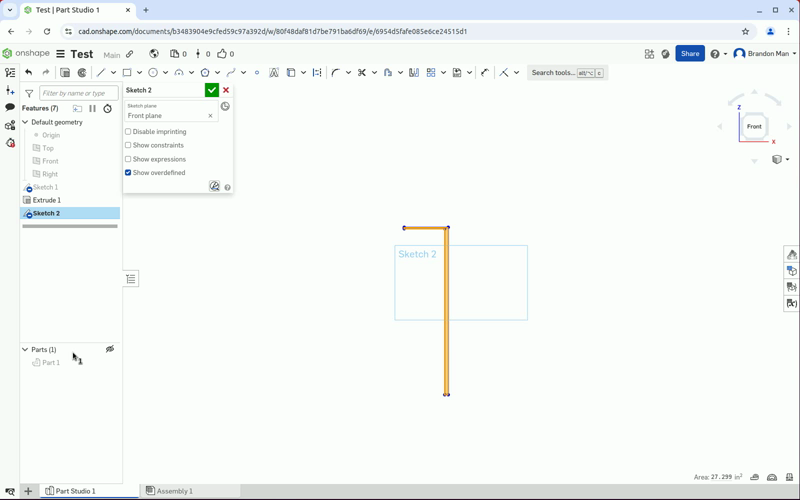
key(shift+y)
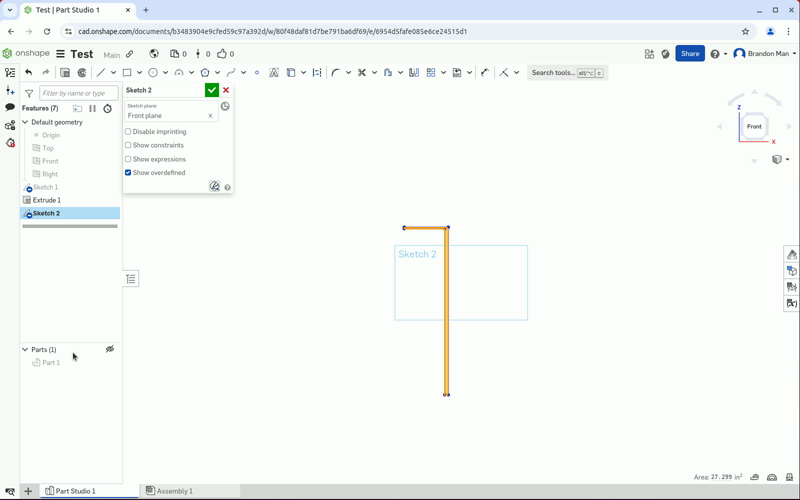
key(shift+e)
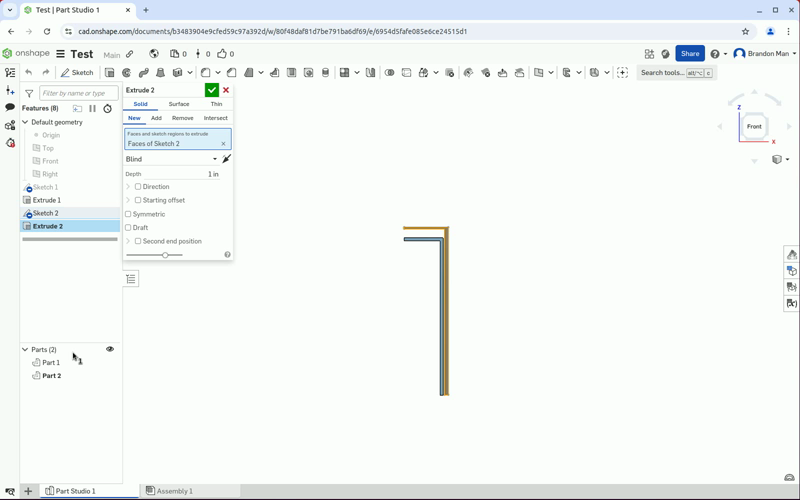
mouse_move(143, 106)
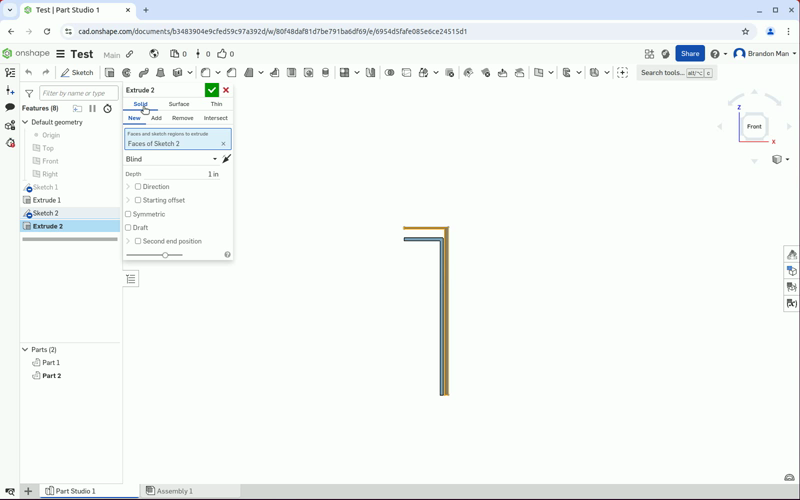
click(143, 106)
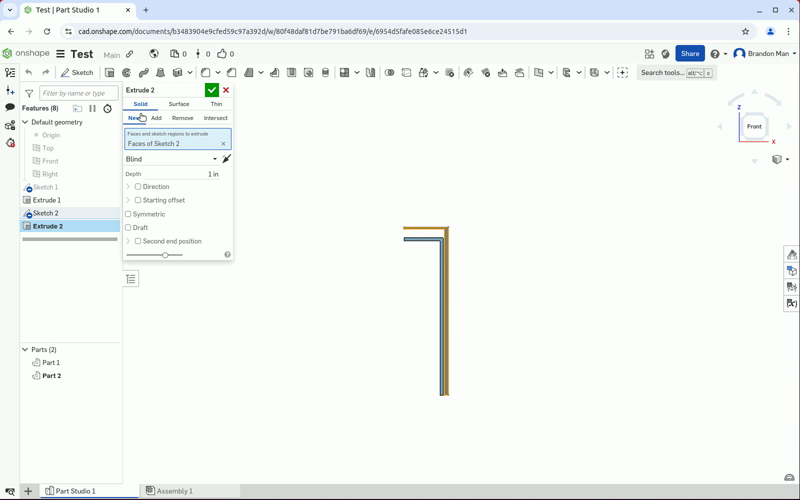
mouse_move(137, 120)
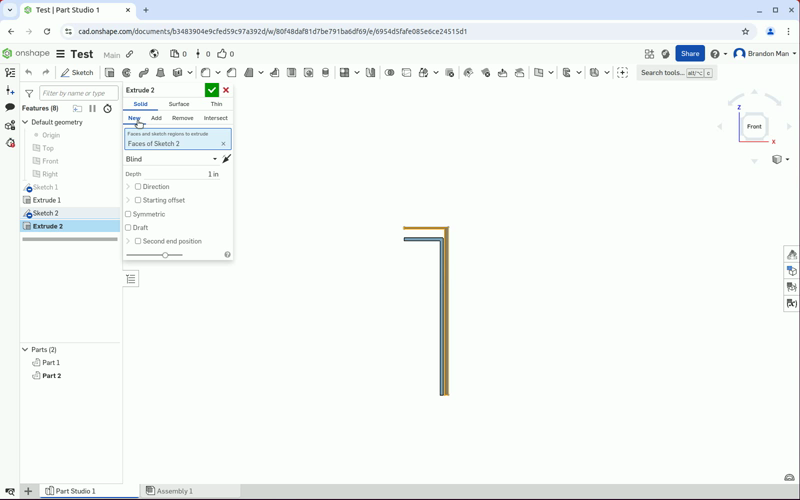
click(137, 120)
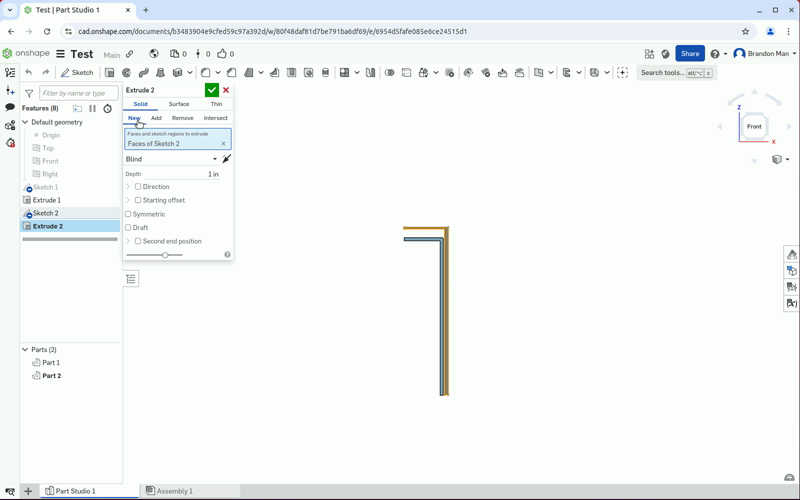
key(tab, 4)
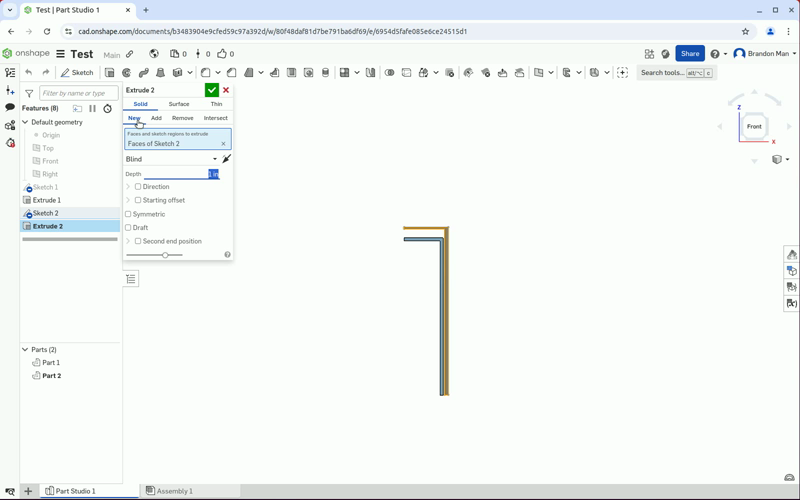
text(8.666)
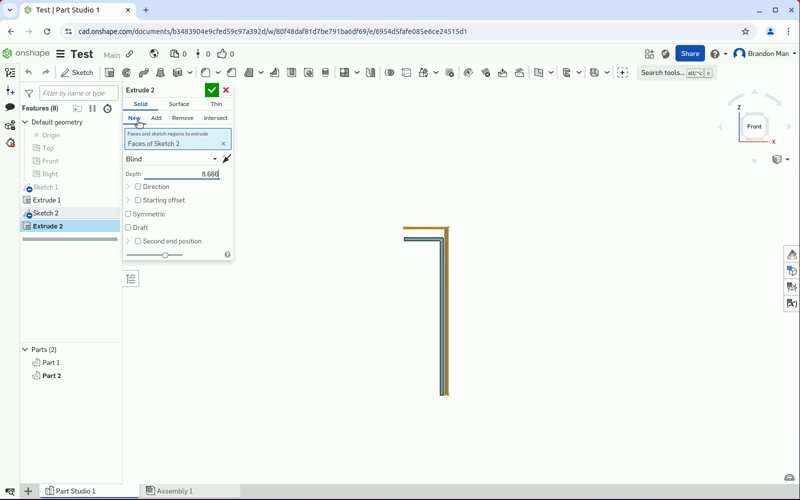
key(tab, 3)
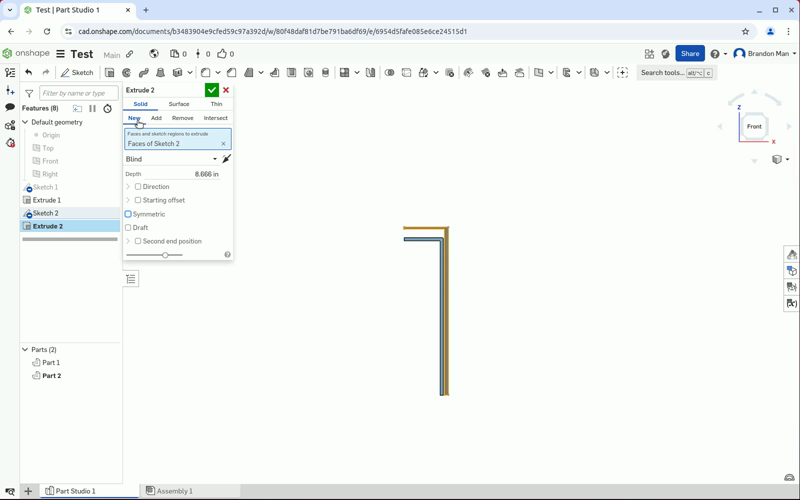
key(space)
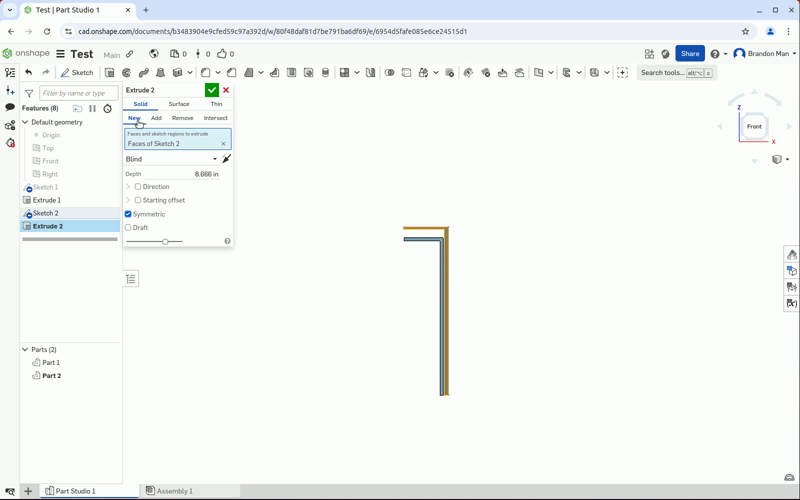
key(enter)
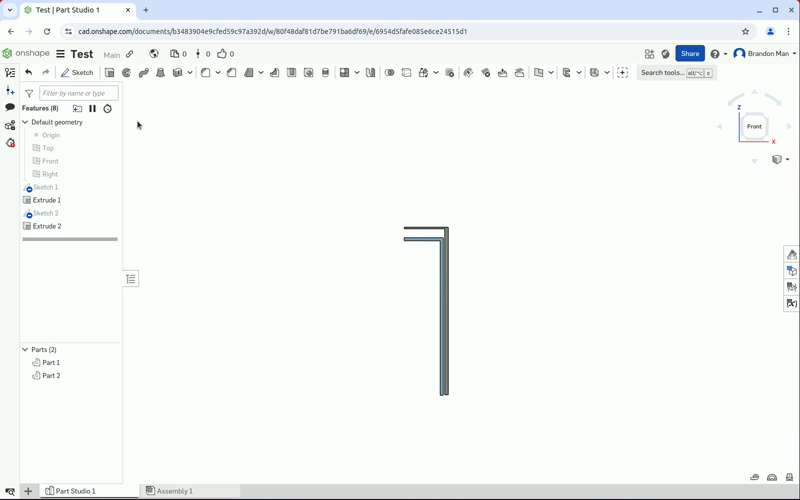
key(shift+h)
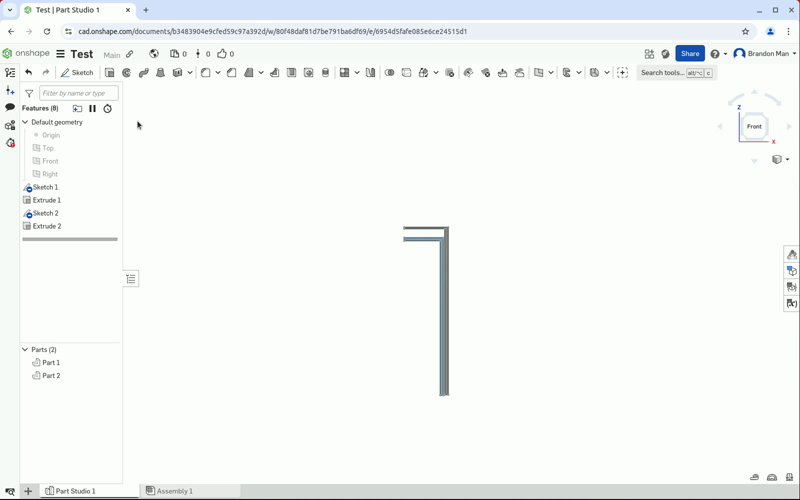
key(shift+h)
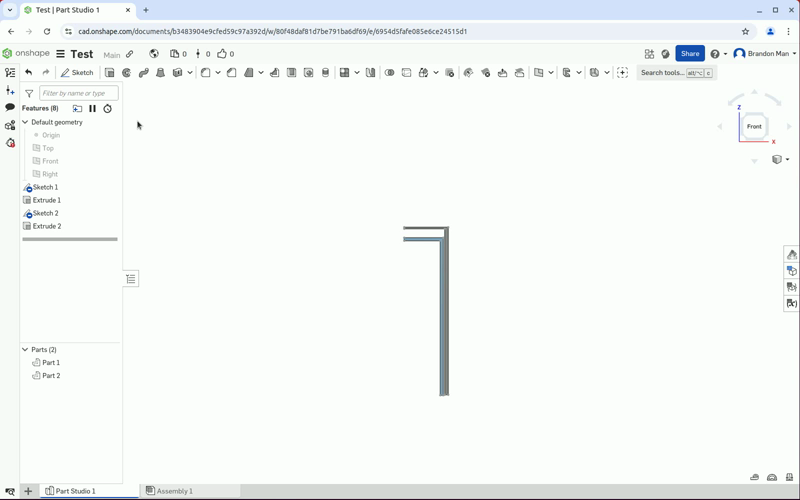
key(shift+7)
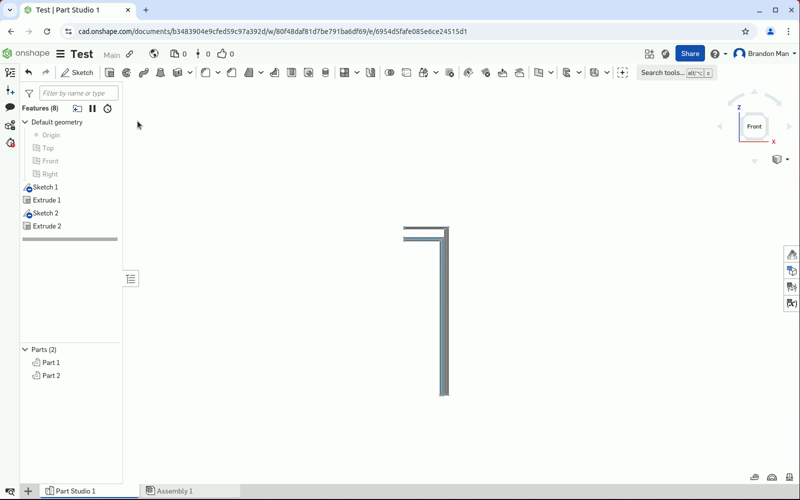
key(left, 2)
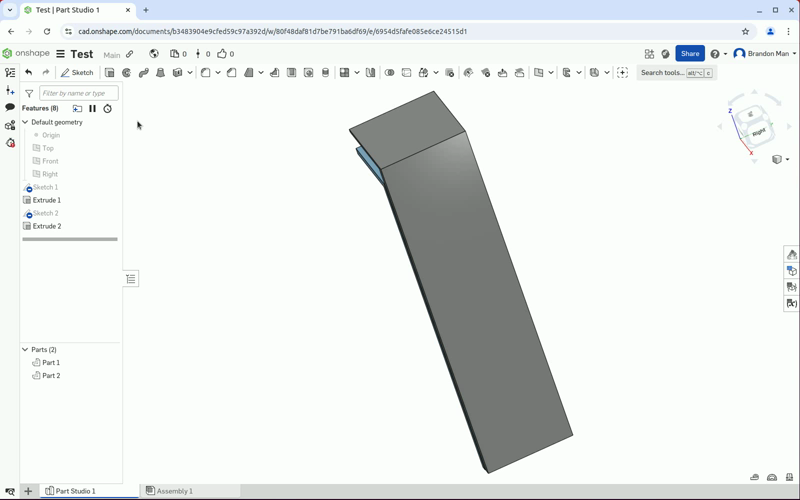
key(down, 2)
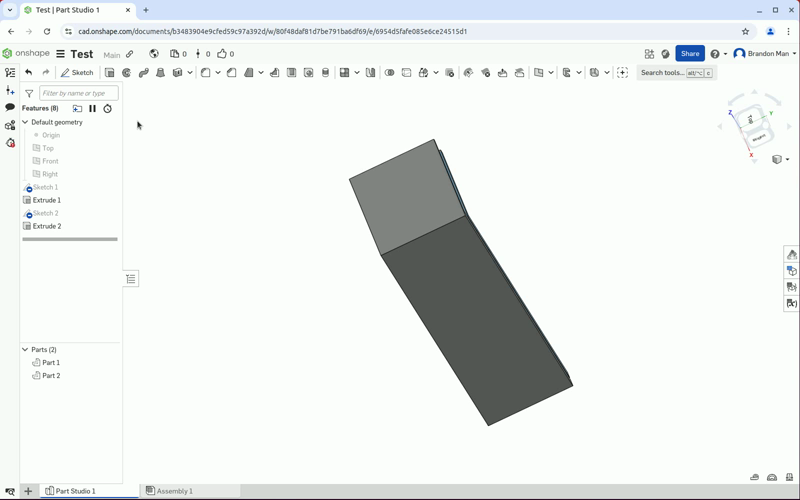
key(up, 2)
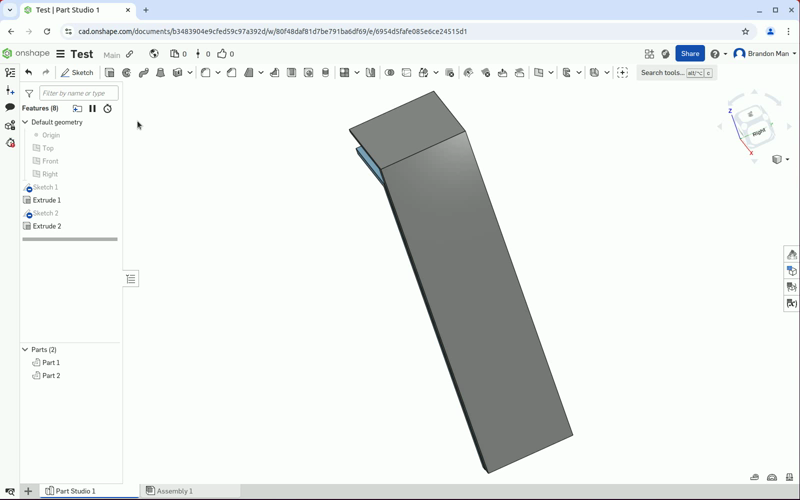
key(right, 2)
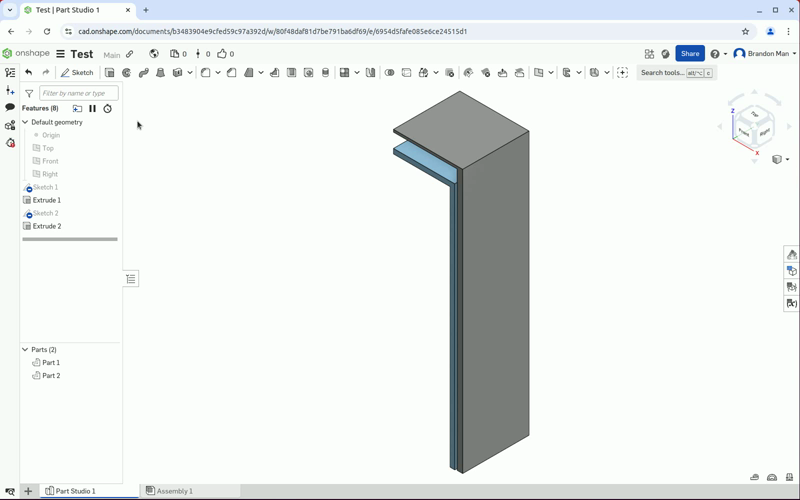
mouse_move(73, 189)
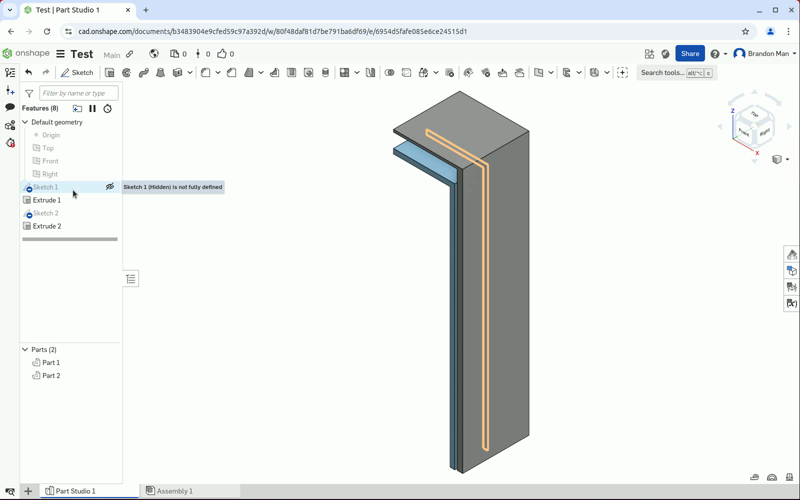
click(73, 189)